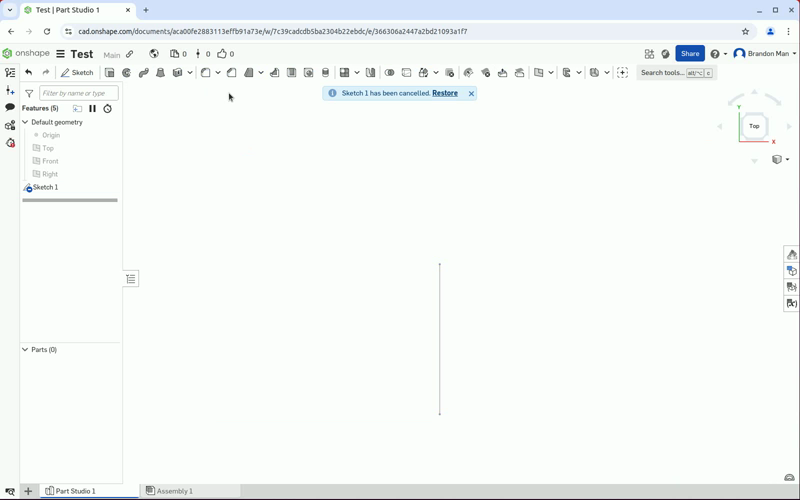
key(shift+h)
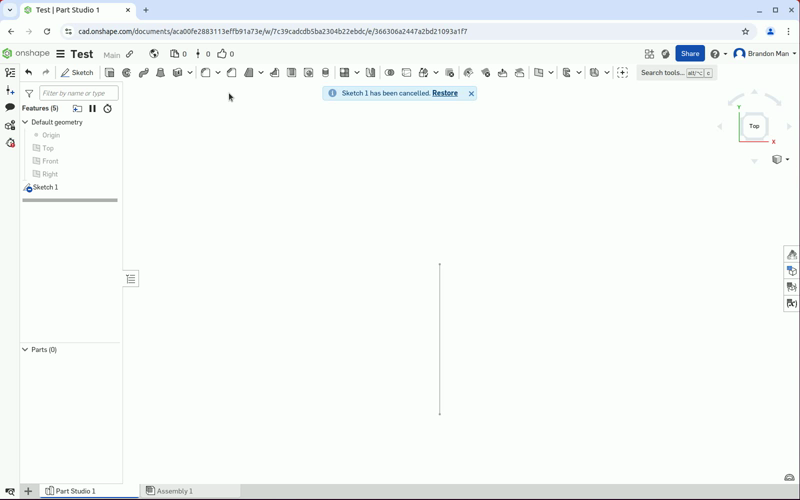
key(shift+s)
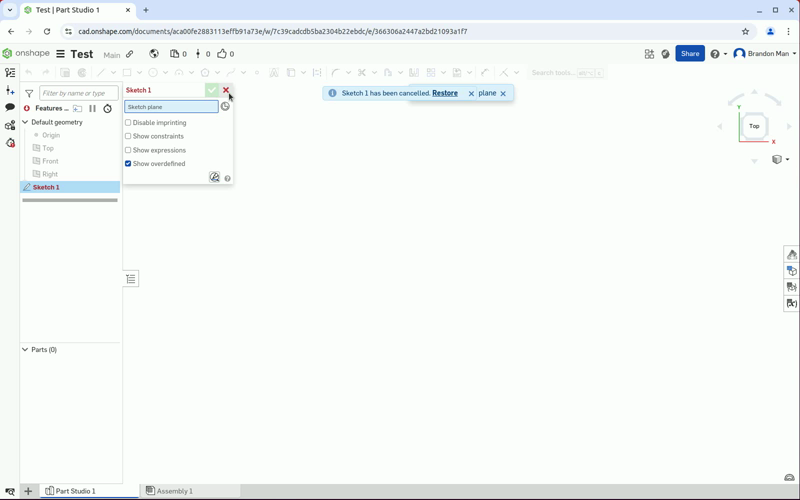
mouse_move(73, 150)
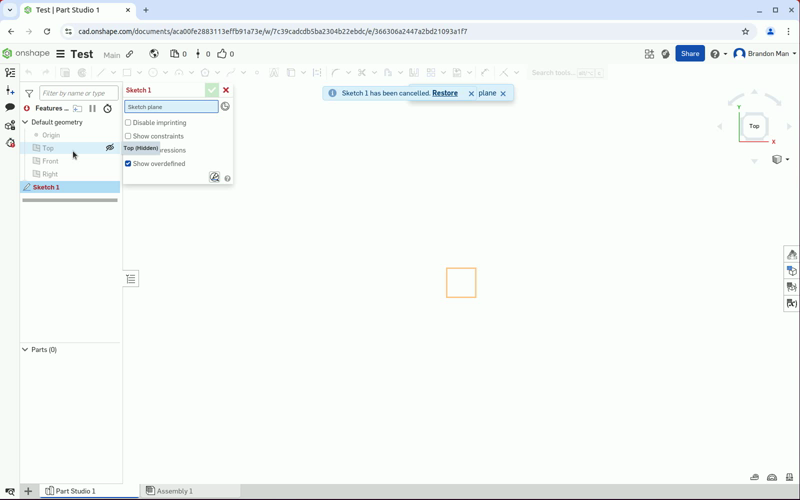
click(73, 150)
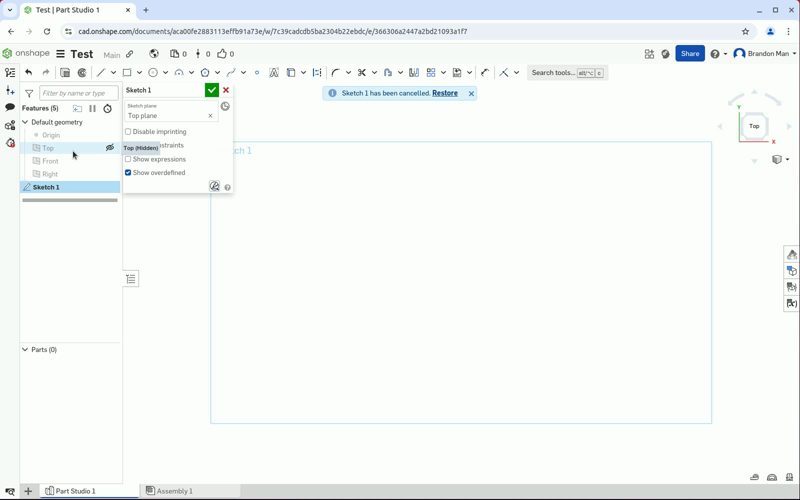
mouse_move(73, 352)
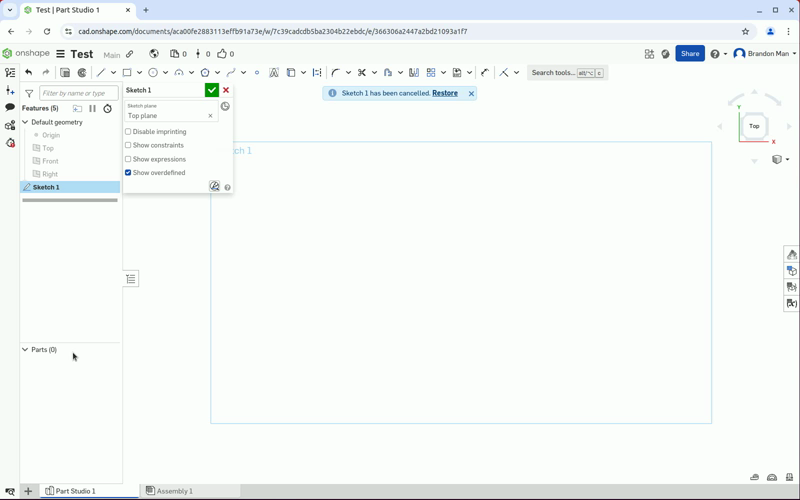
key(y)
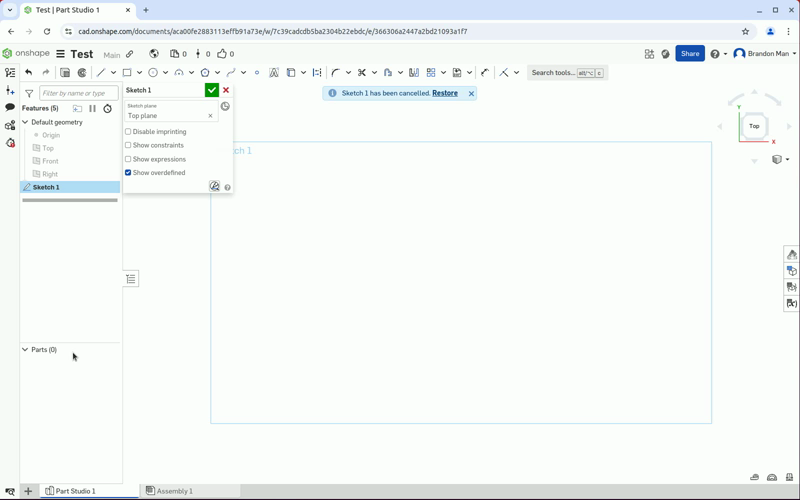
key(l)
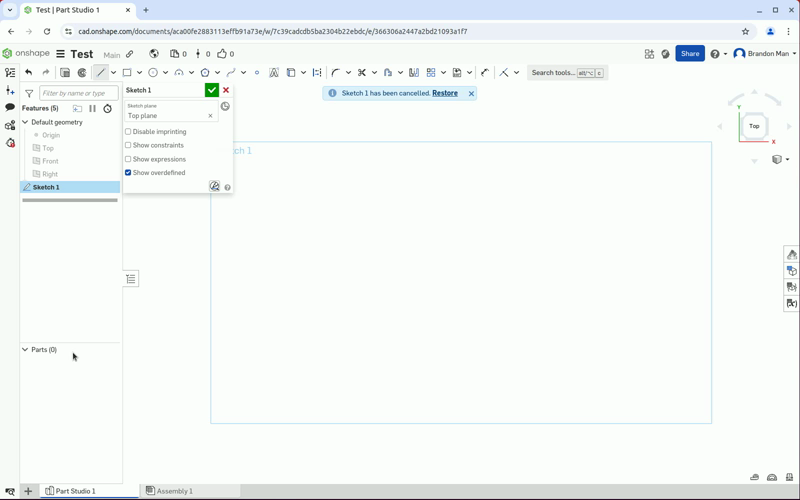
key_down(shift)
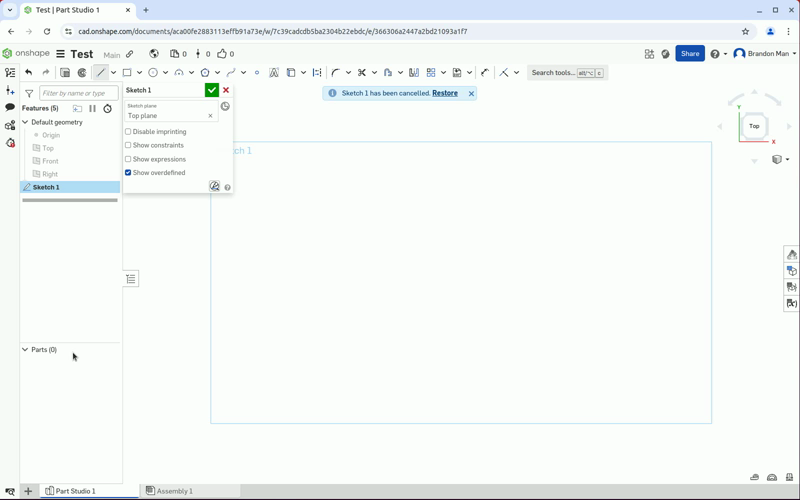
mouse_move(430, 304)
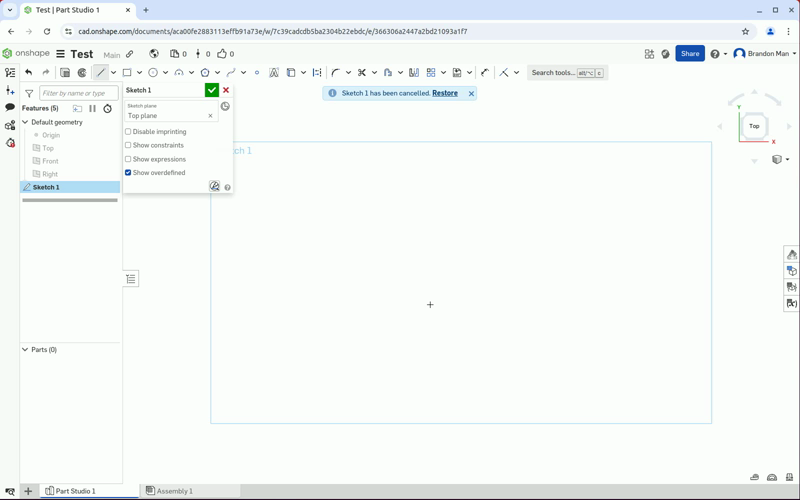
click(430, 304)
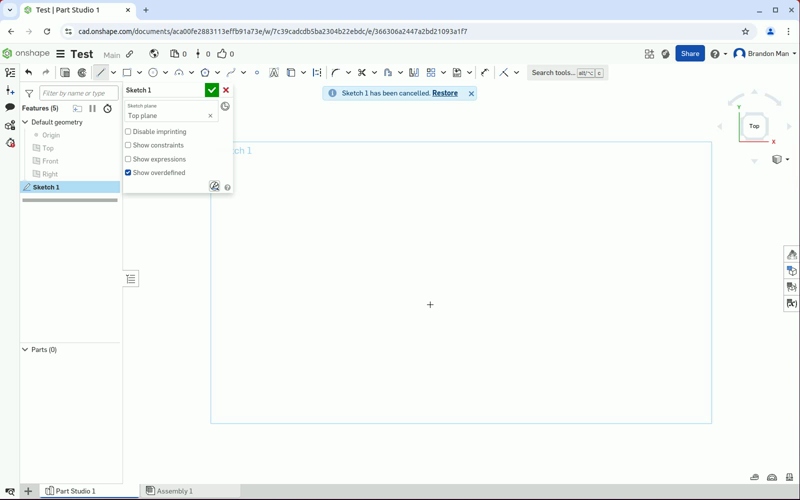
key_up(shift)
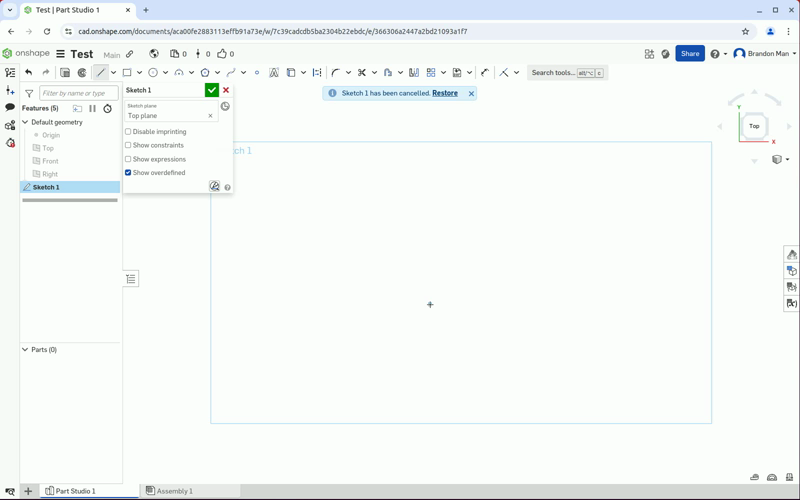
key_down(shift)
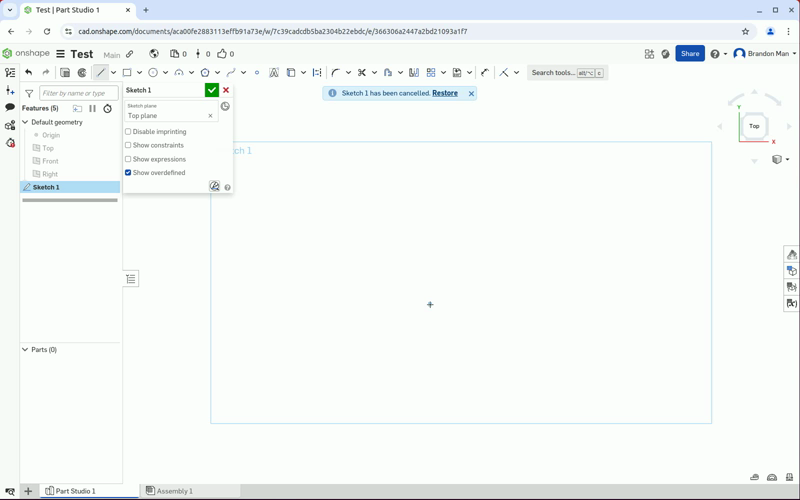
mouse_move(490, 304)
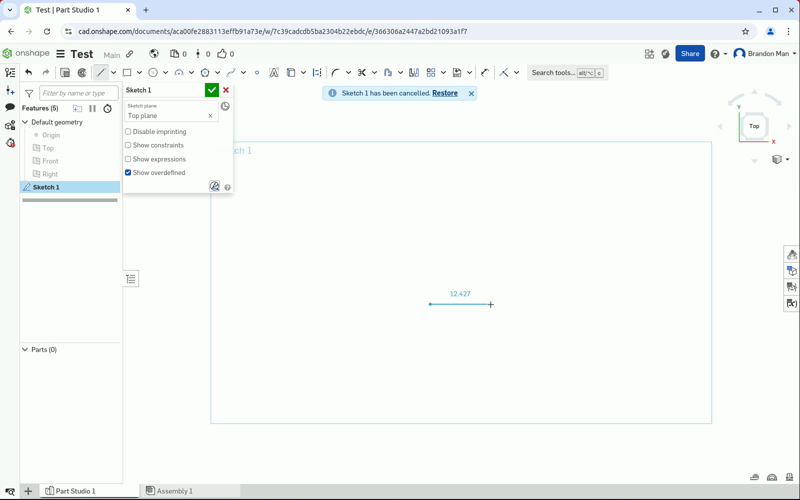
click(490, 304)
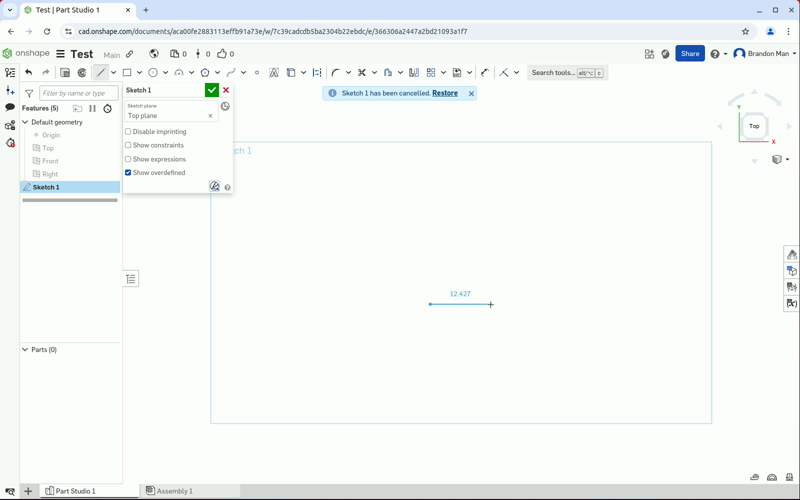
key_up(shift)
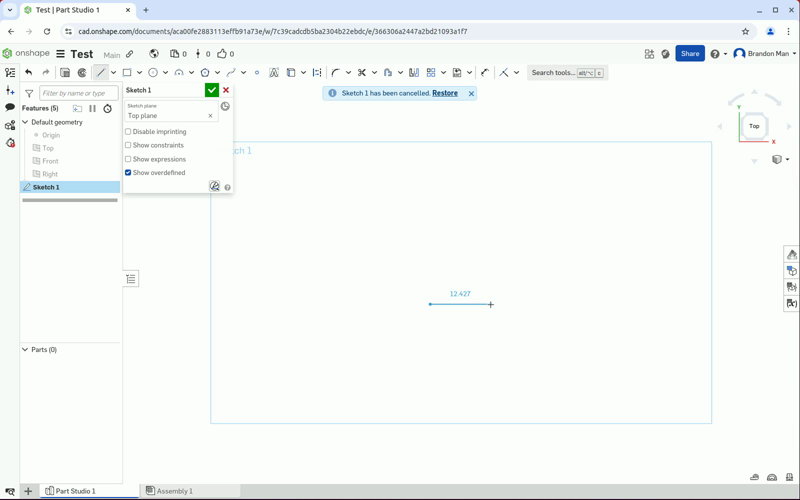
key_down(shift)
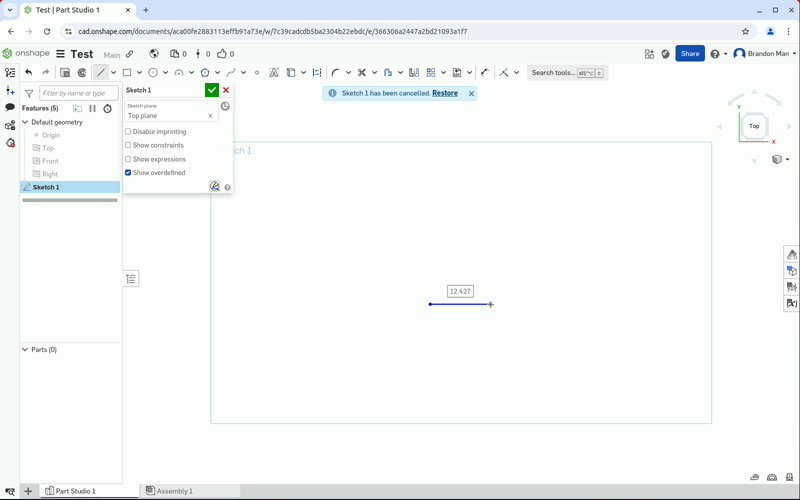
mouse_move(520, 304)
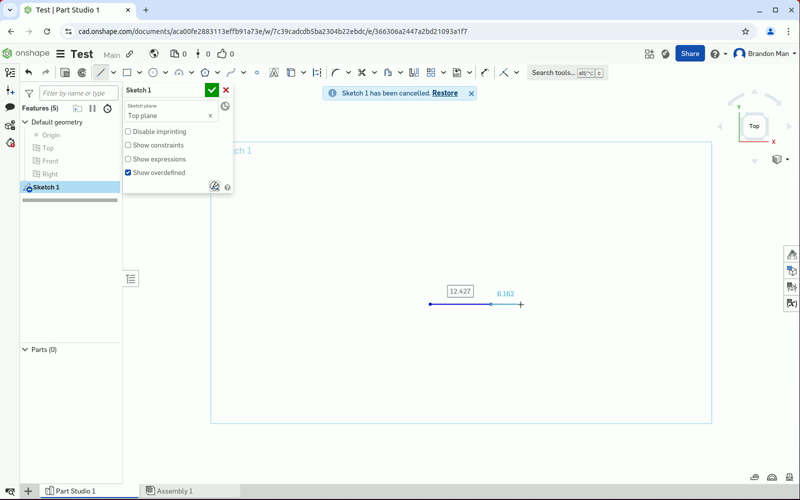
mouse_move(490, 262)
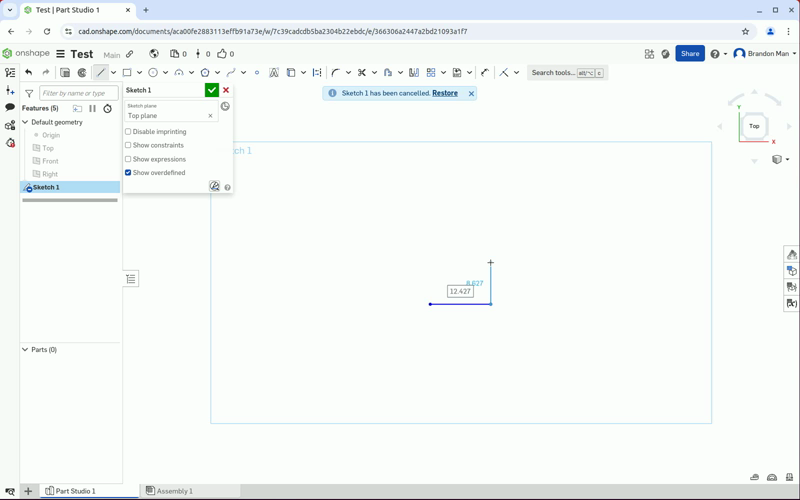
click(490, 262)
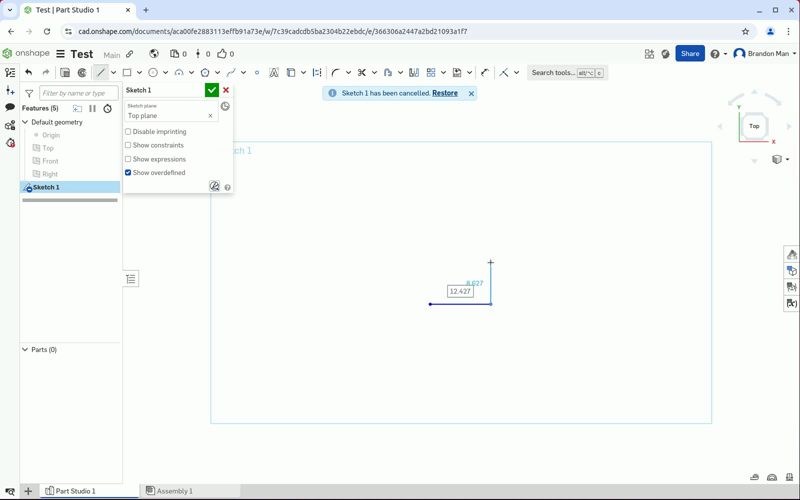
key_up(shift)
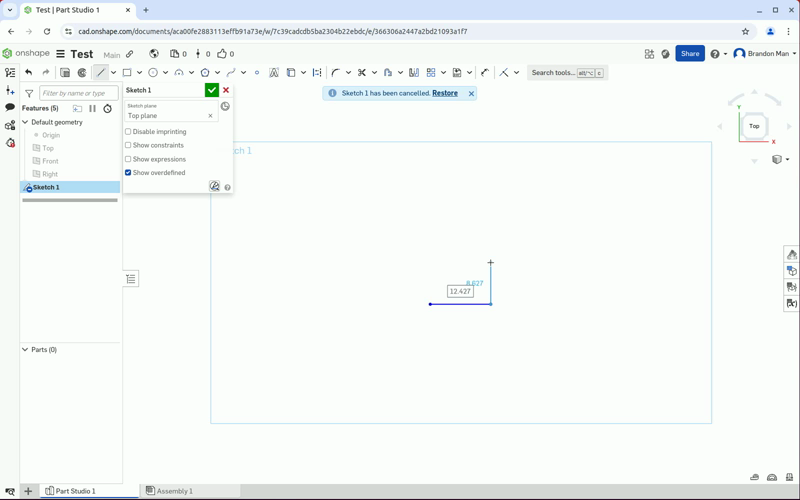
key_down(shift)
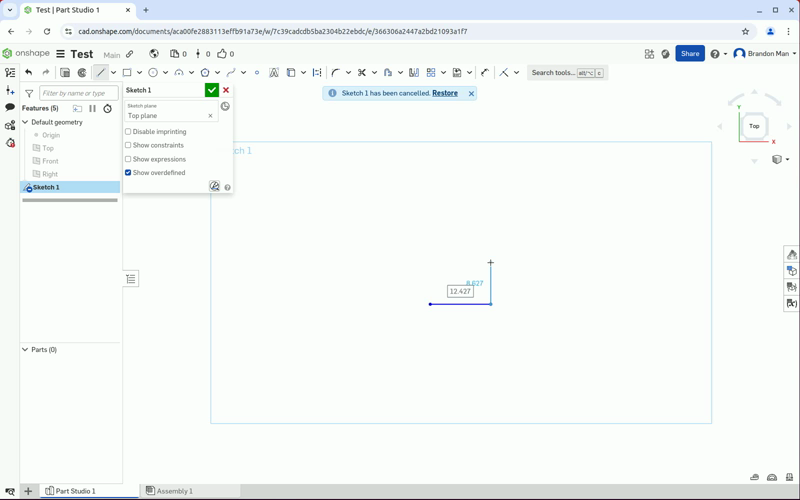
mouse_move(430, 262)
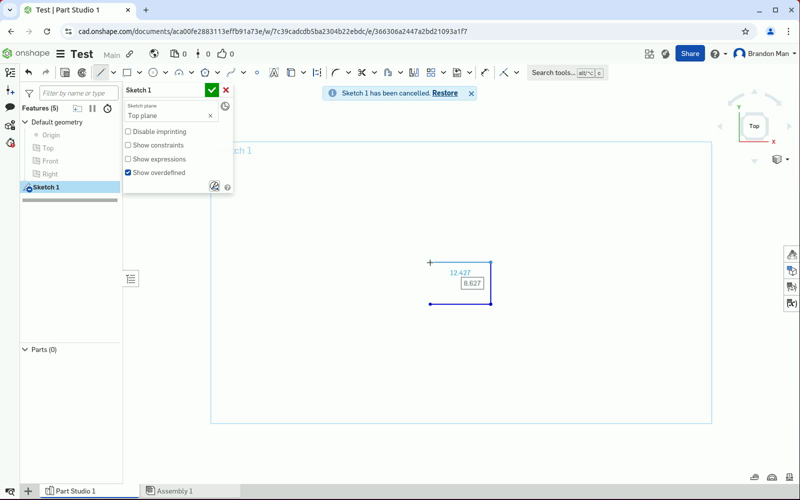
click(430, 262)
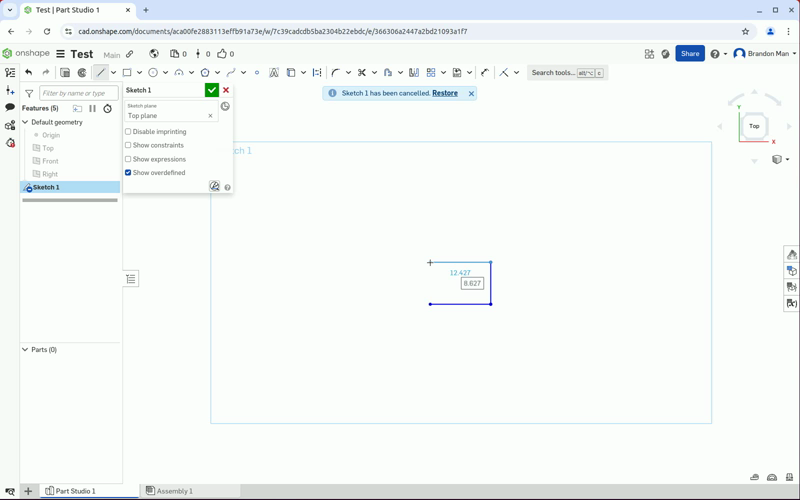
key_up(shift)
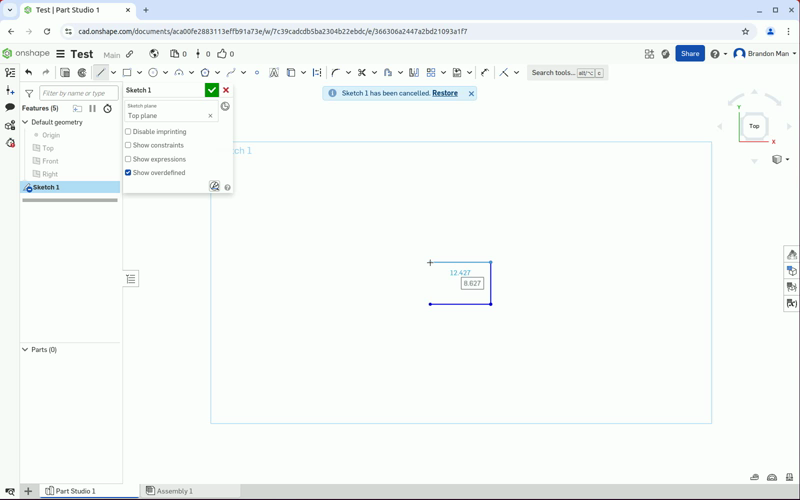
mouse_move(460, 262)
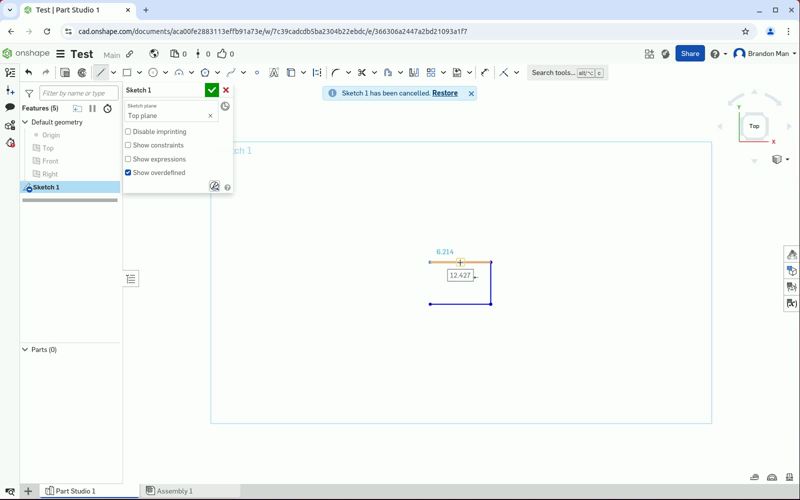
key_down(shift)
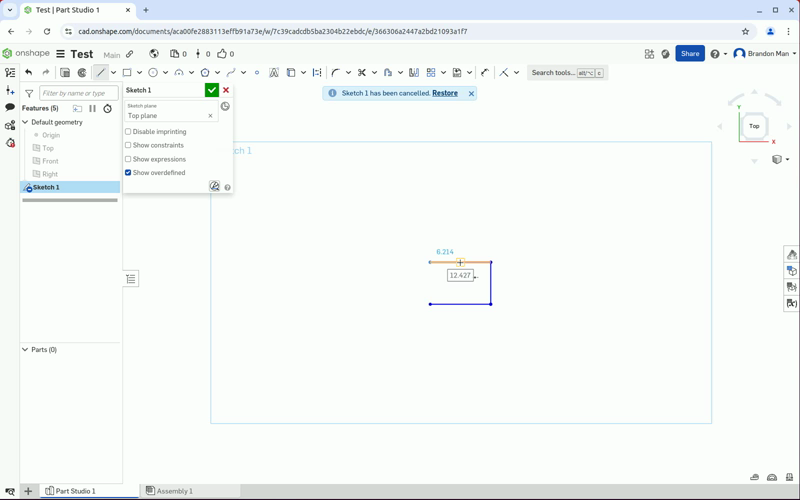
mouse_move(430, 304)
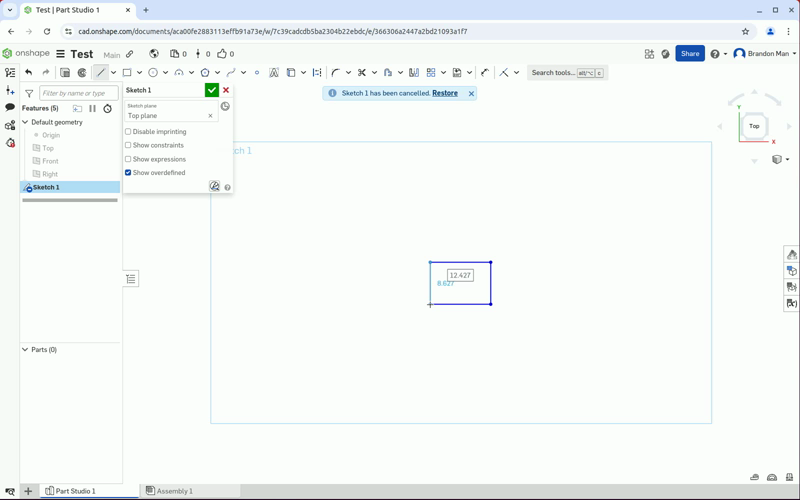
key_up(shift)
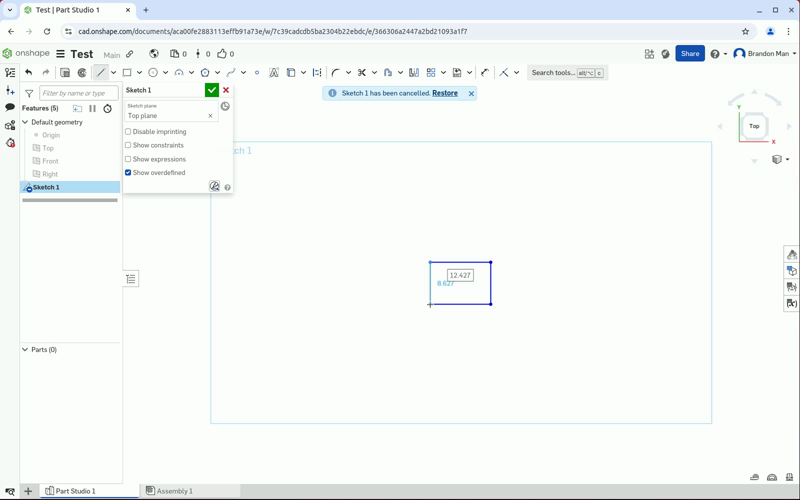
click(430, 304)
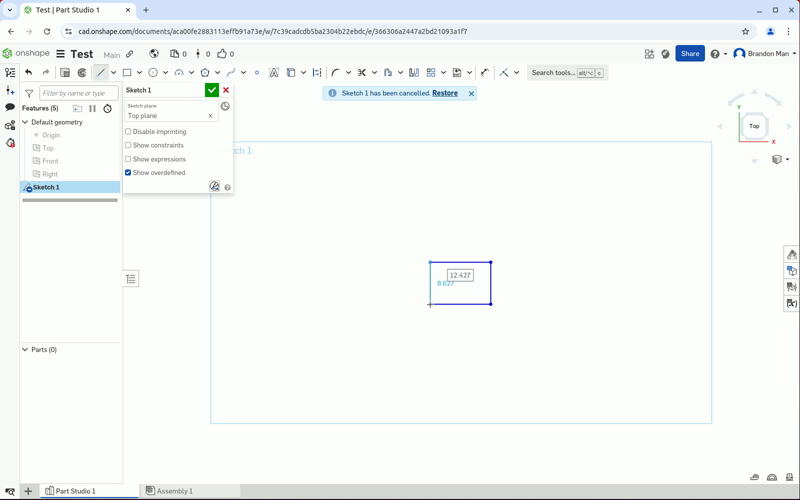
key(esc)
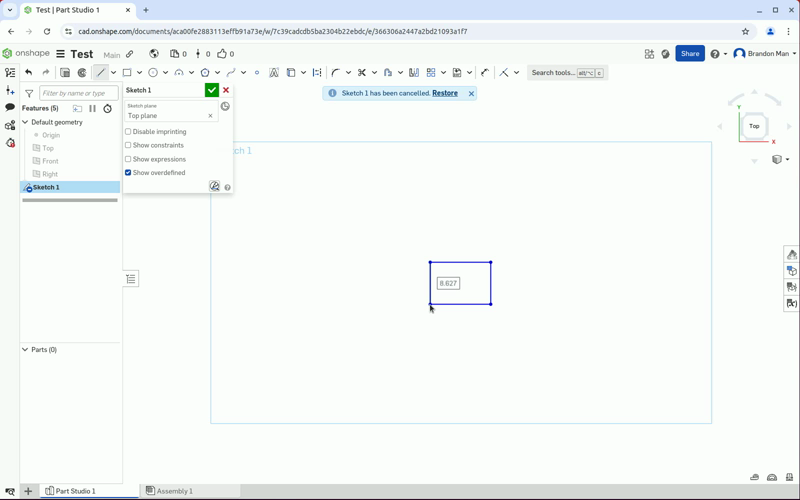
mouse_move(474, 282)
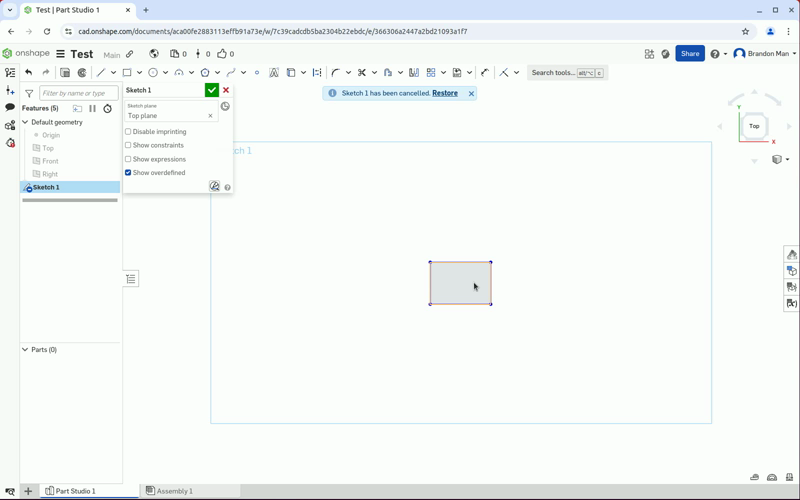
click(474, 282)
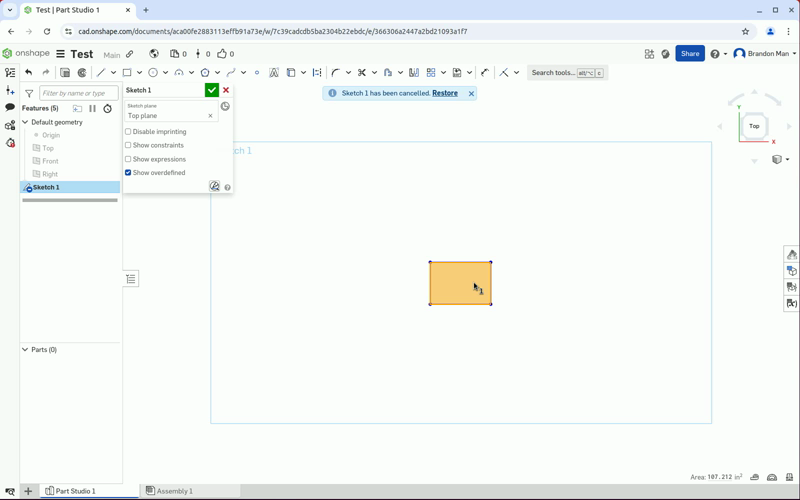
mouse_move(73, 352)
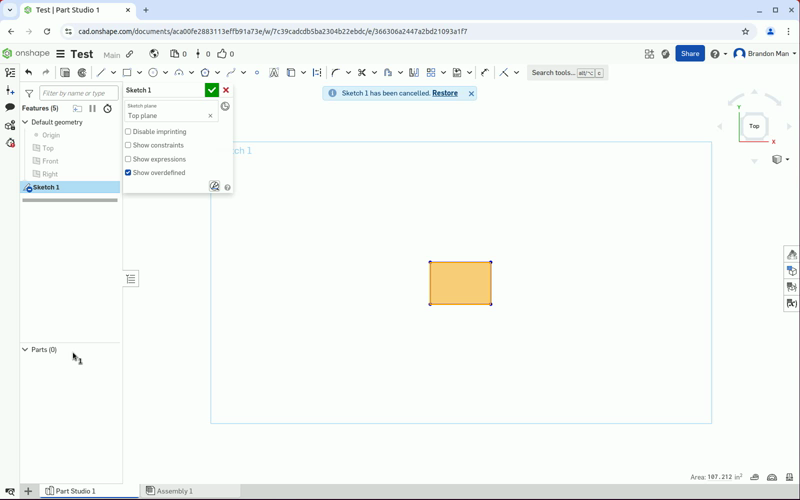
key(shift+y)
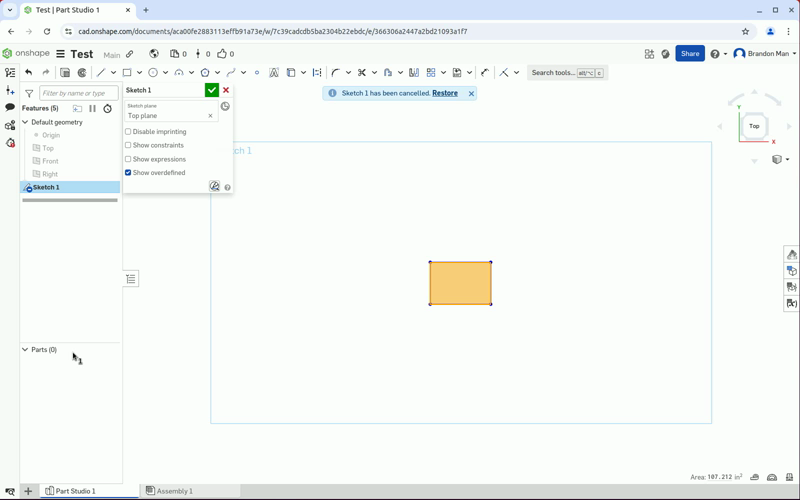
key(shift+e)
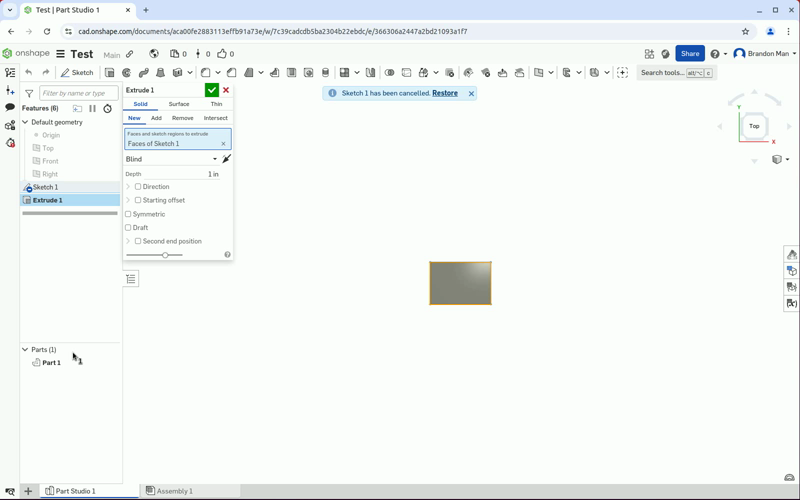
mouse_move(143, 106)
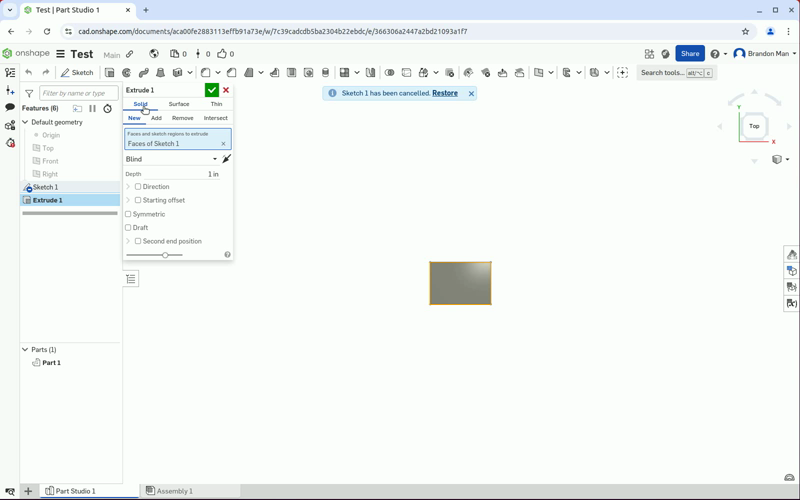
click(143, 106)
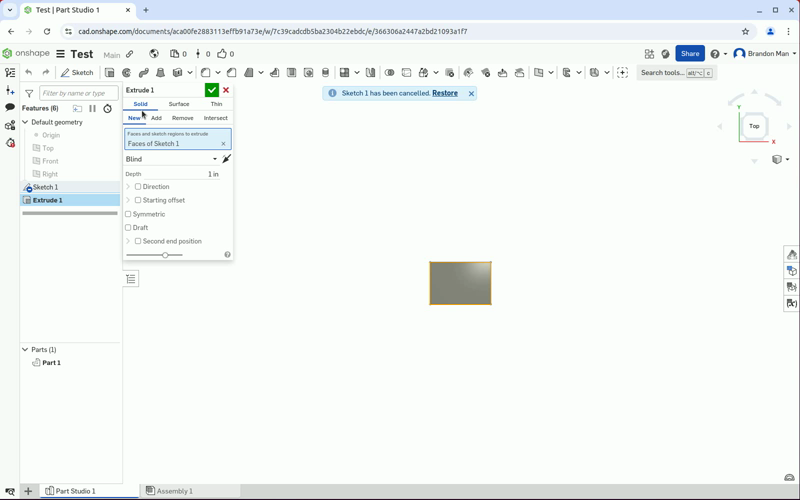
mouse_move(137, 120)
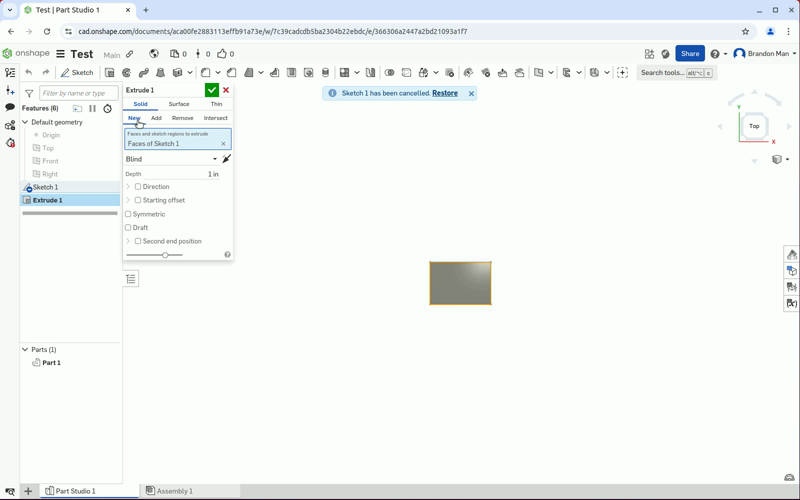
click(137, 120)
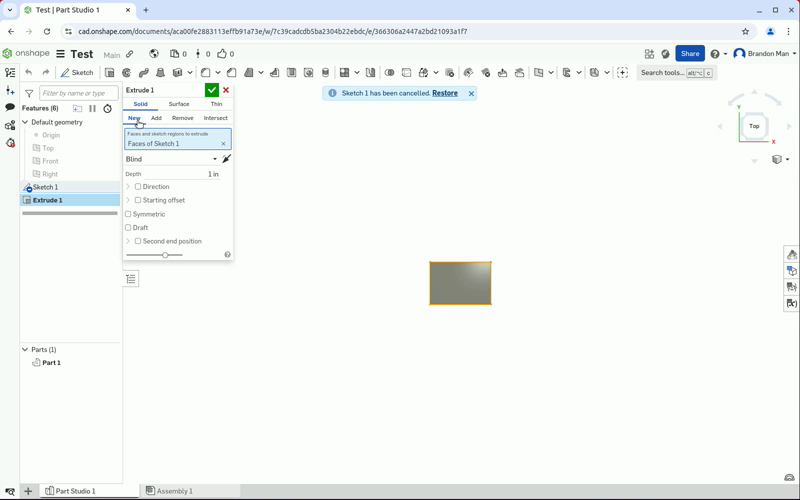
key(tab, 4)
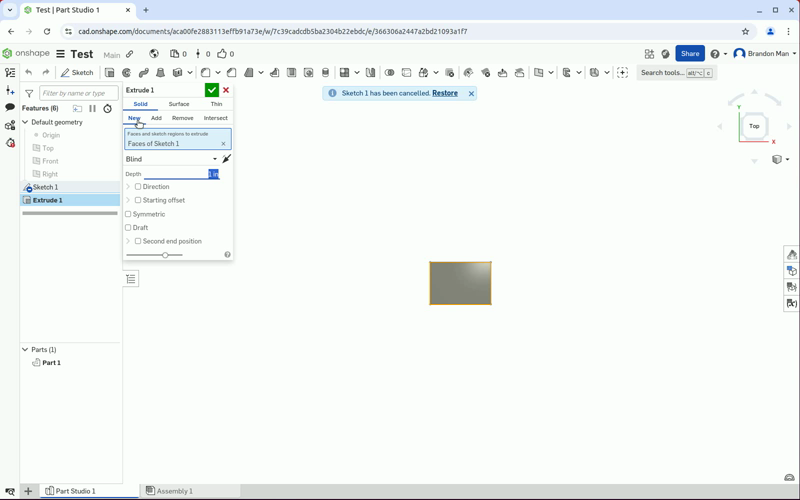
text(23.108)
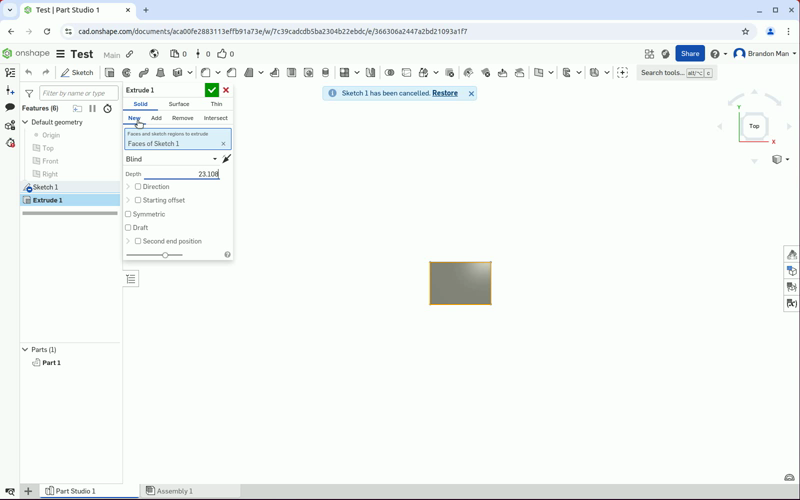
key(enter)
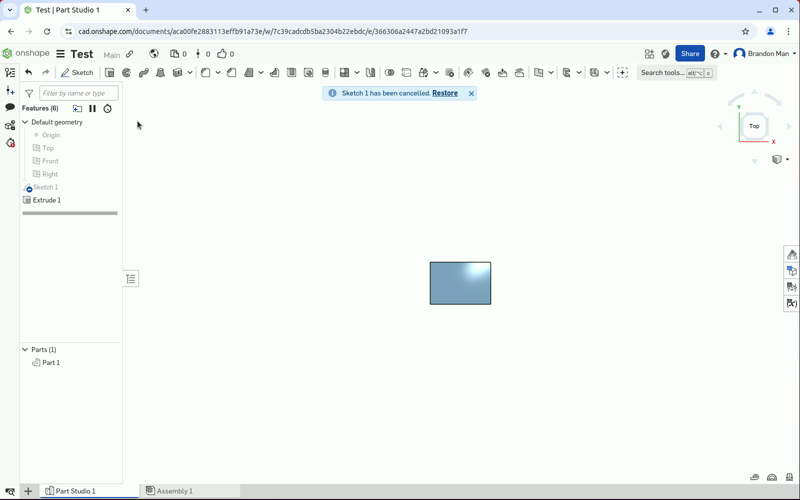
key(shift+h)
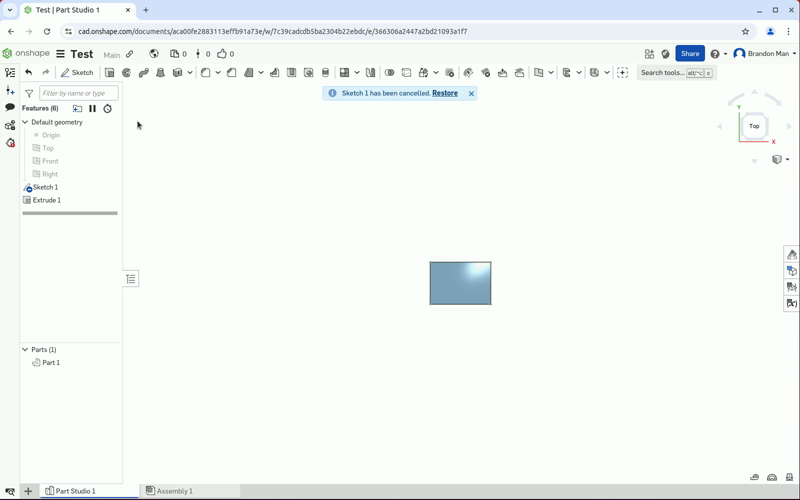
key(shift+h)
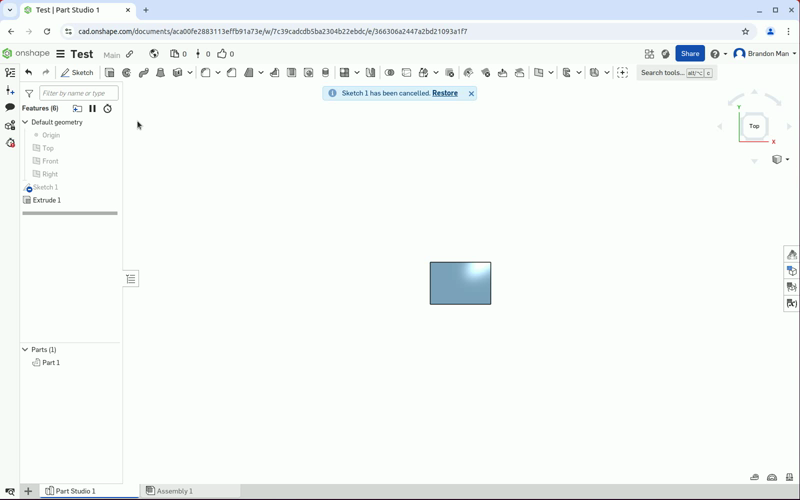
mouse_move(73, 189)
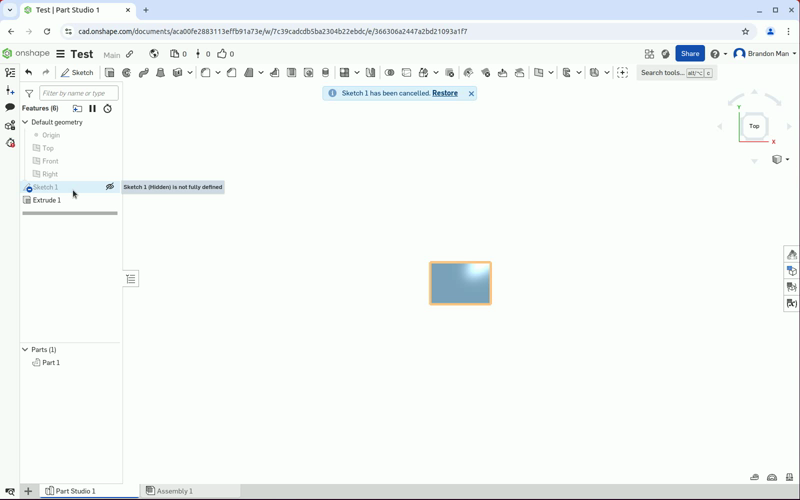
click(73, 189)
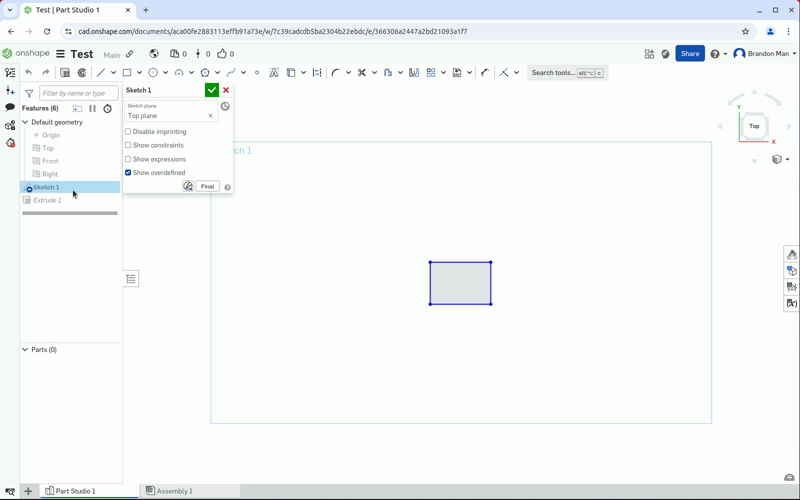
mouse_move(229, 92)
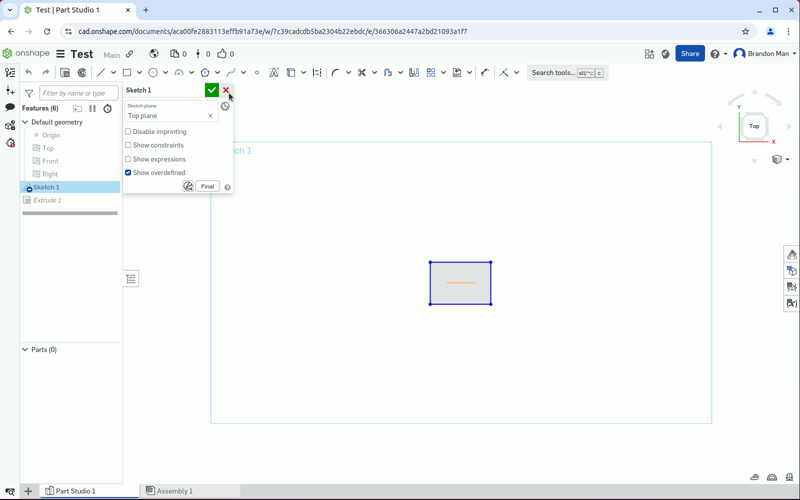
click(229, 92)
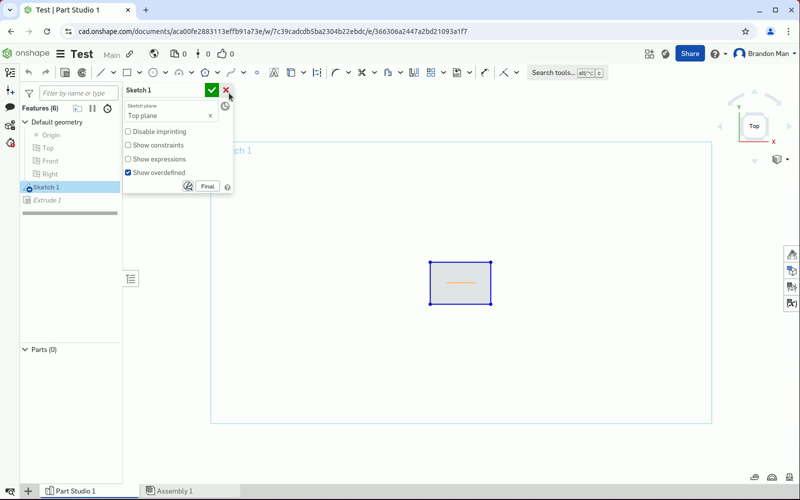
key(shift+s)
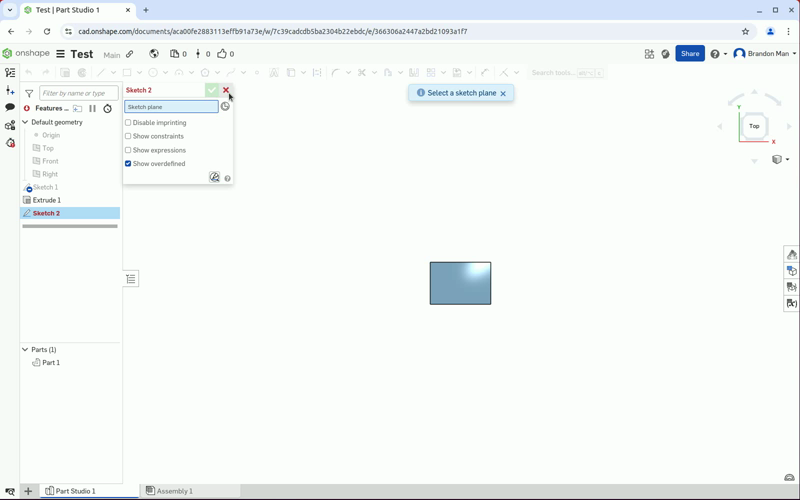
mouse_move(73, 150)
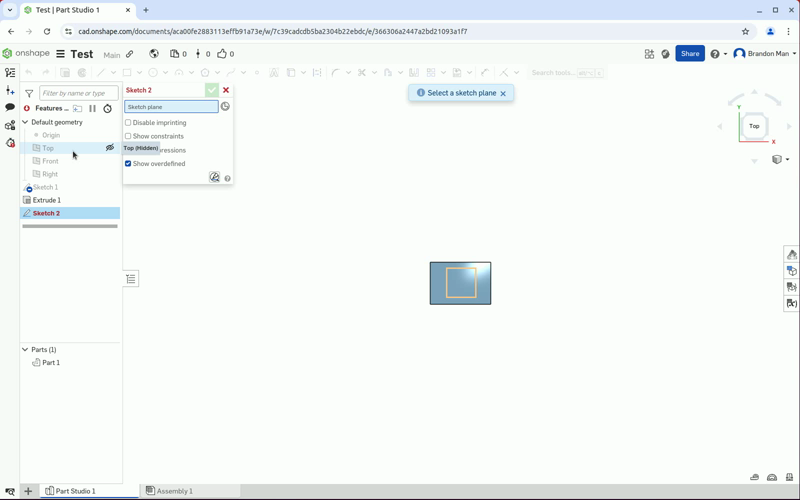
click(73, 150)
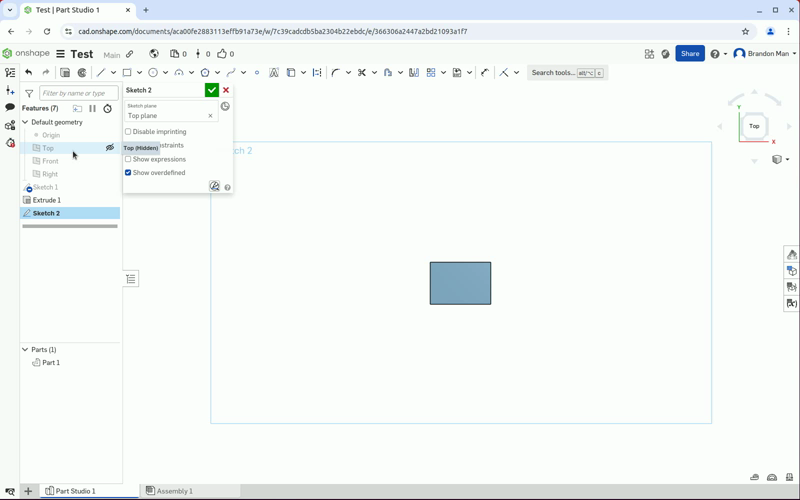
mouse_move(73, 352)
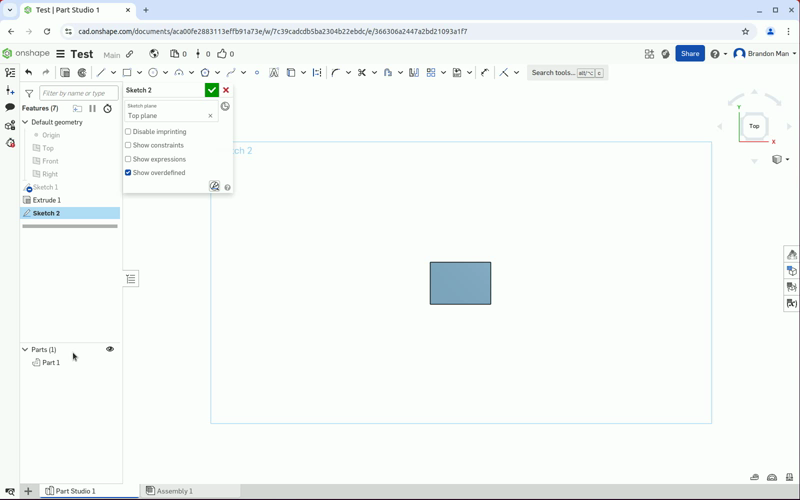
key(y)
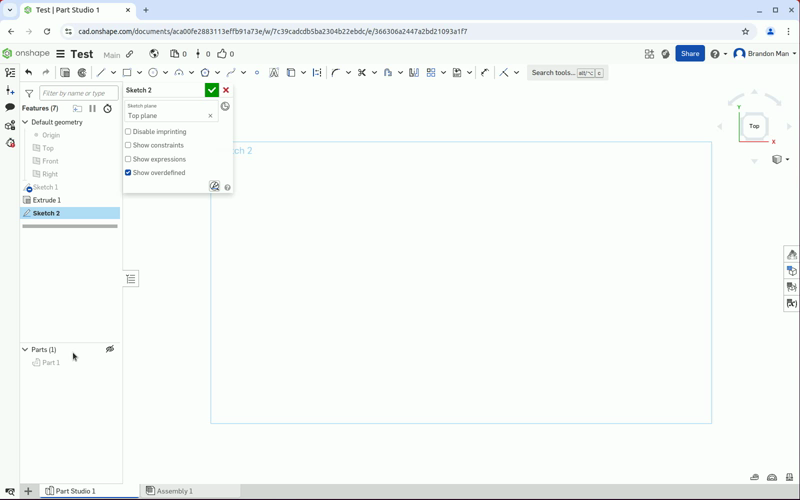
key(l)
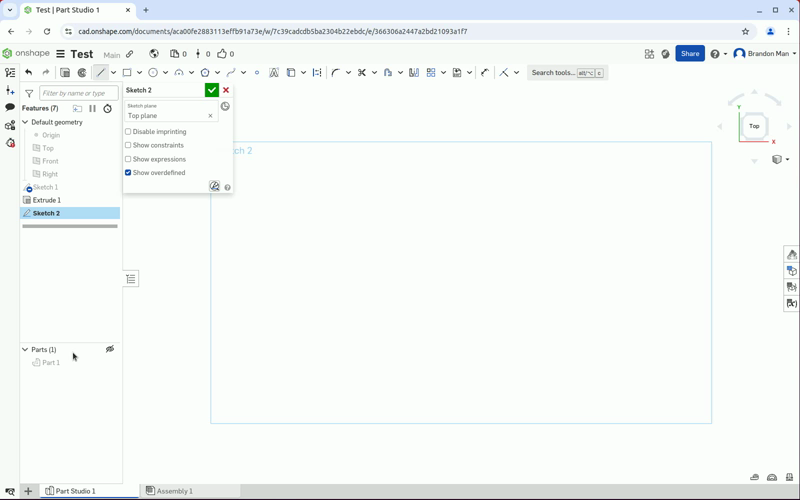
key_down(shift)
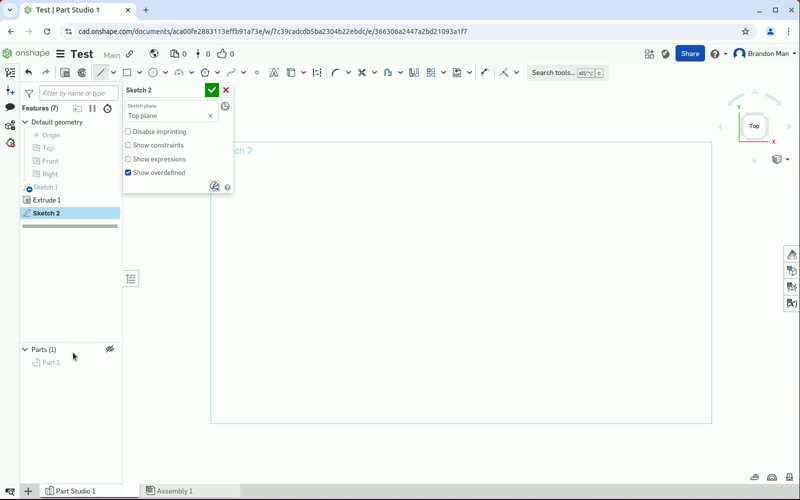
mouse_move(397, 304)
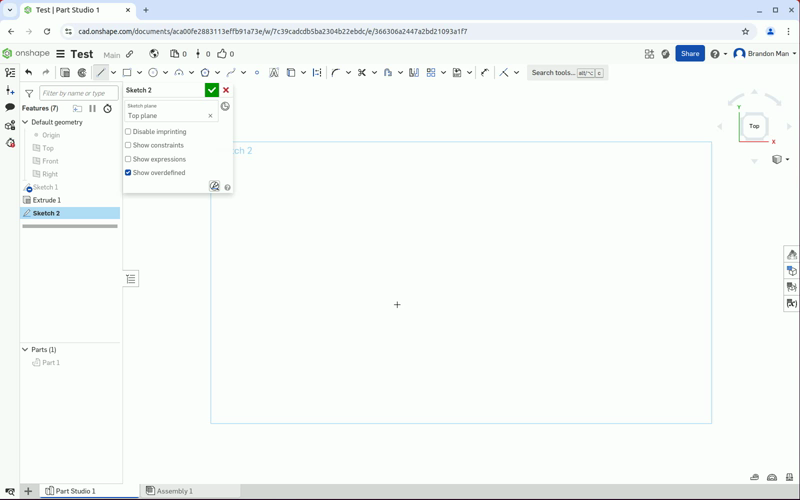
click(397, 304)
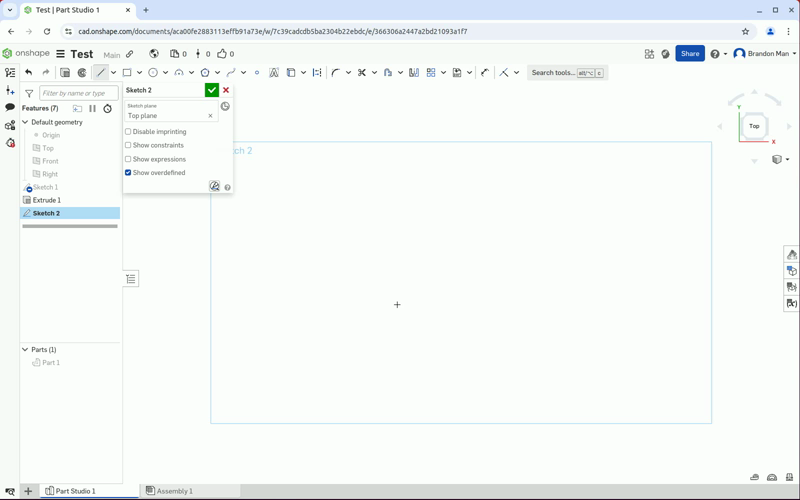
key_up(shift)
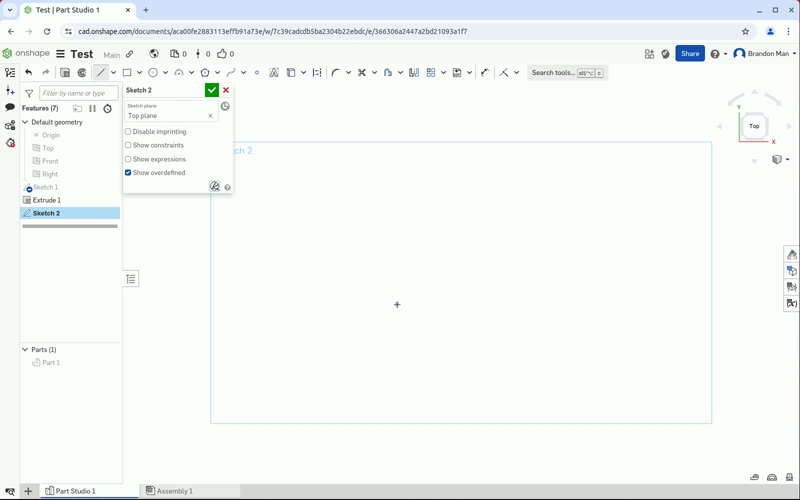
key_down(shift)
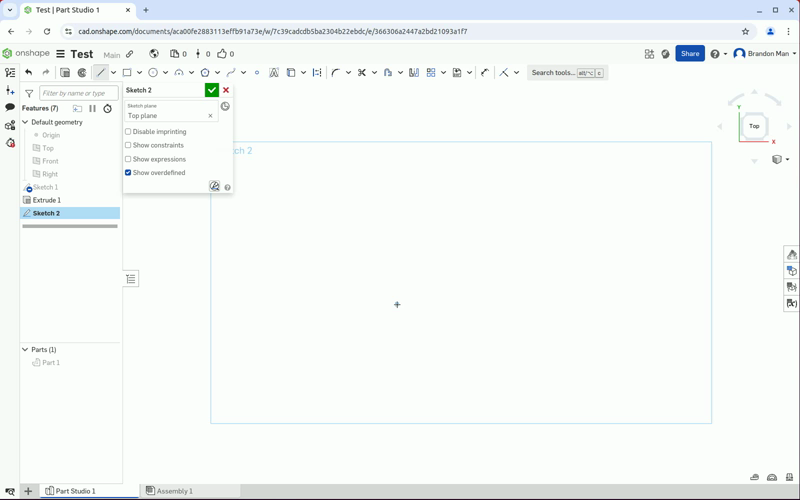
mouse_move(427, 304)
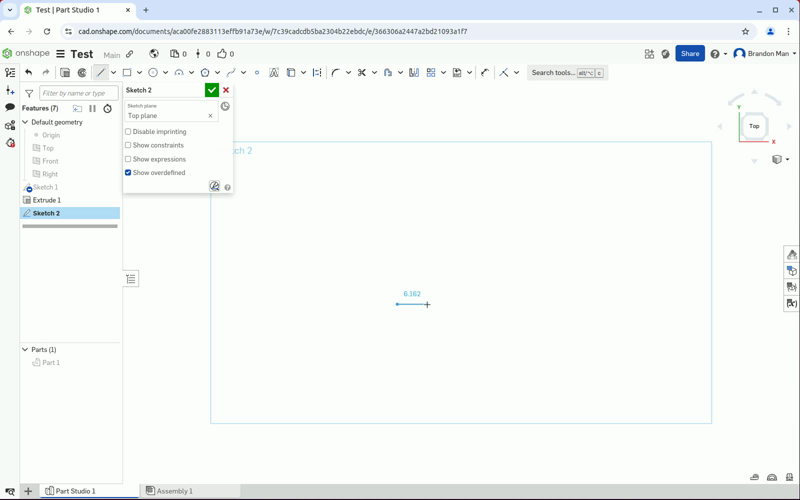
mouse_move(431, 304)
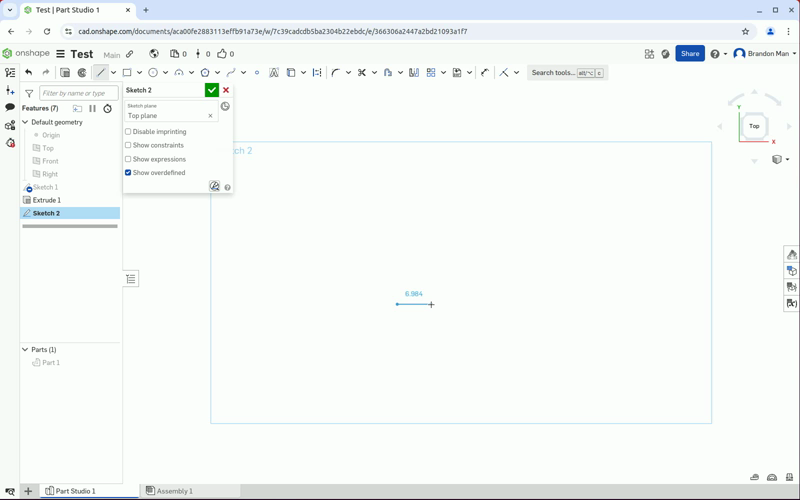
click(431, 304)
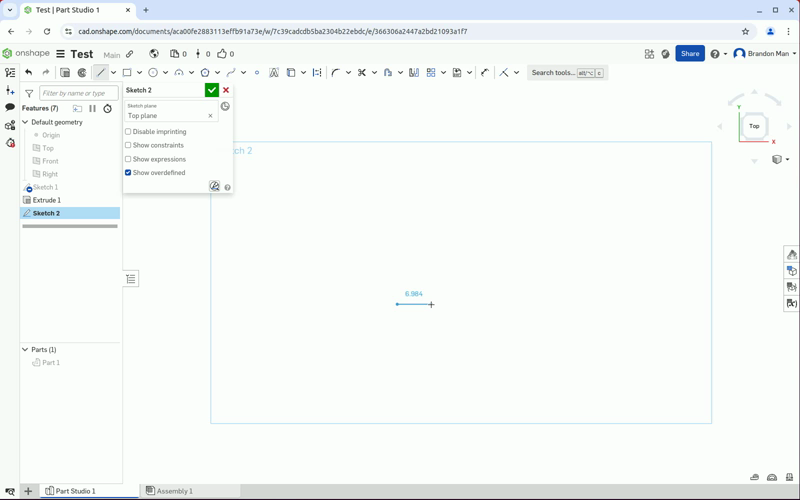
key_up(shift)
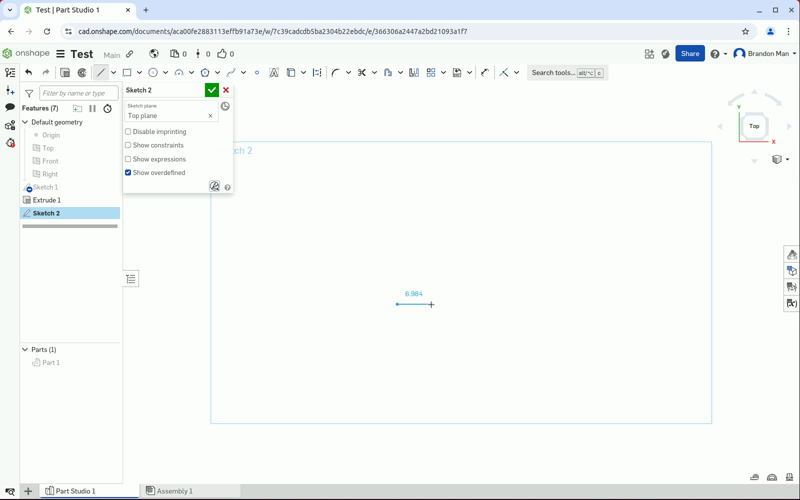
key_down(shift)
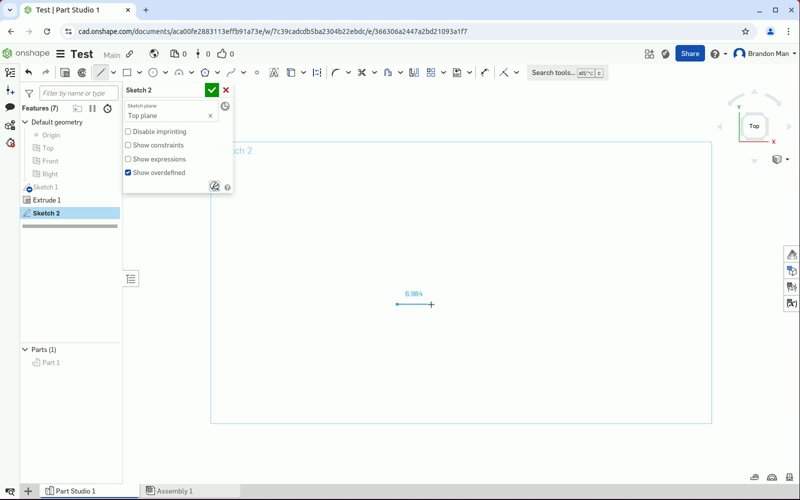
mouse_move(461, 304)
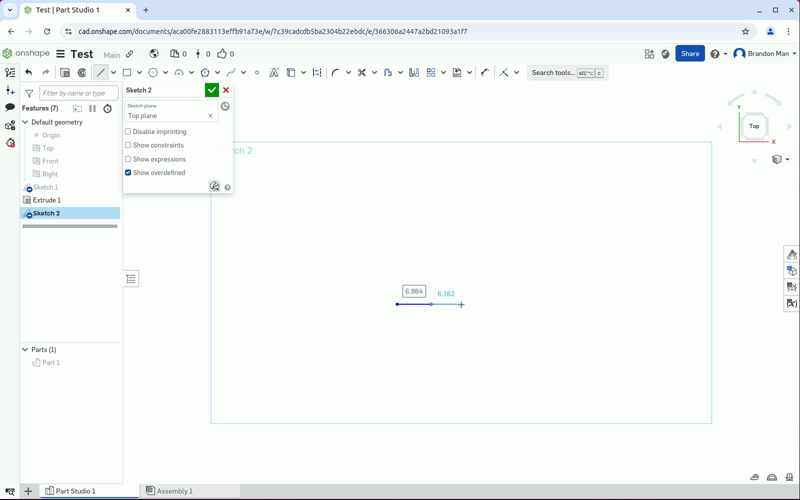
mouse_move(431, 261)
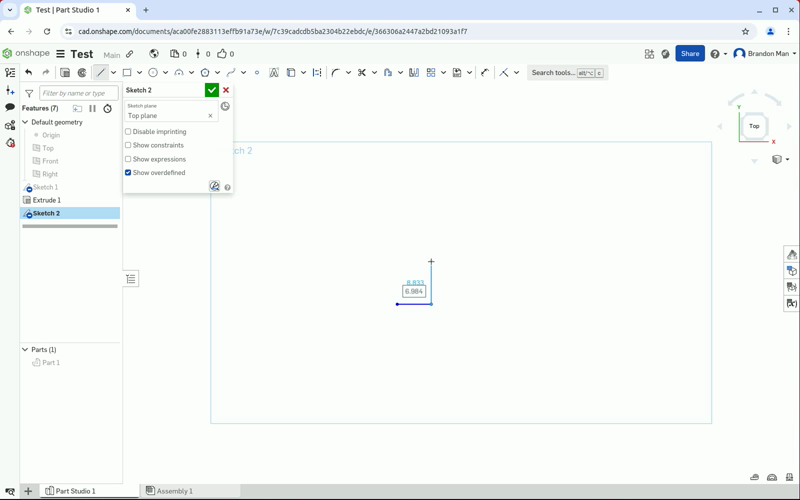
click(431, 261)
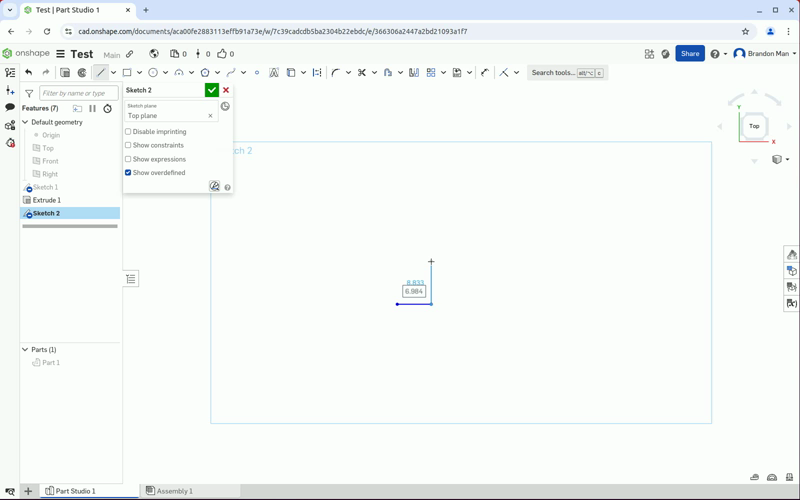
key_up(shift)
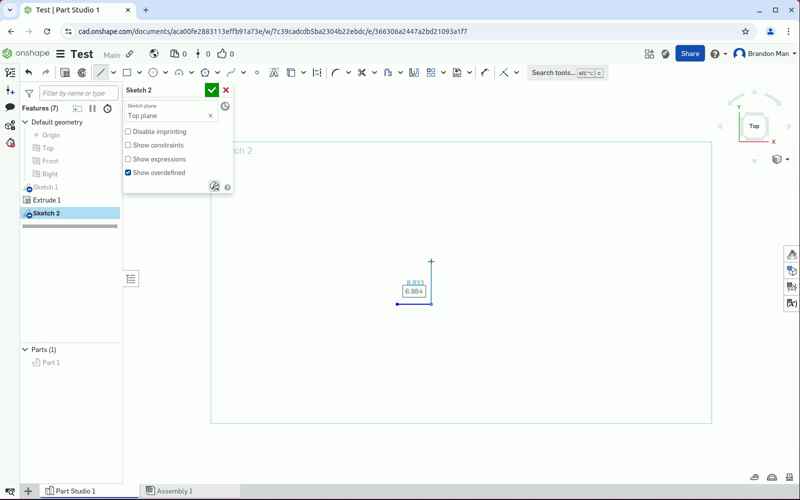
key_down(shift)
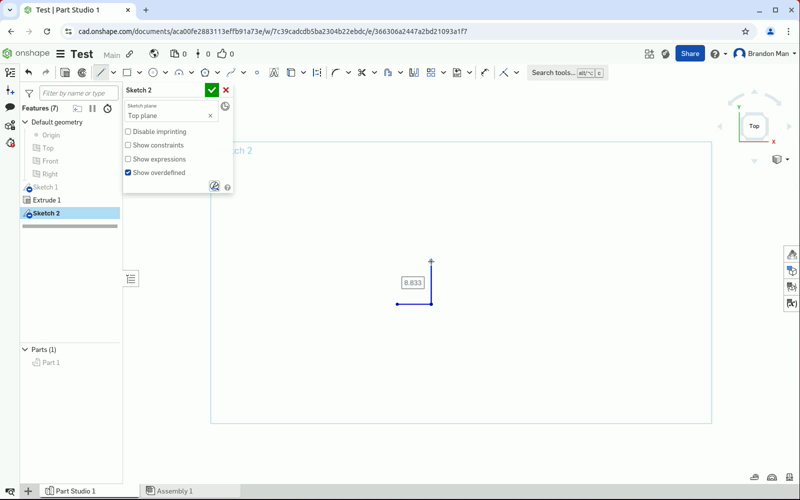
mouse_move(461, 261)
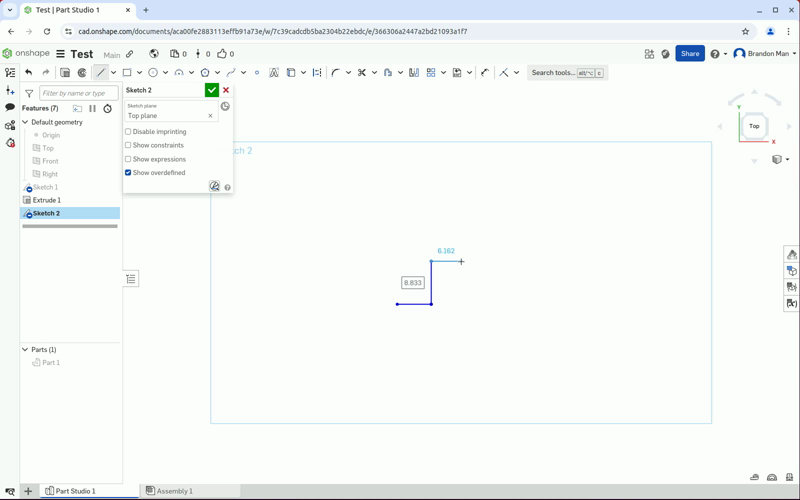
mouse_move(397, 261)
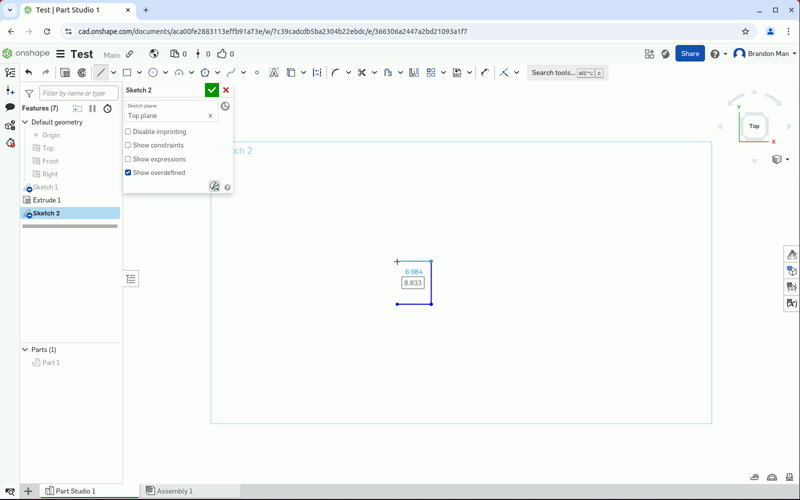
click(397, 261)
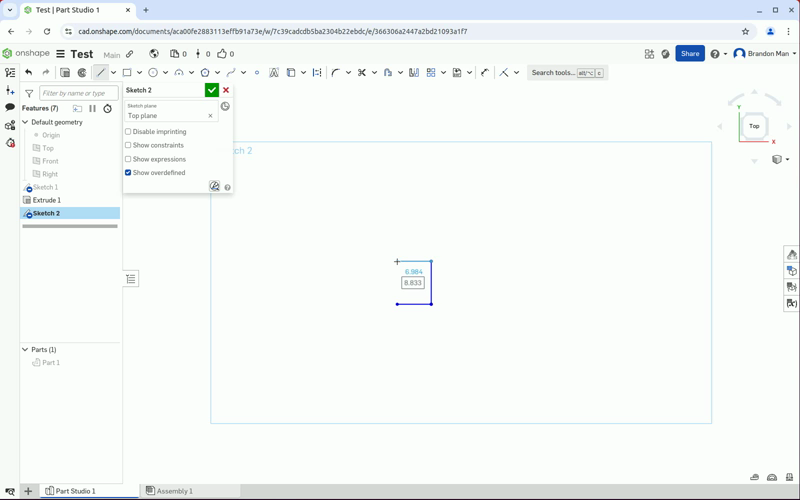
key_up(shift)
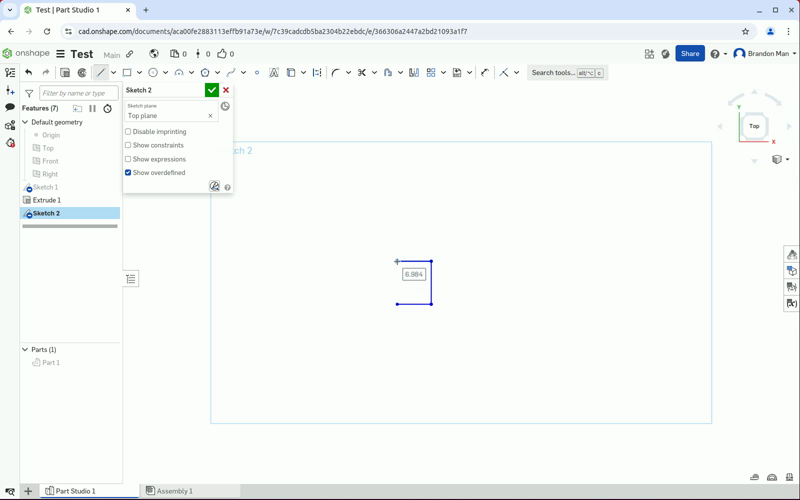
mouse_move(427, 261)
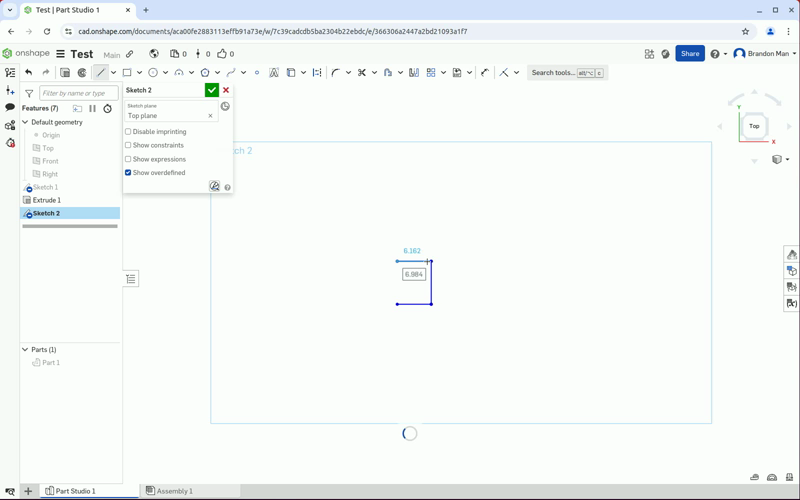
key_down(shift)
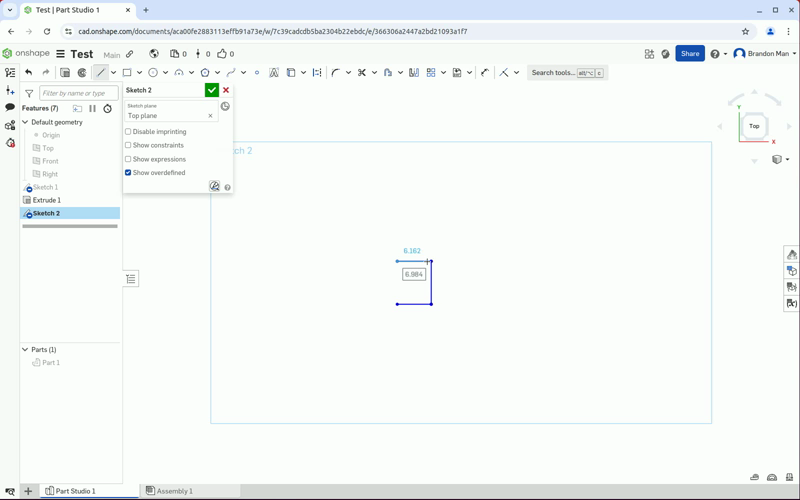
mouse_move(397, 304)
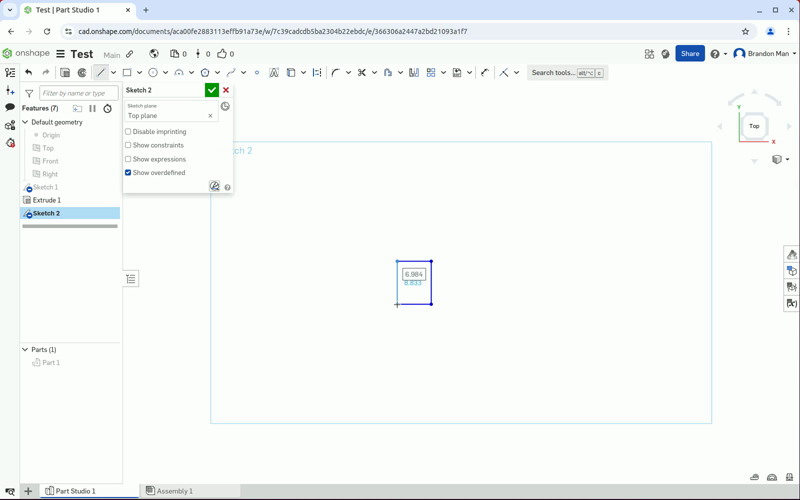
key_up(shift)
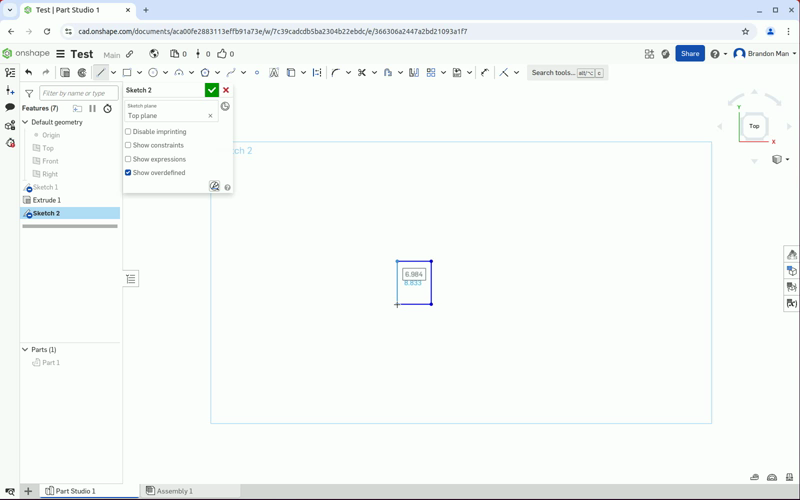
click(397, 304)
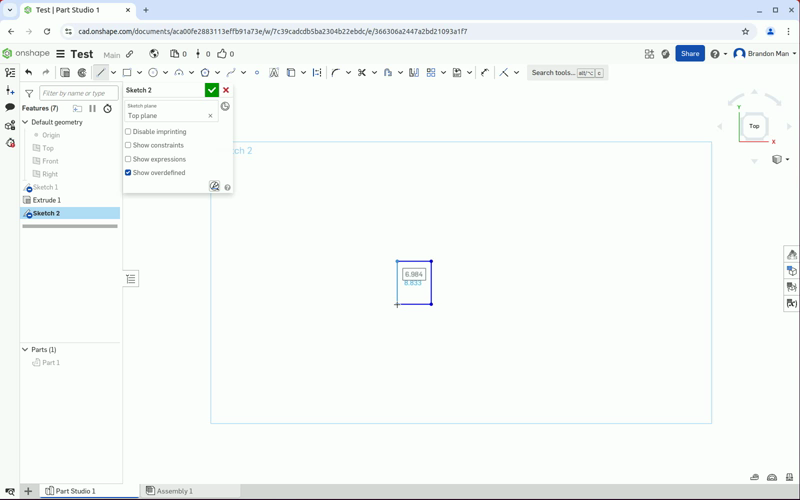
key(esc)
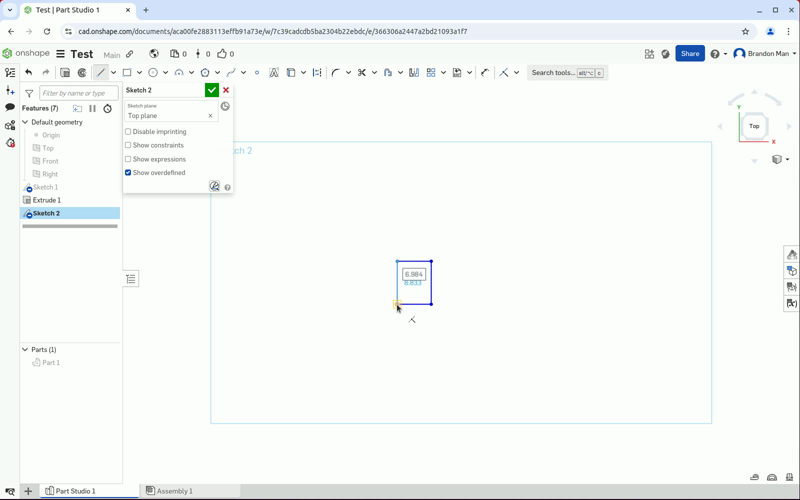
key(c)
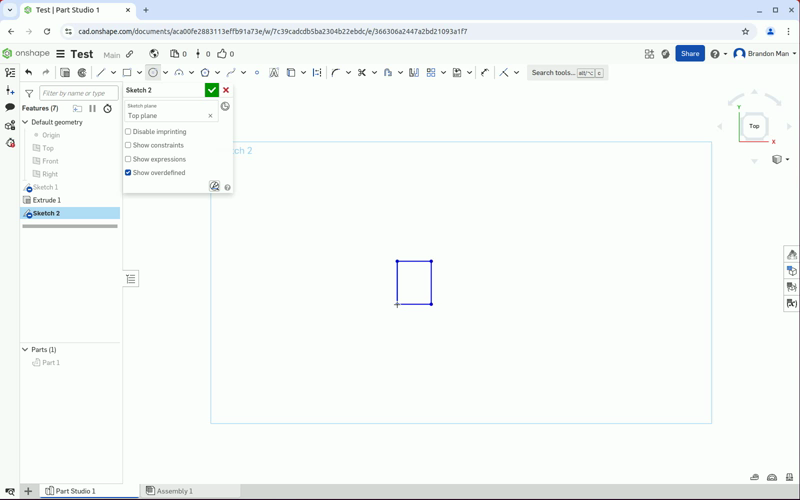
key_down(shift)
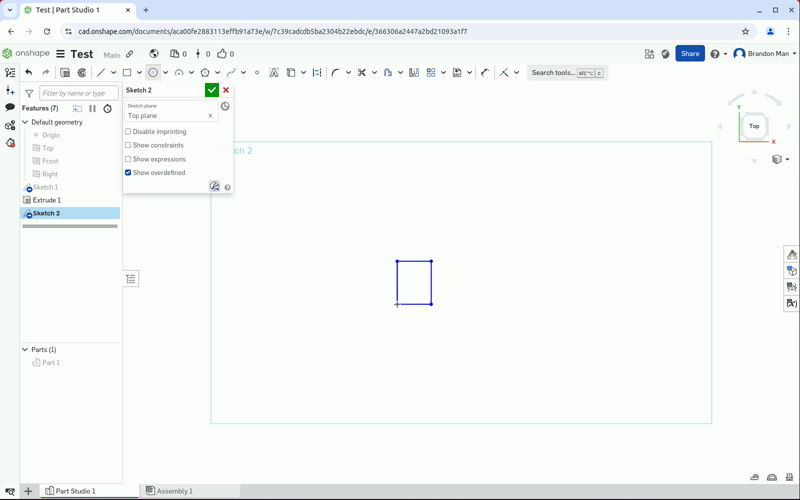
mouse_move(412, 282)
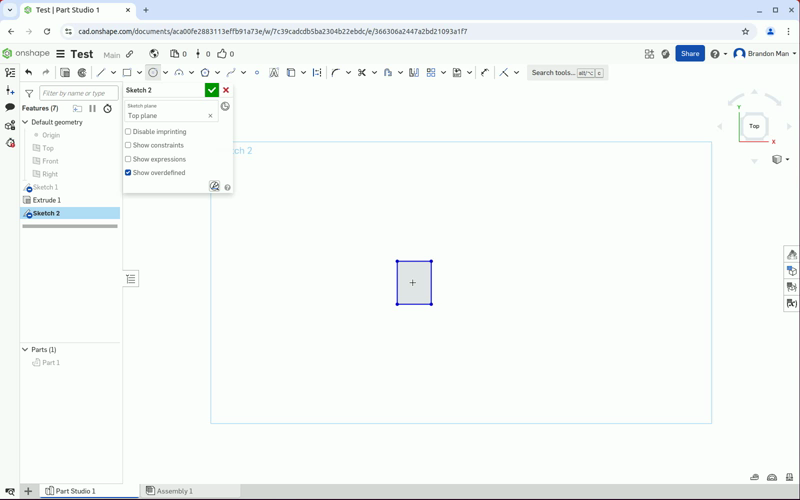
click(412, 282)
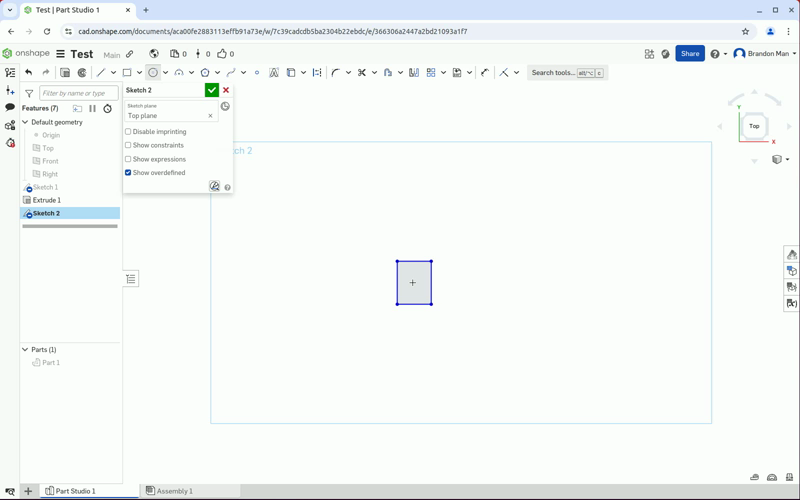
key_up(shift)
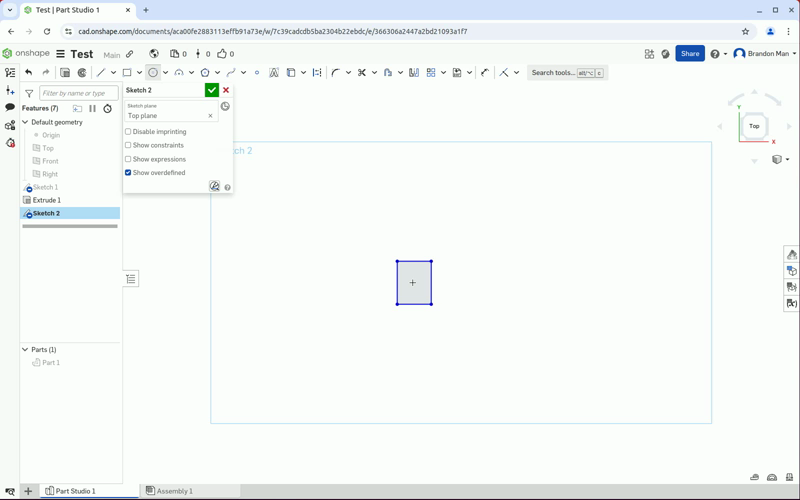
mouse_move(421, 282)
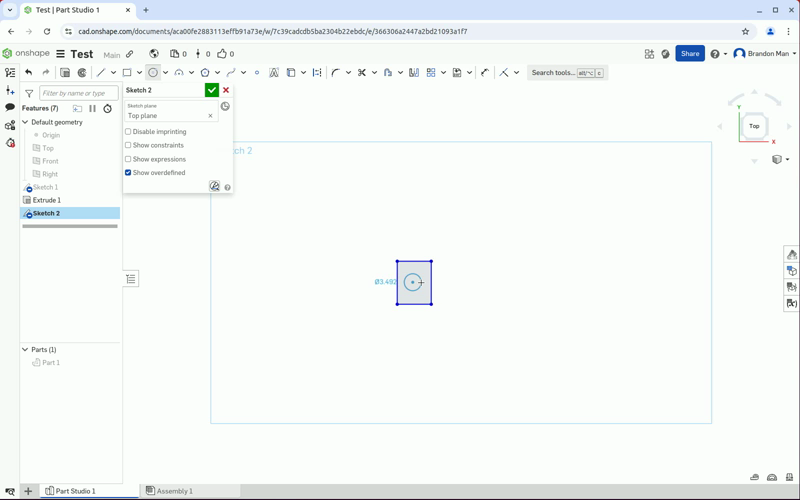
click(421, 282)
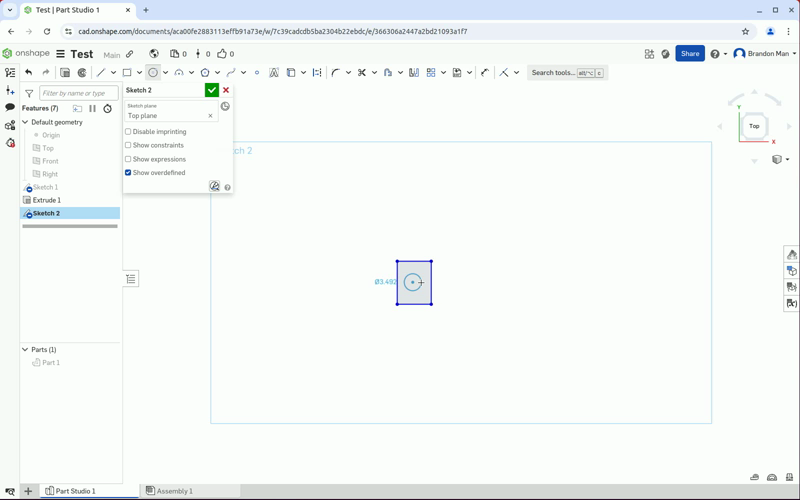
key(esc)
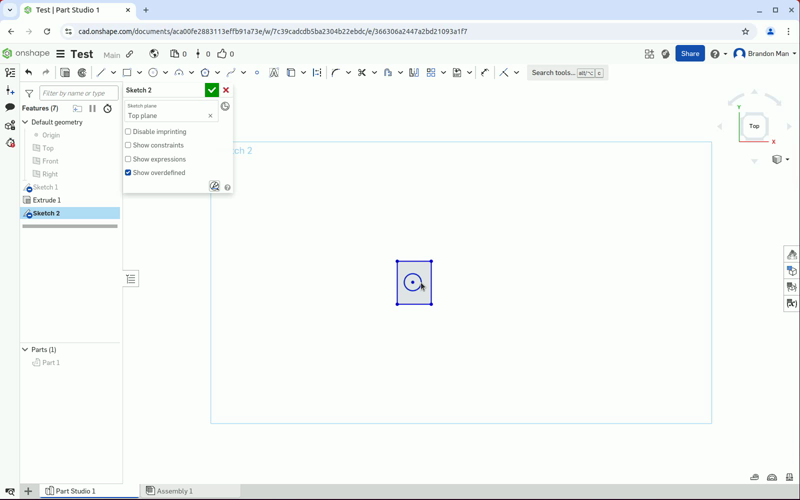
mouse_move(406, 290)
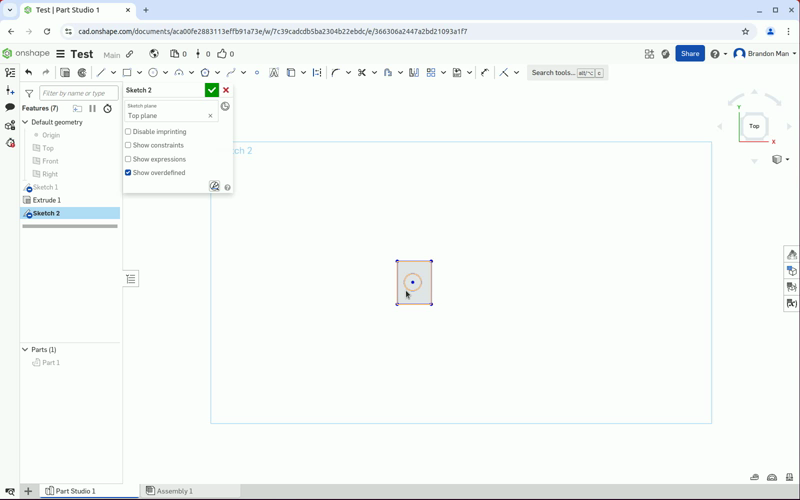
scroll(6)
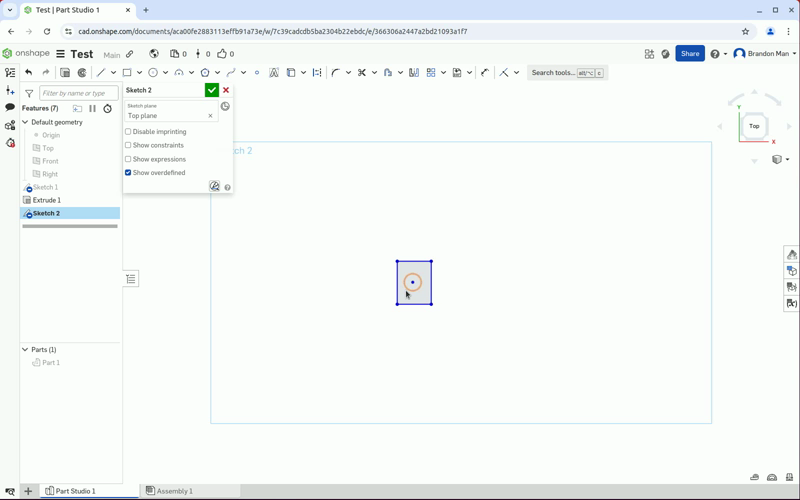
scroll(6)
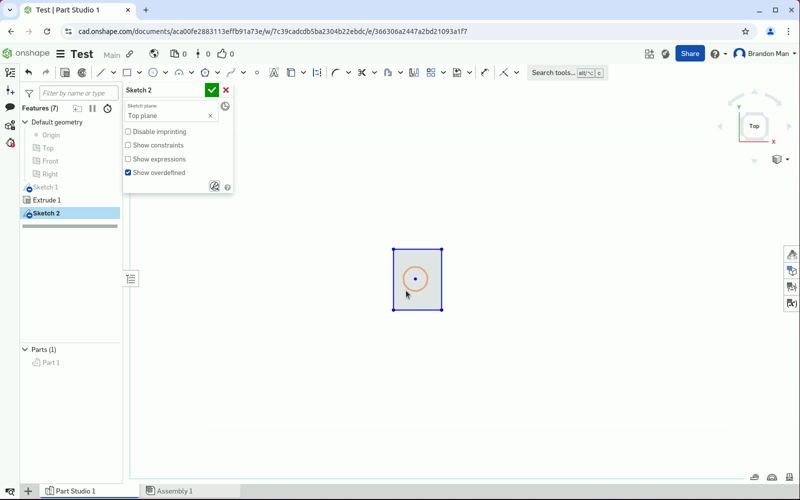
scroll(6)
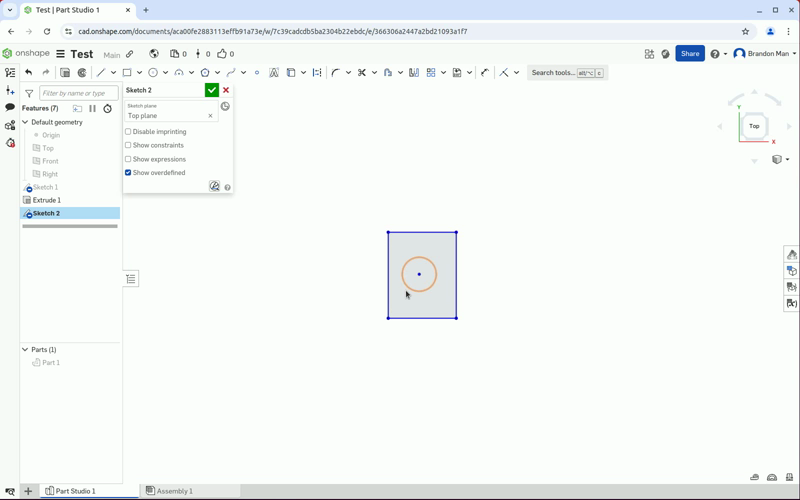
scroll(6)
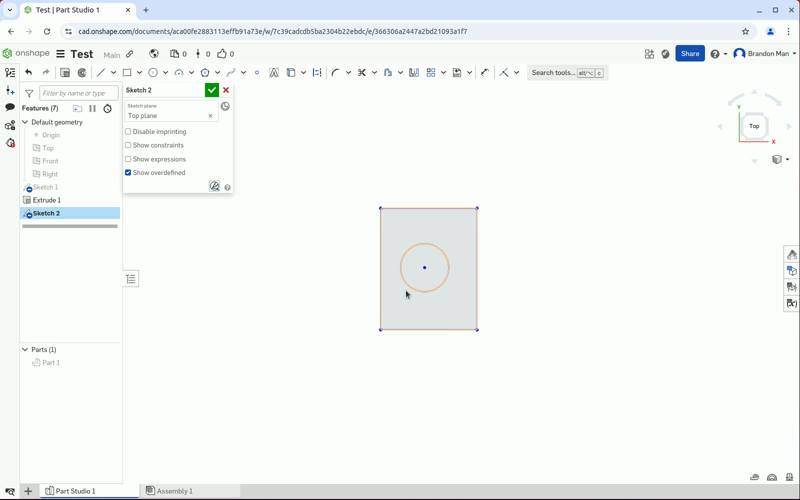
scroll(6)
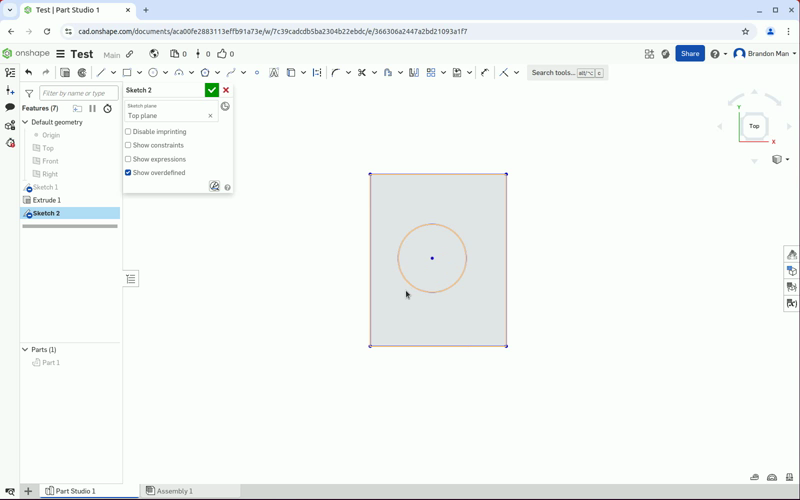
scroll(6)
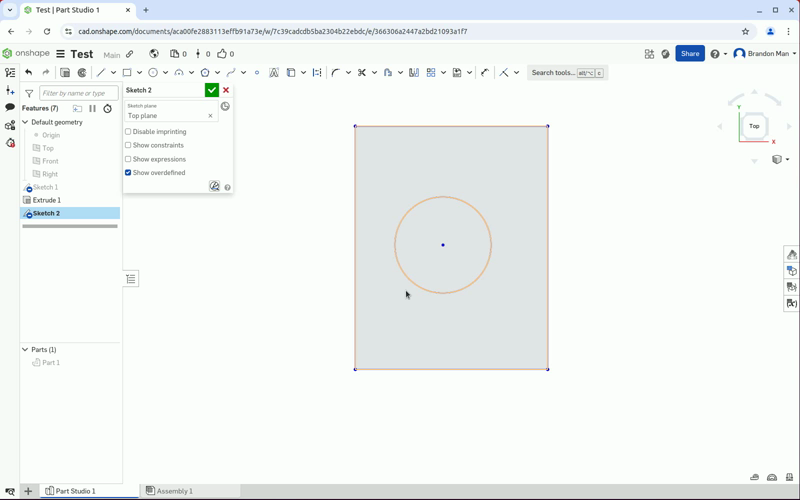
scroll(6)
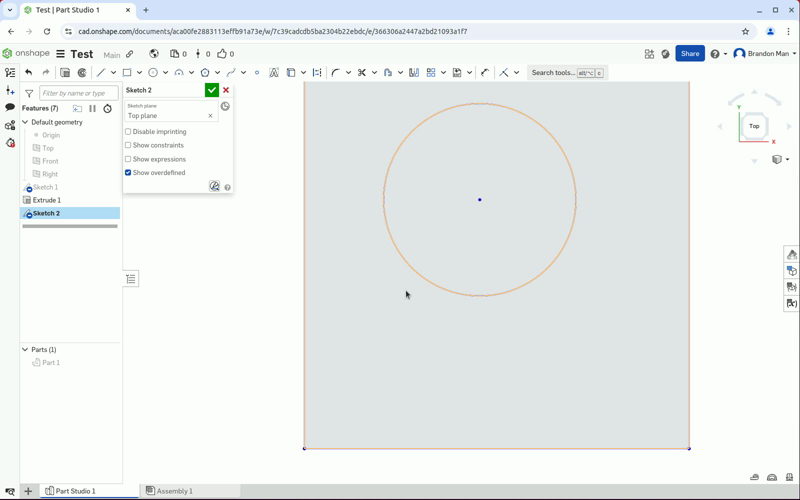
click(406, 290)
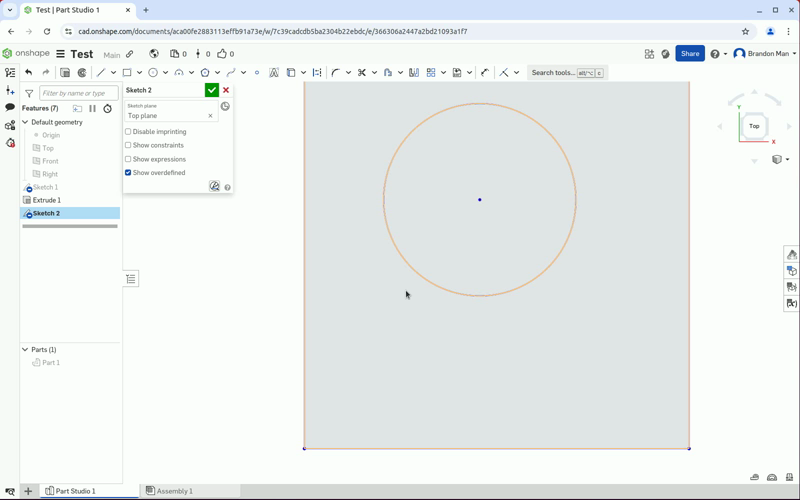
scroll(-6)
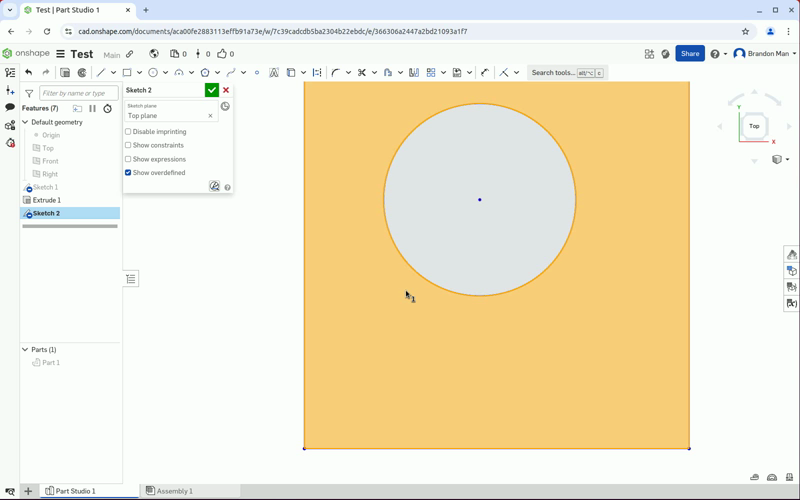
scroll(-6)
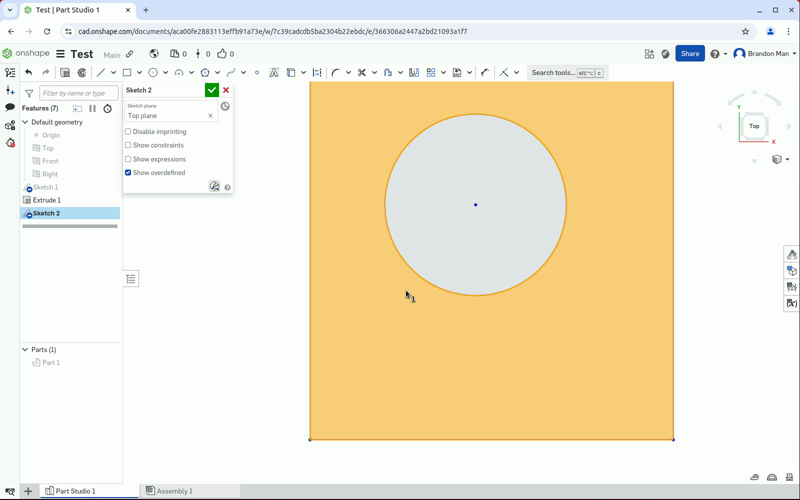
scroll(-6)
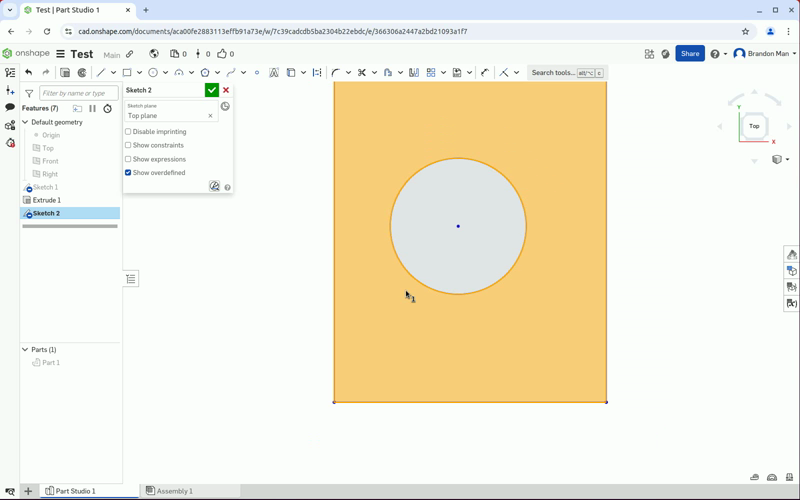
scroll(-6)
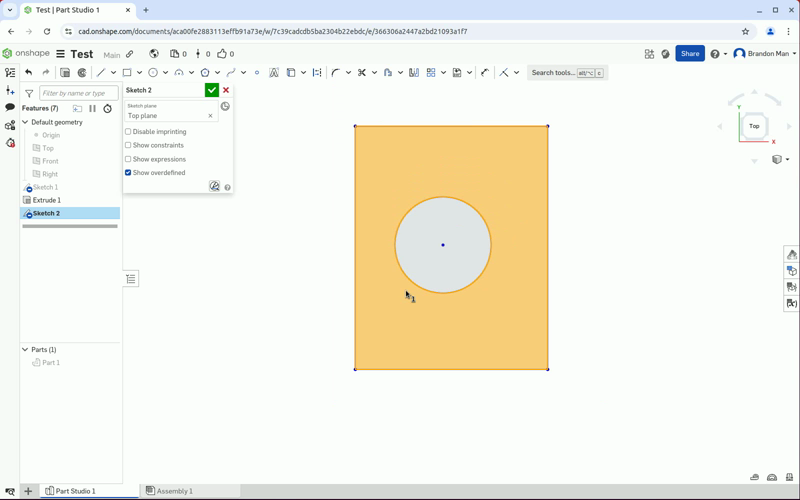
scroll(-6)
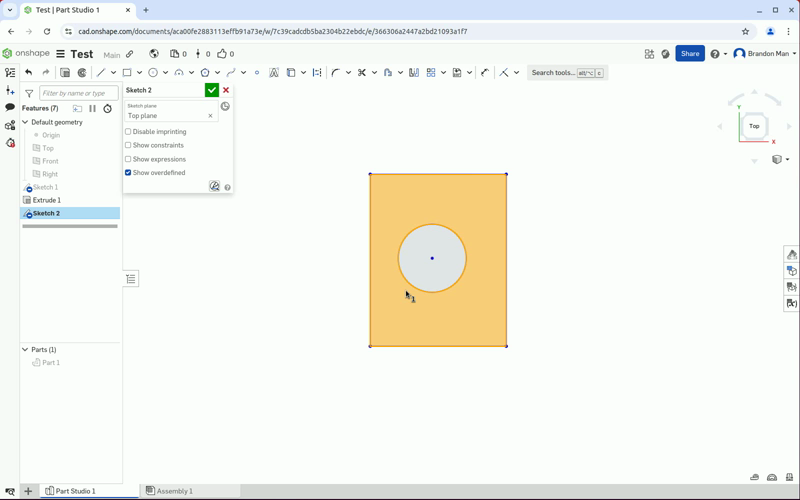
scroll(-6)
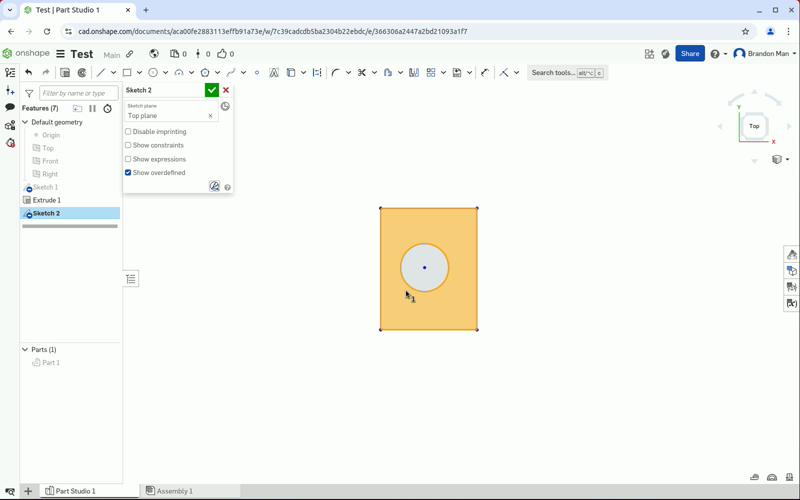
scroll(-6)
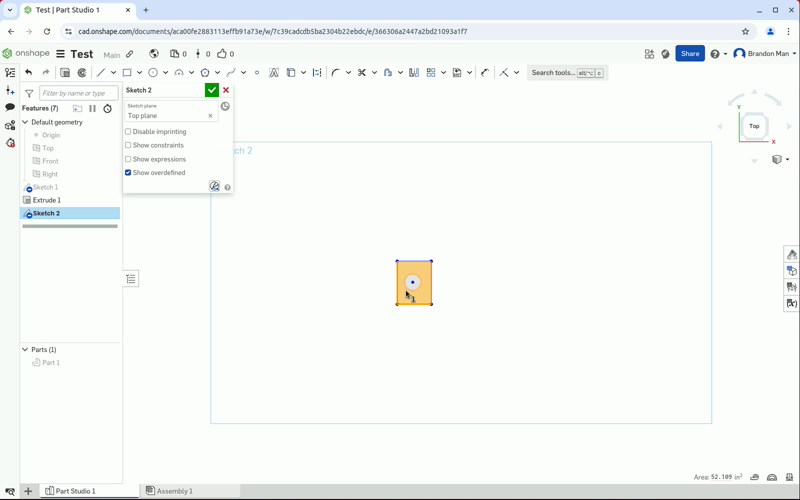
mouse_move(73, 352)
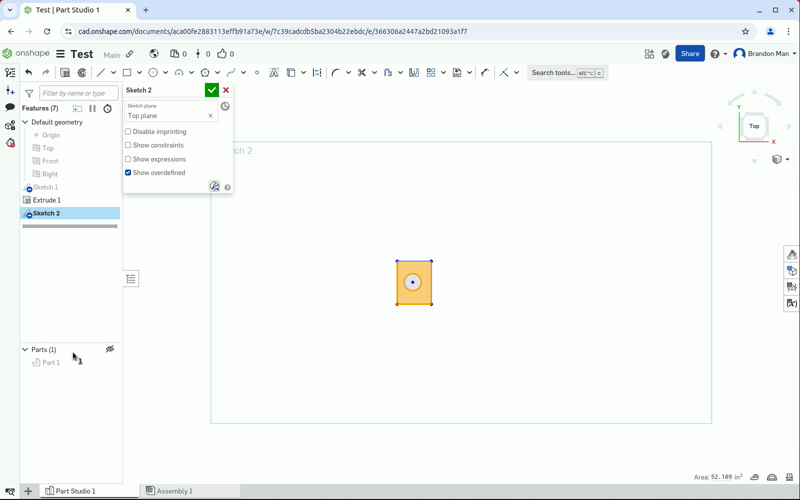
key(shift+y)
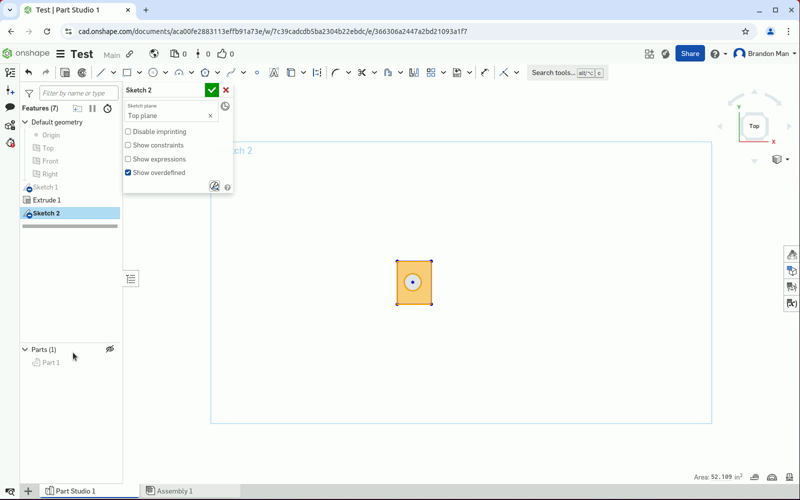
key(shift+e)
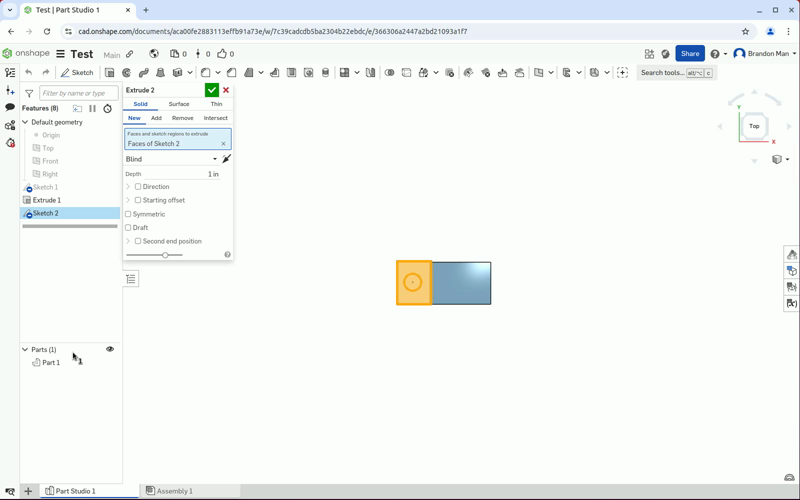
mouse_move(143, 106)
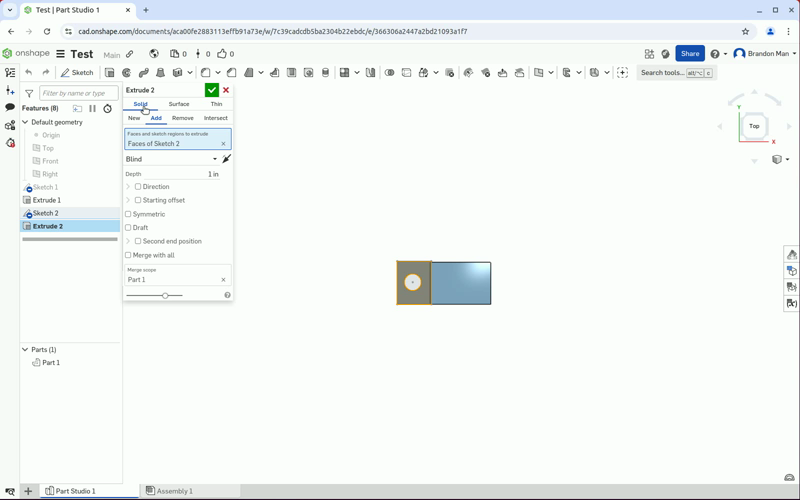
click(143, 106)
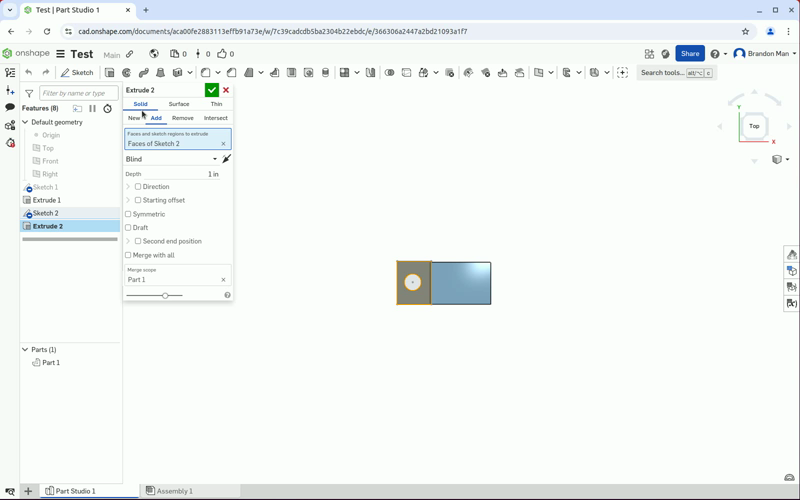
mouse_move(137, 120)
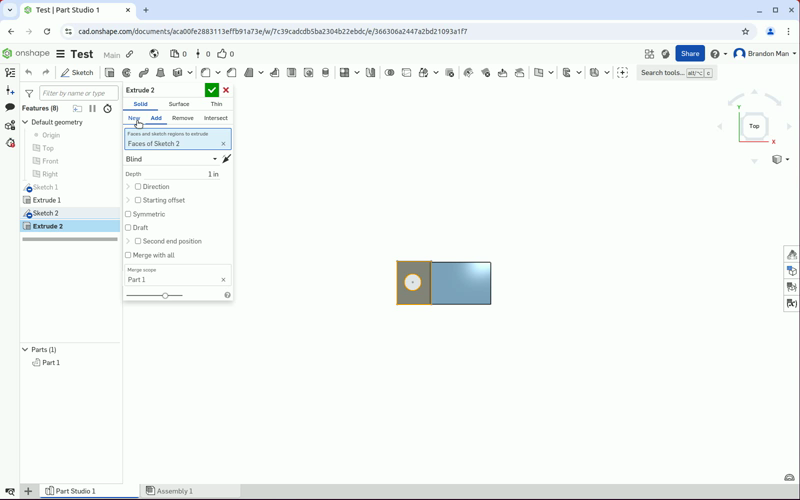
click(137, 120)
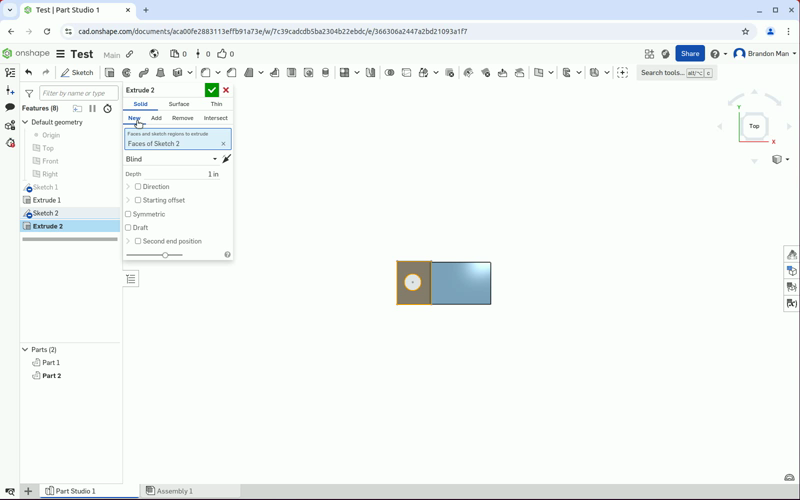
key(tab, 4)
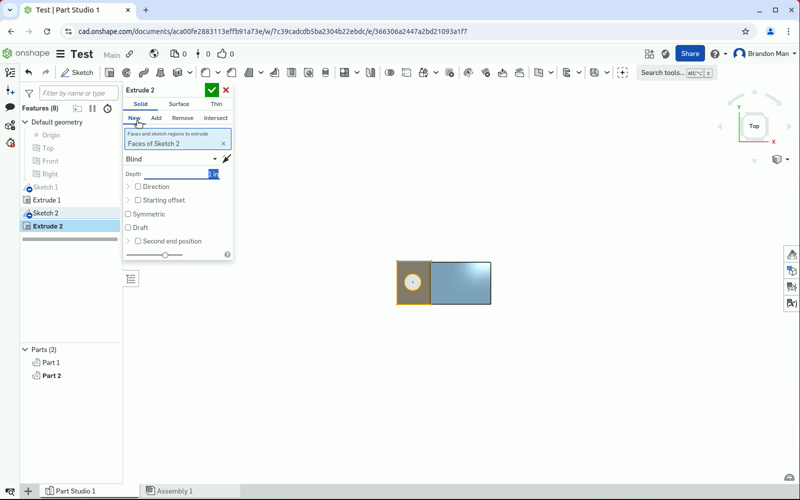
text(3.611)
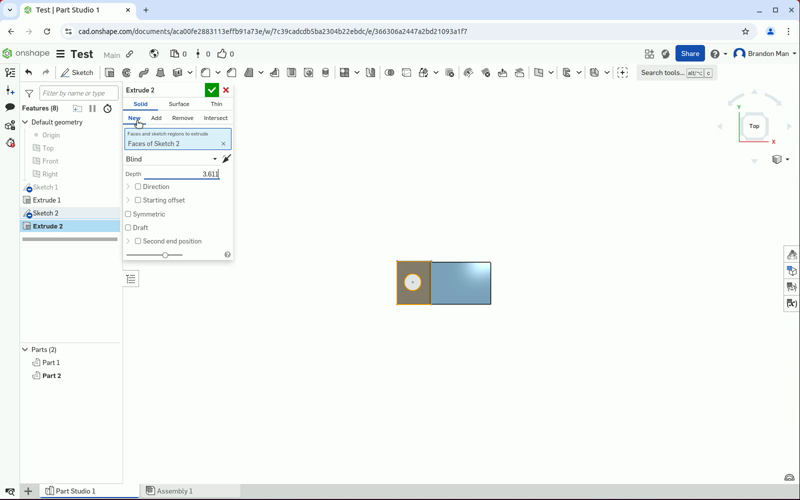
key(enter)
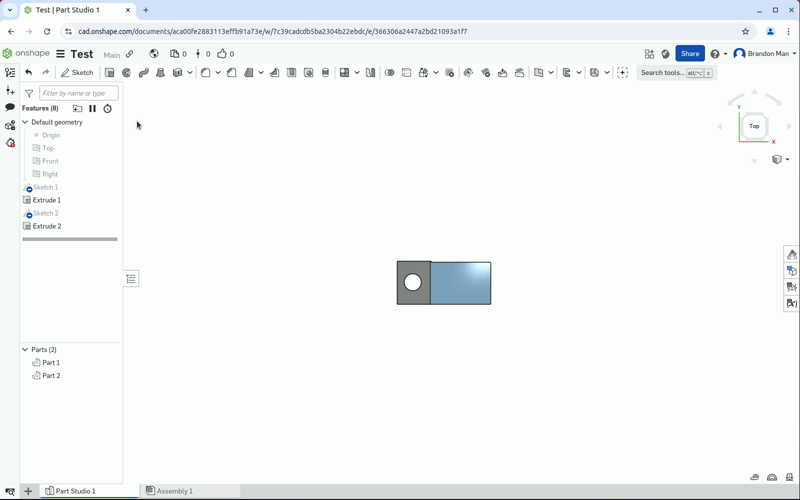
key(shift+h)
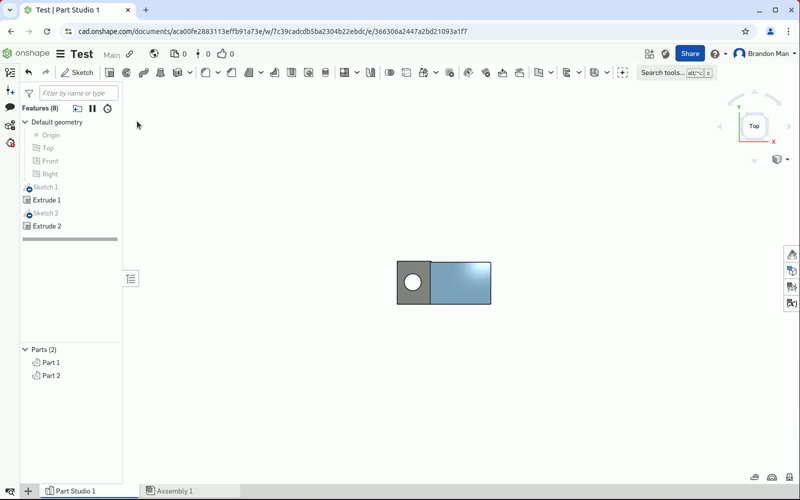
key(shift+h)
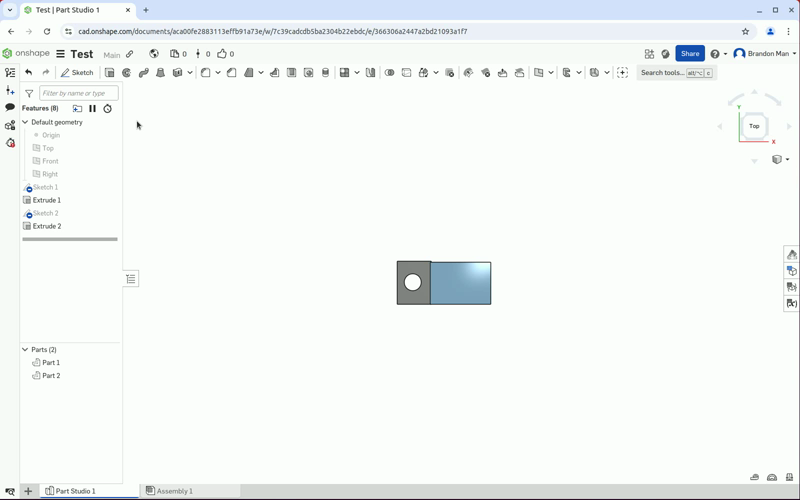
mouse_move(73, 189)
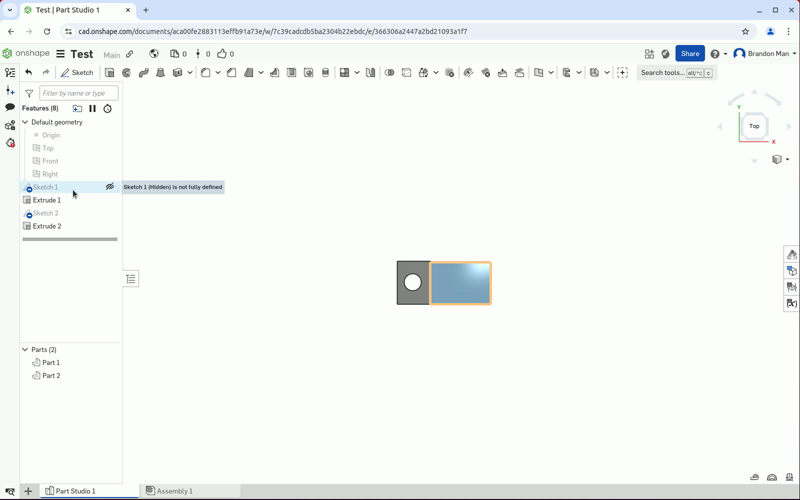
click(73, 189)
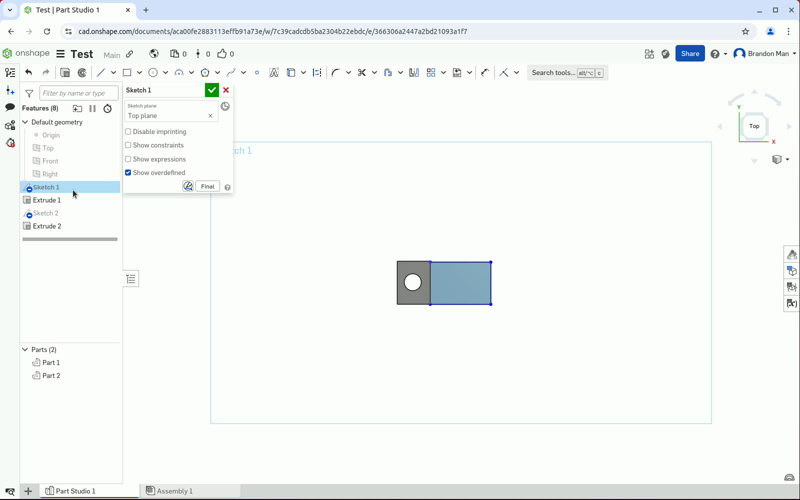
mouse_move(229, 92)
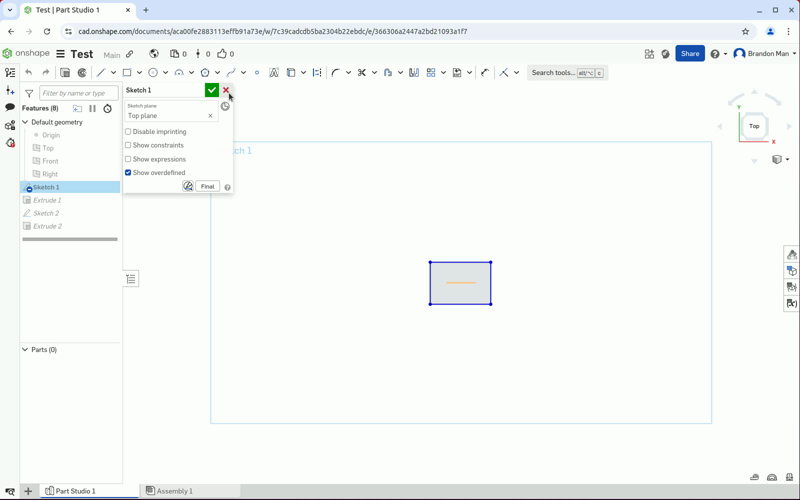
click(229, 92)
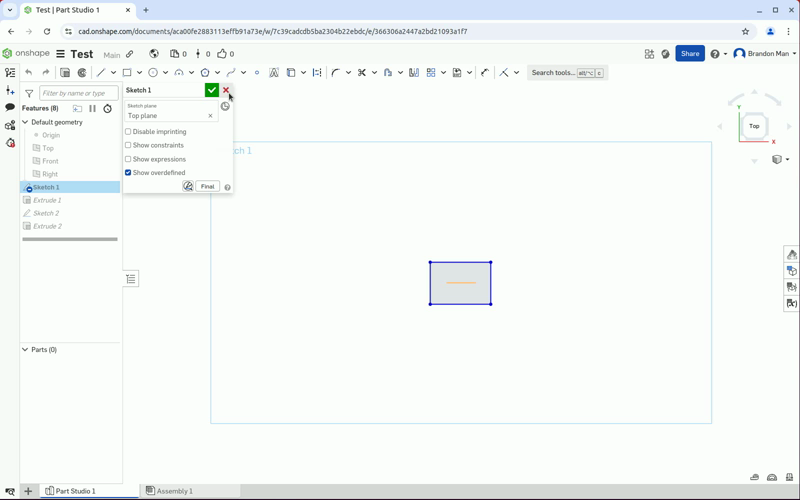
key(shift+s)
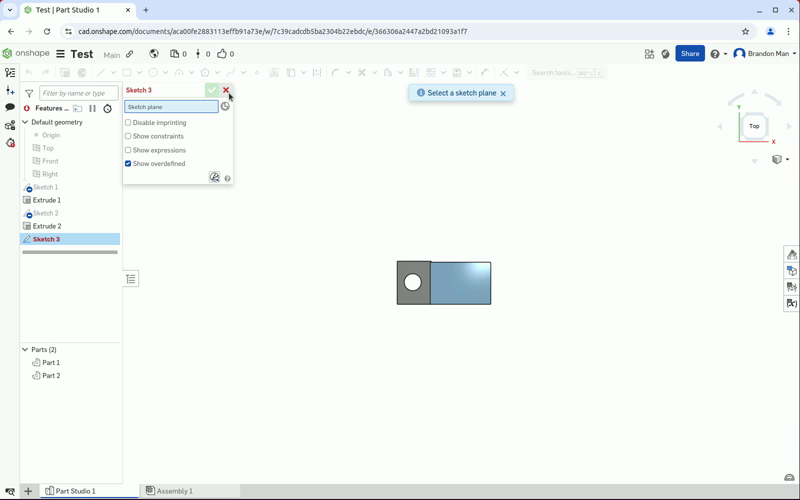
mouse_move(73, 150)
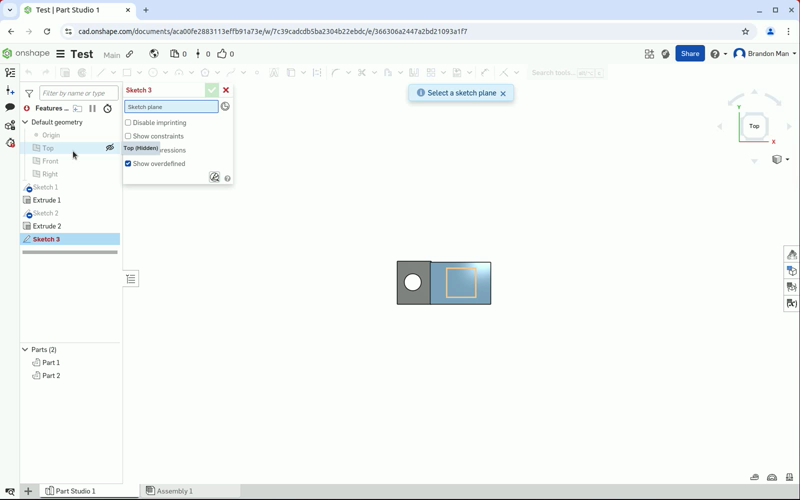
click(73, 150)
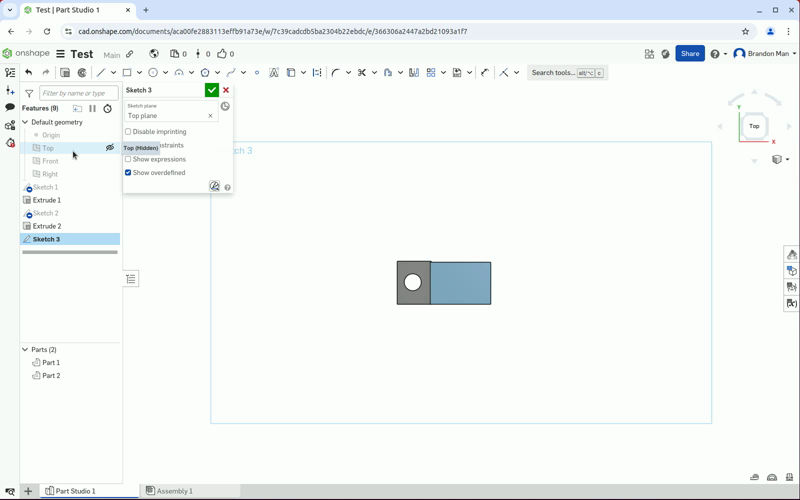
mouse_move(73, 352)
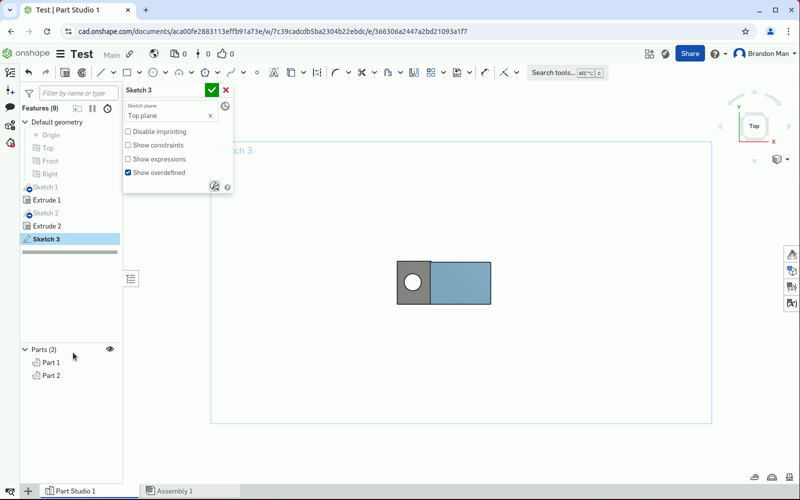
key(y)
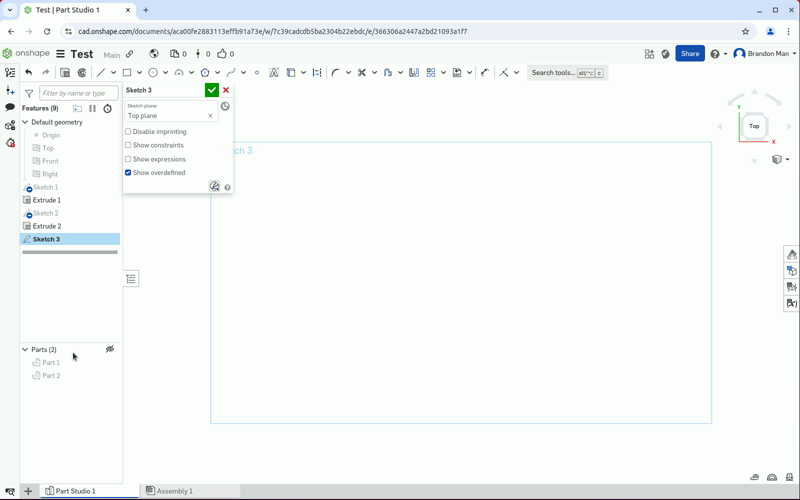
key(l)
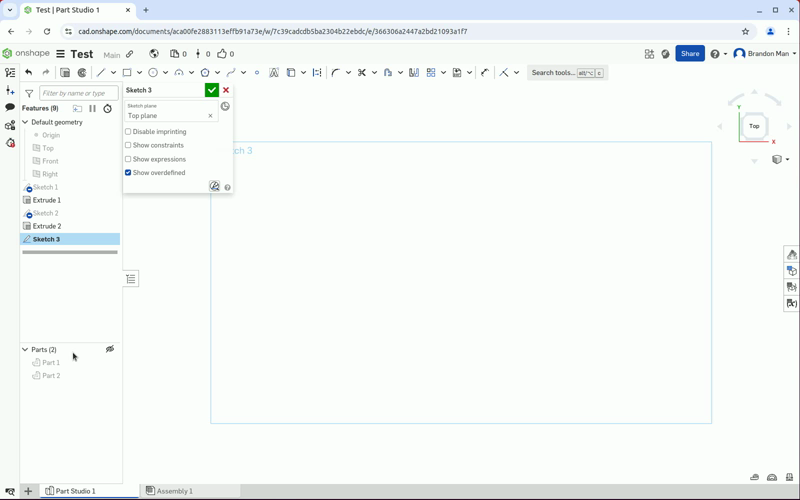
key_down(shift)
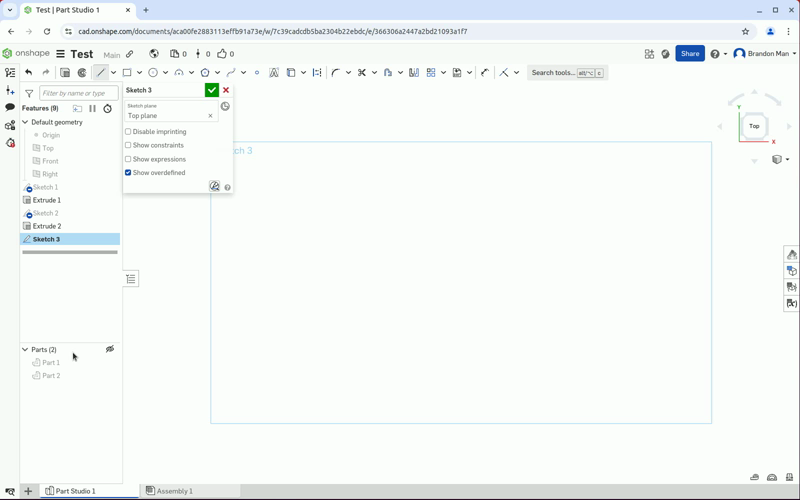
mouse_move(491, 304)
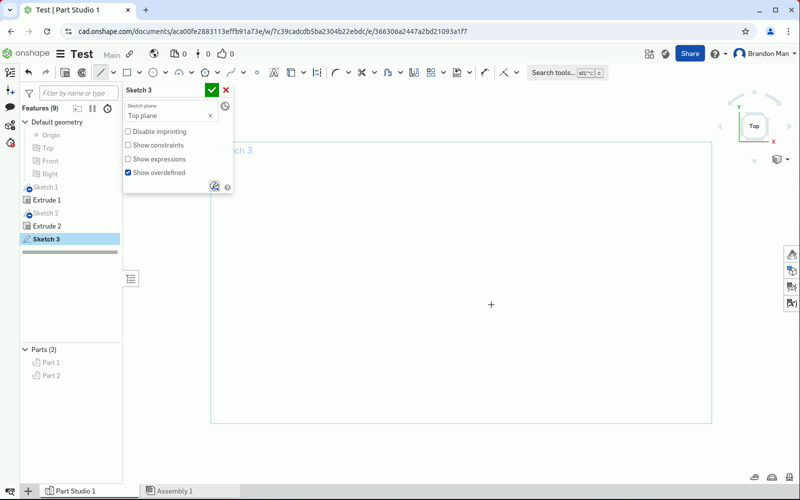
click(491, 304)
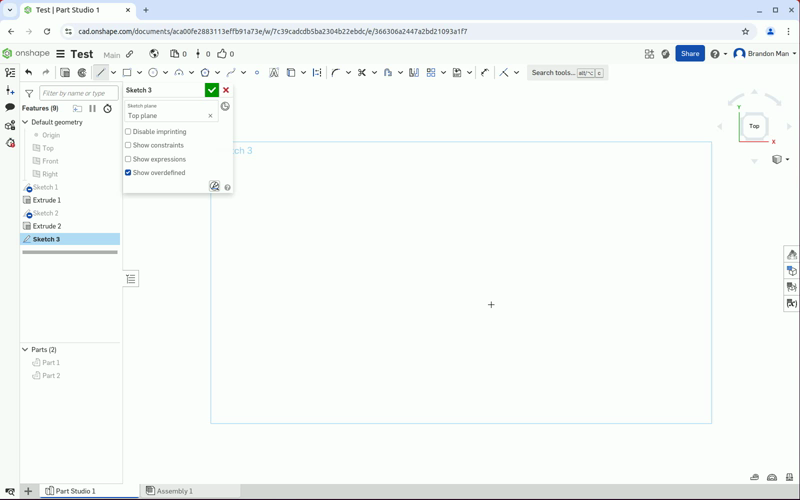
key_up(shift)
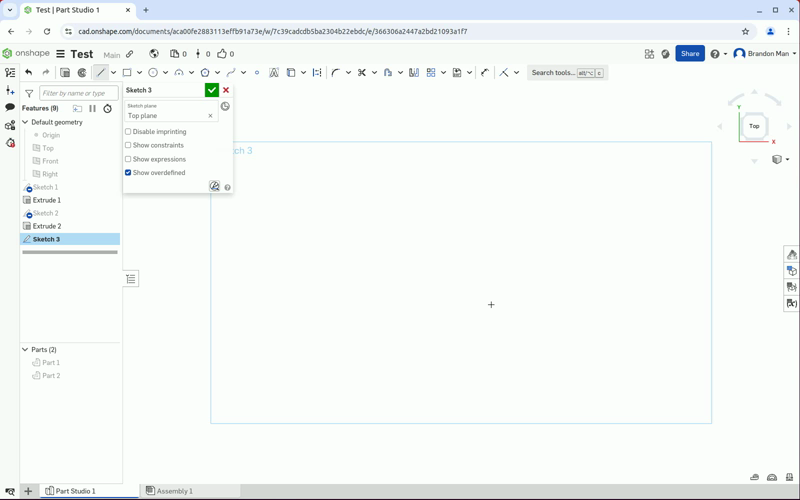
key_down(shift)
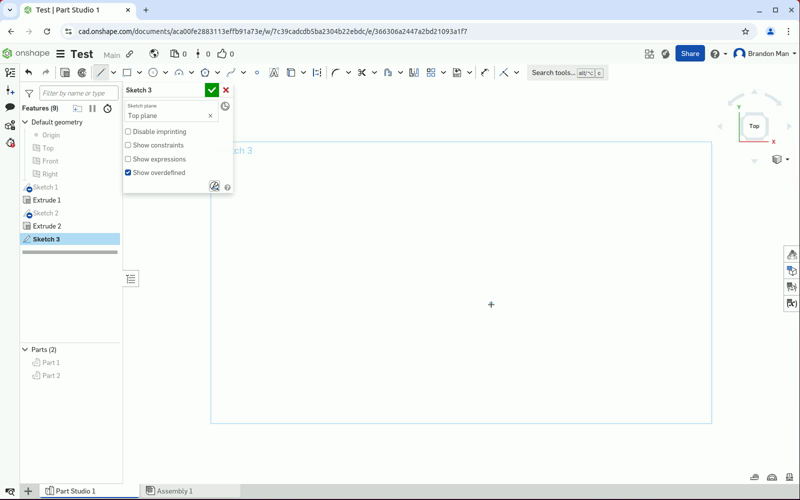
mouse_move(521, 304)
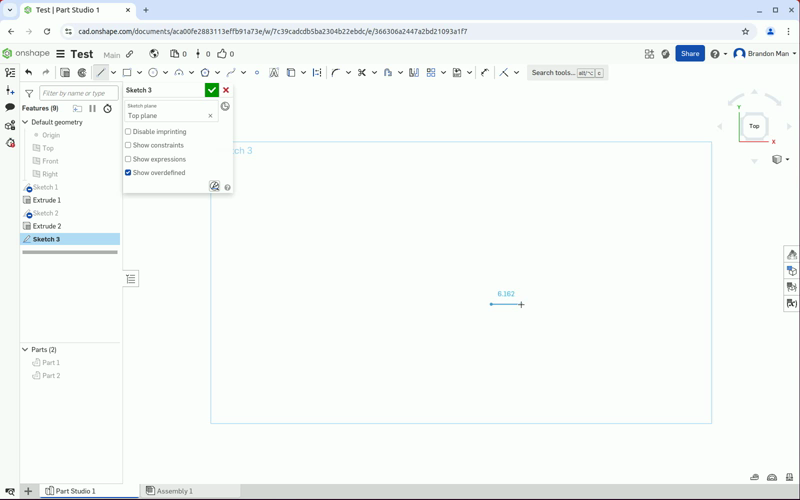
mouse_move(525, 304)
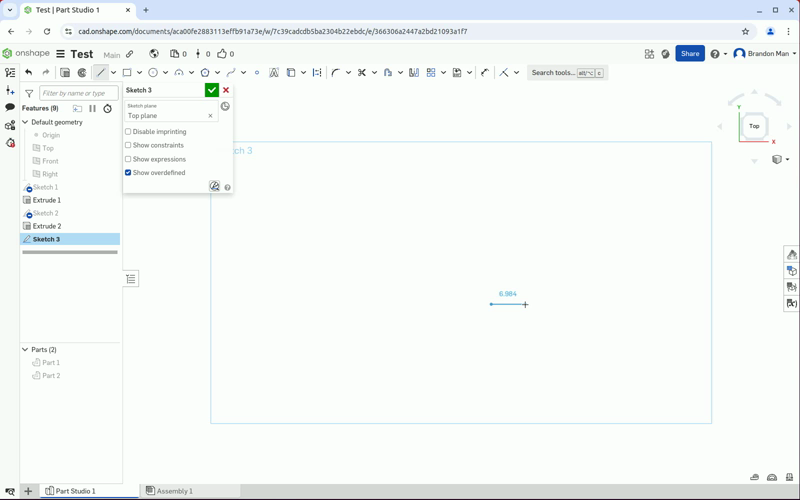
click(525, 304)
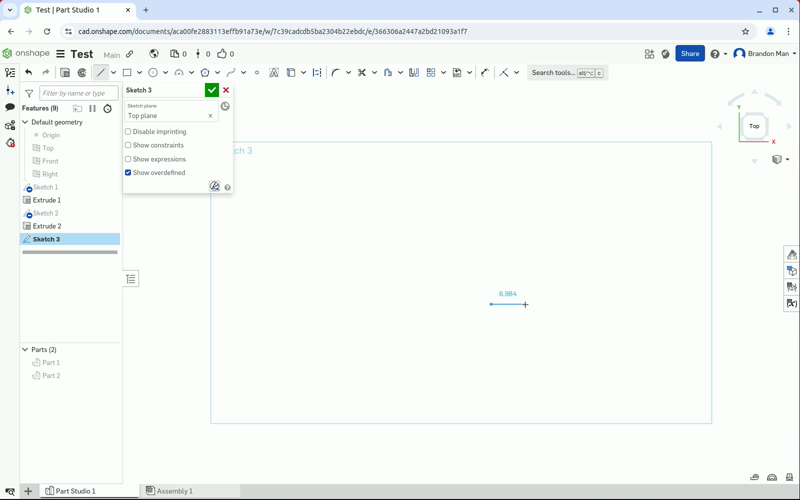
key_up(shift)
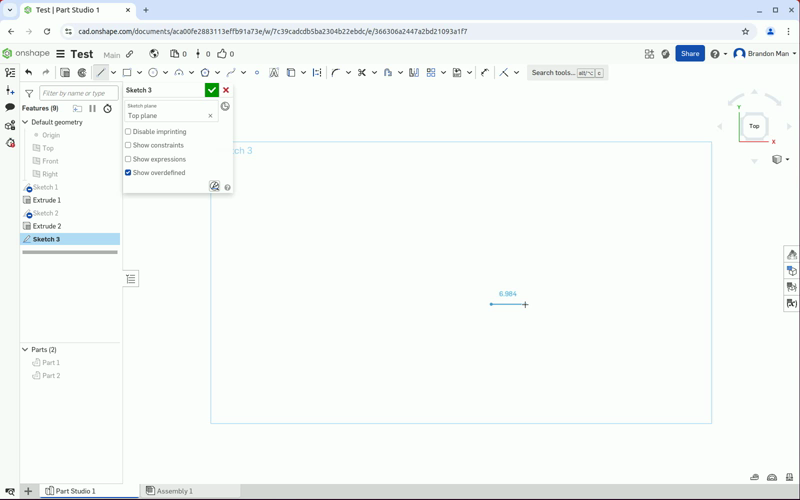
key_down(shift)
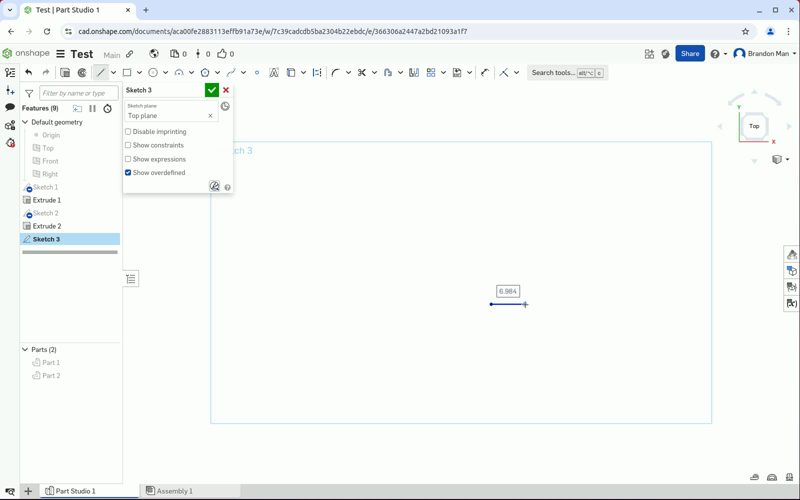
mouse_move(555, 304)
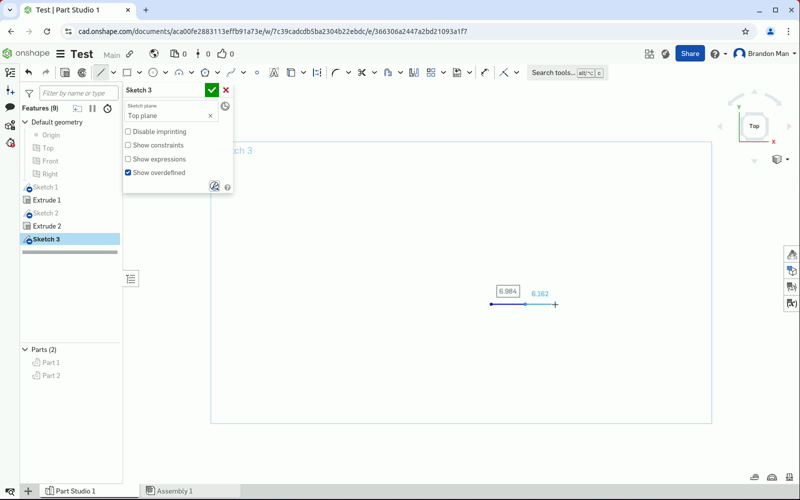
mouse_move(525, 261)
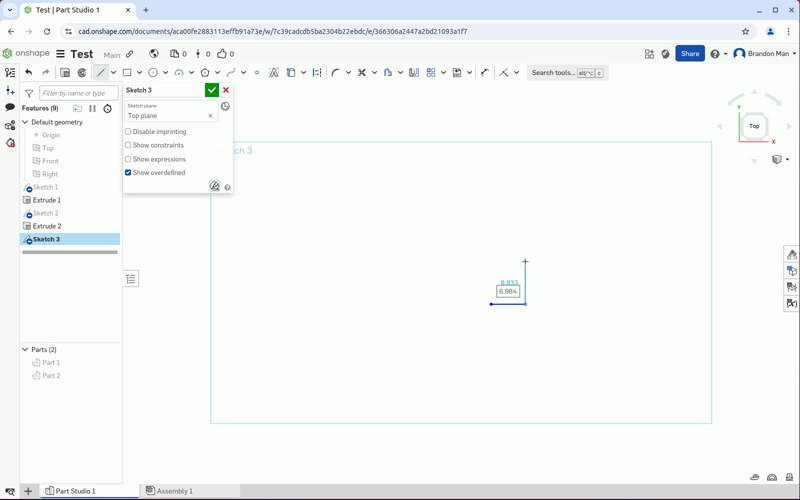
click(525, 261)
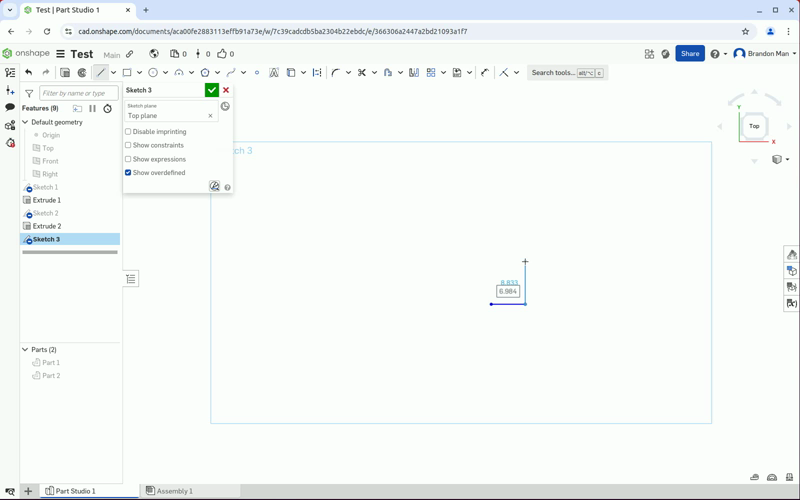
key_up(shift)
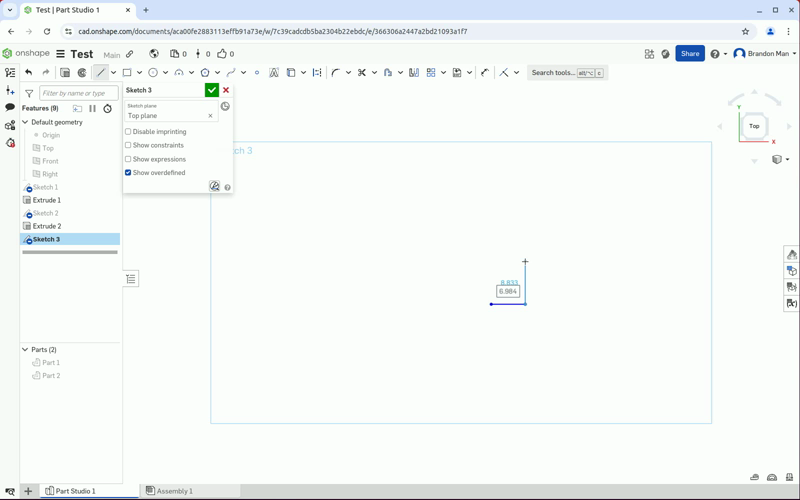
key_down(shift)
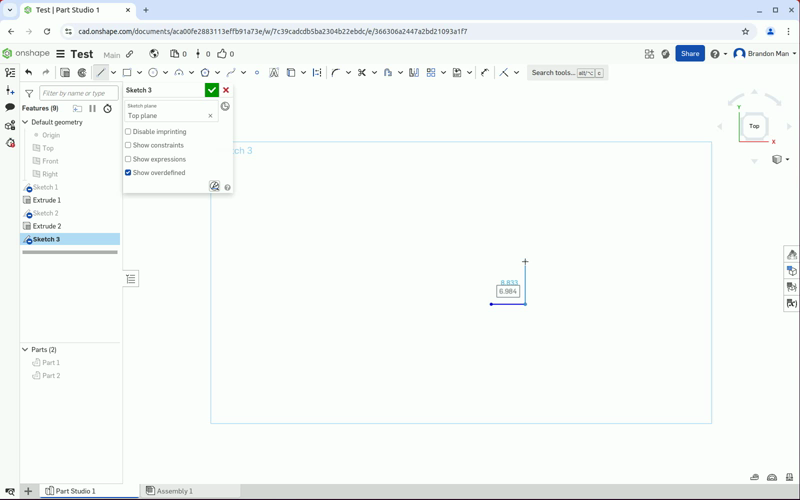
mouse_move(555, 261)
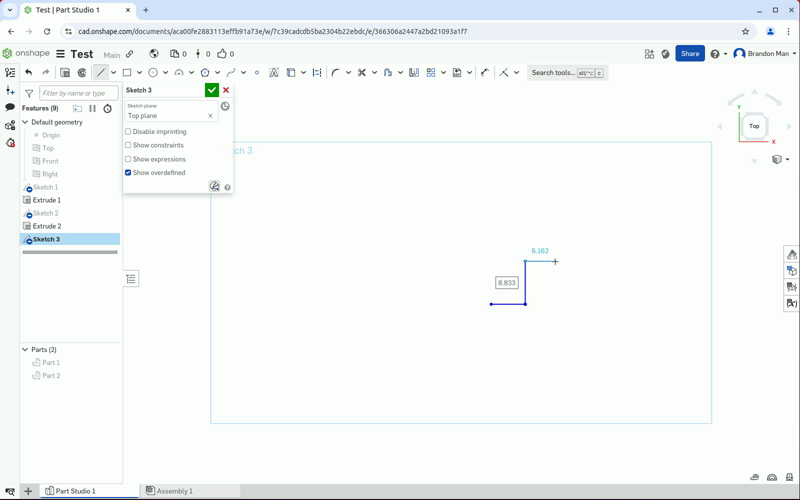
mouse_move(491, 261)
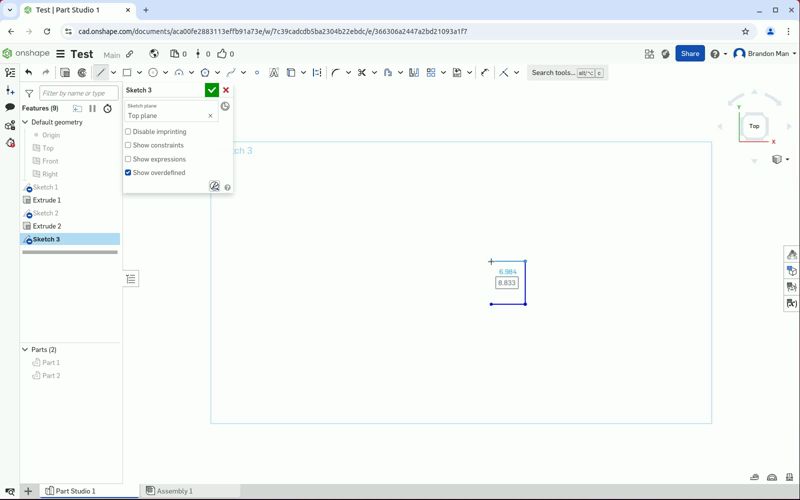
click(491, 261)
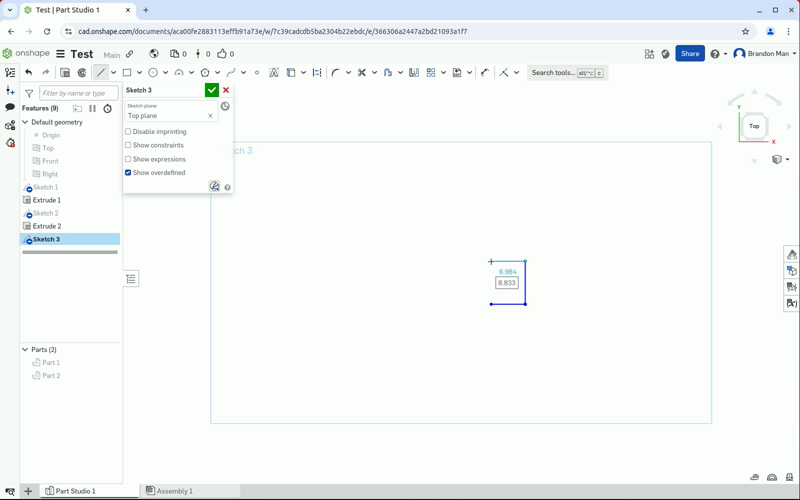
key_up(shift)
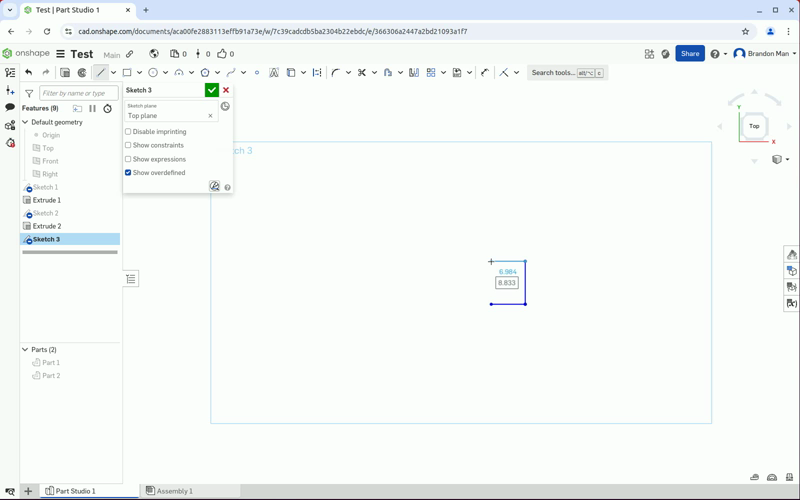
mouse_move(521, 261)
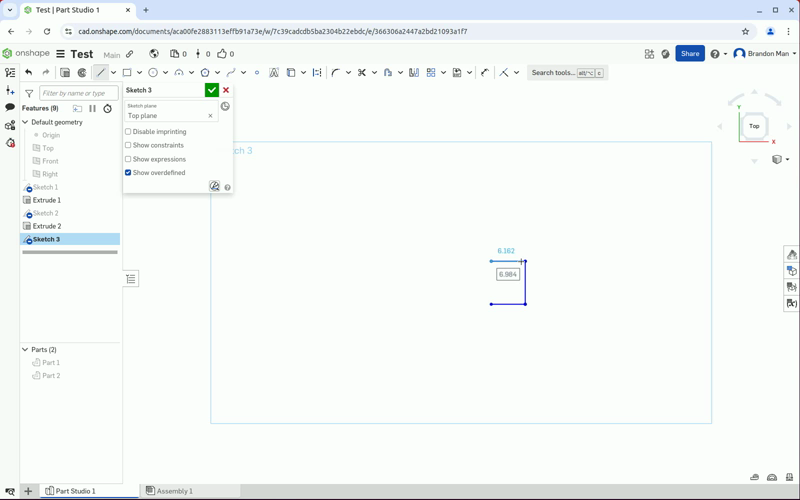
key_down(shift)
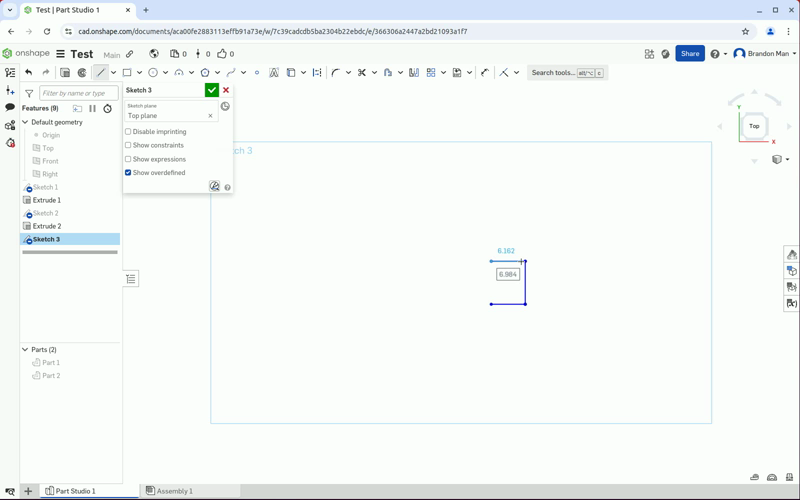
mouse_move(491, 304)
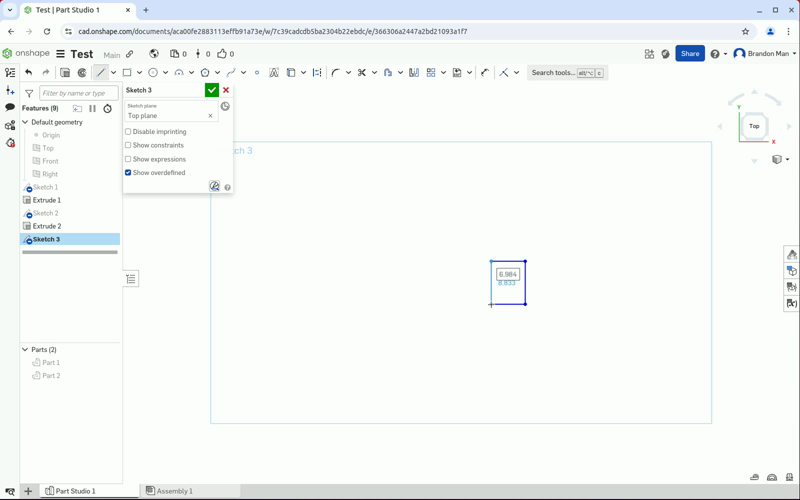
key_up(shift)
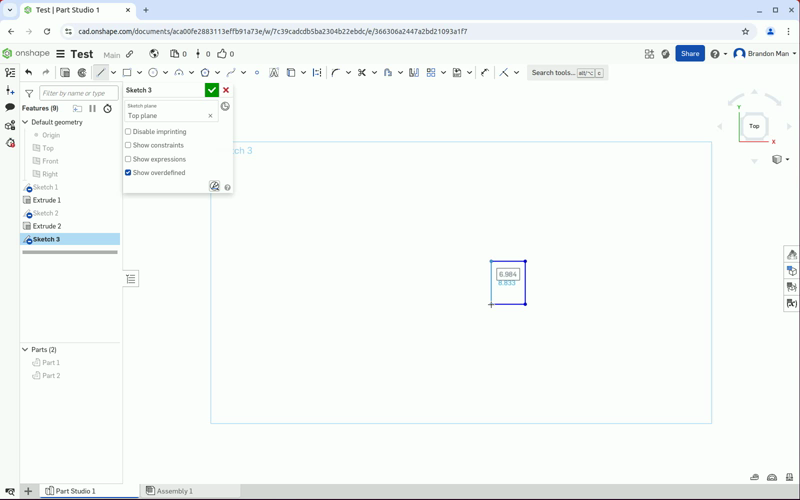
click(491, 304)
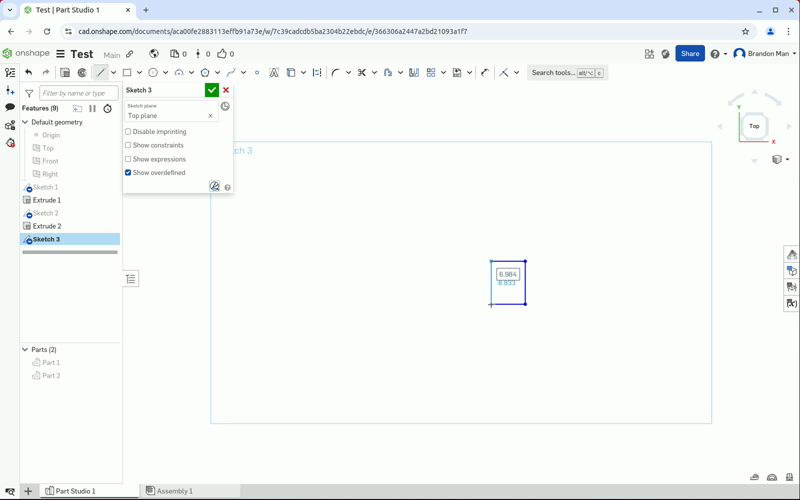
key(esc)
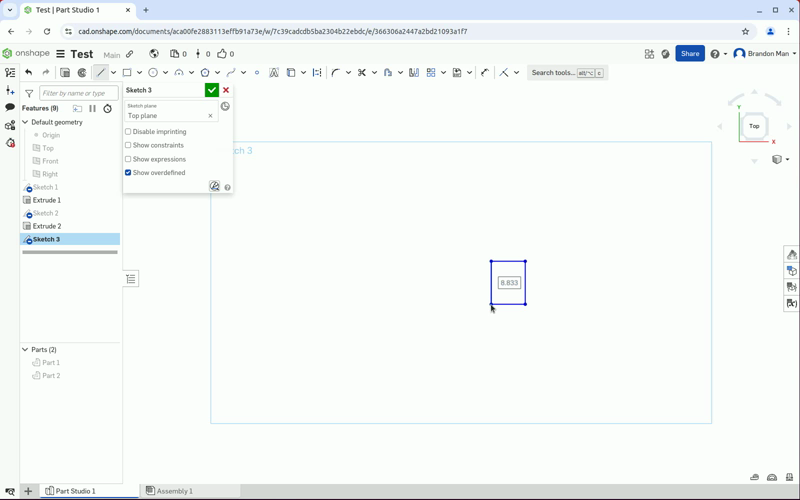
key(c)
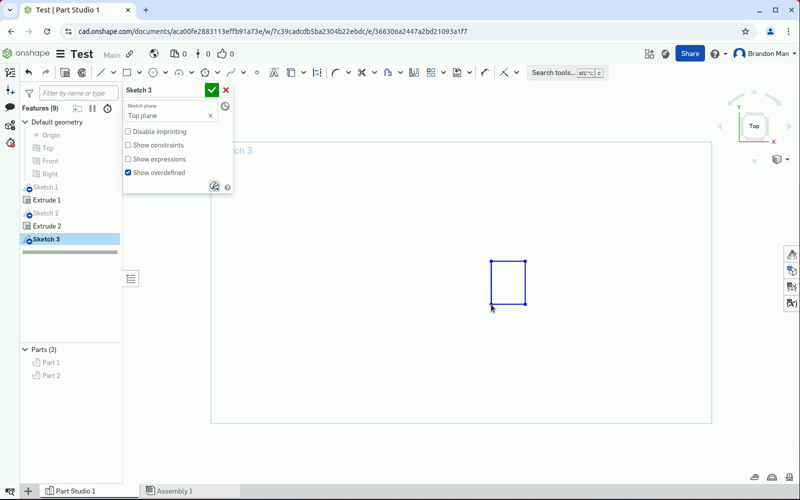
key_down(shift)
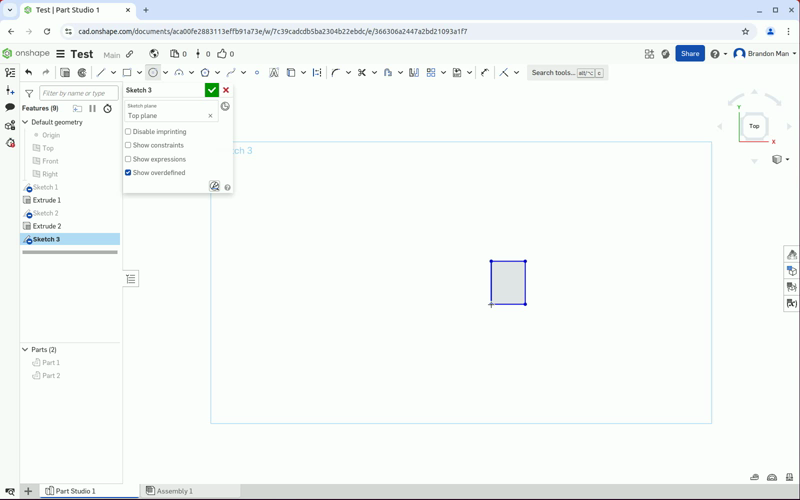
mouse_move(509, 282)
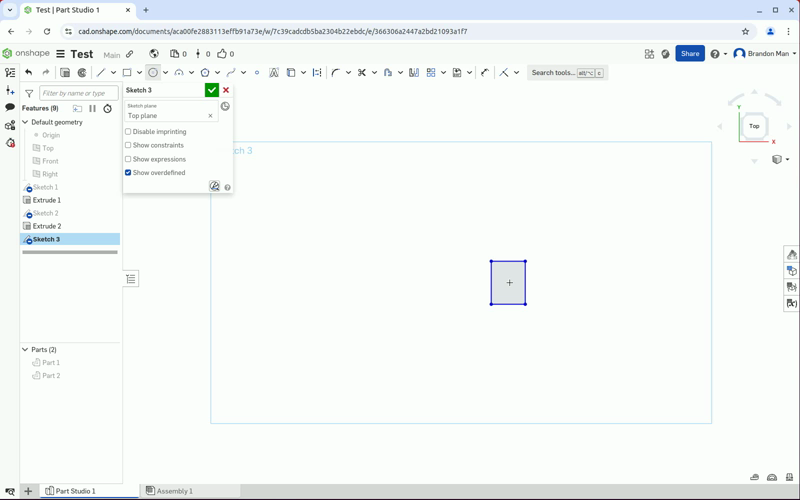
click(509, 282)
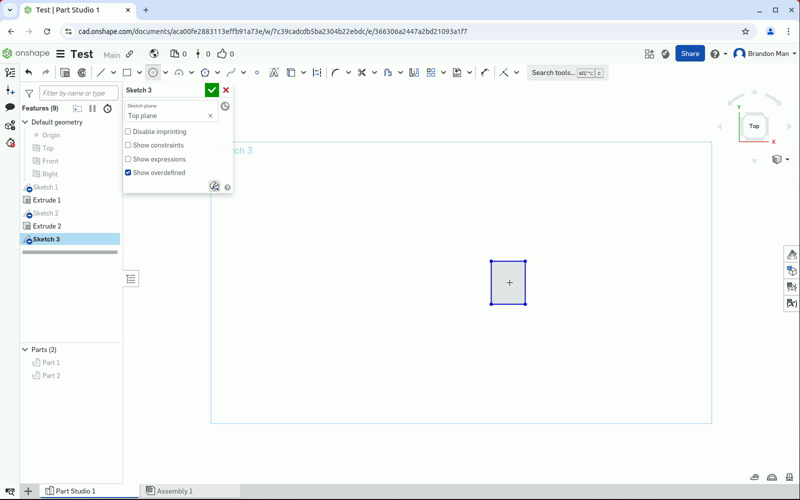
key_up(shift)
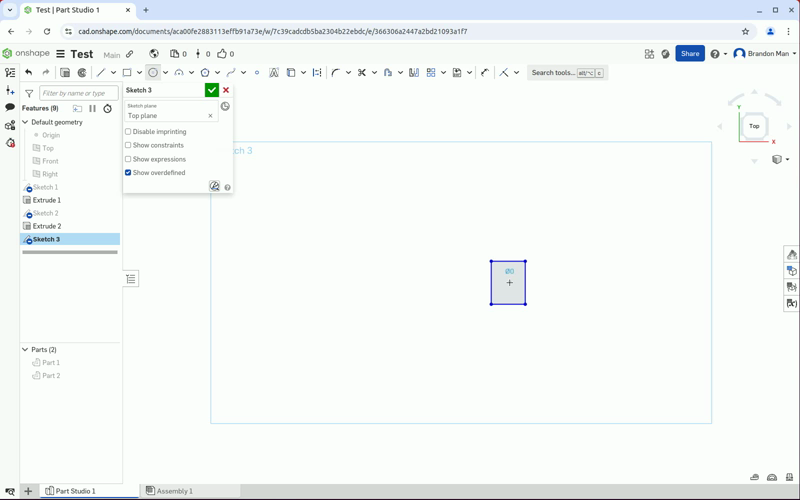
mouse_move(518, 282)
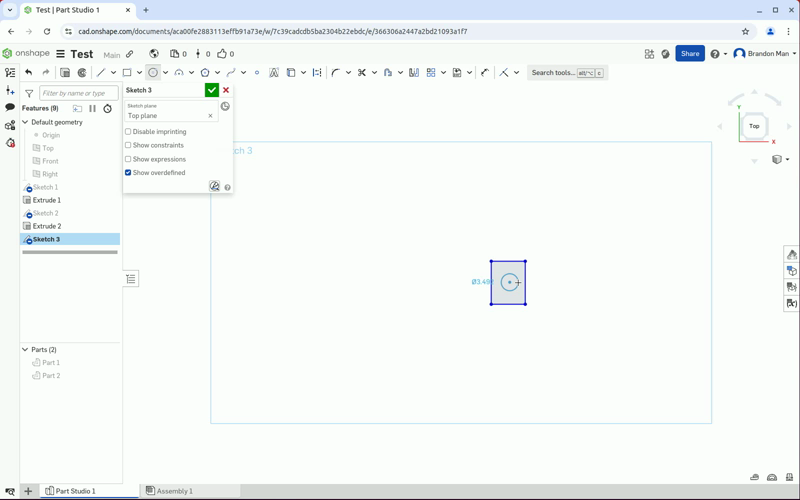
click(518, 282)
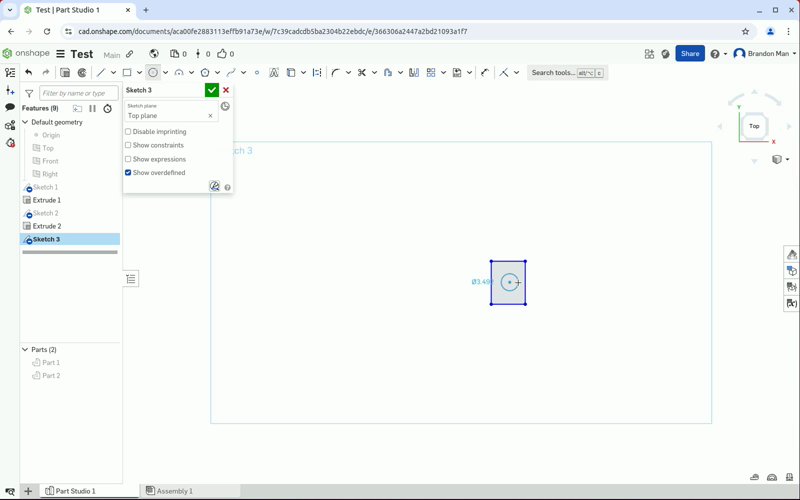
key(esc)
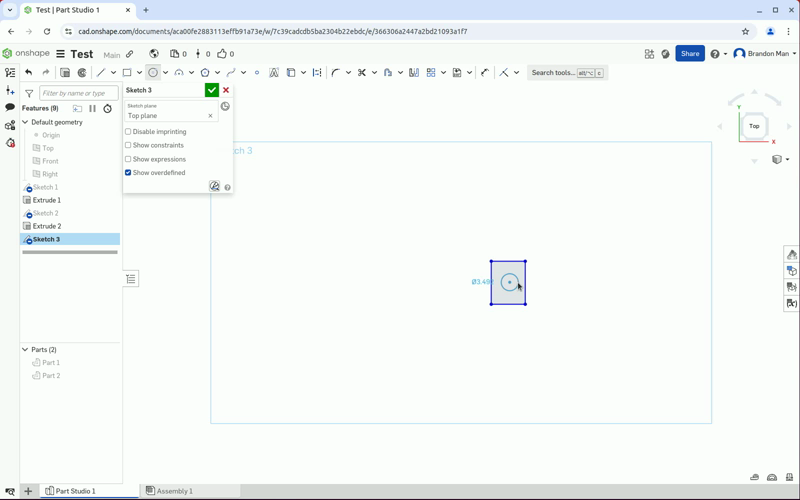
mouse_move(501, 267)
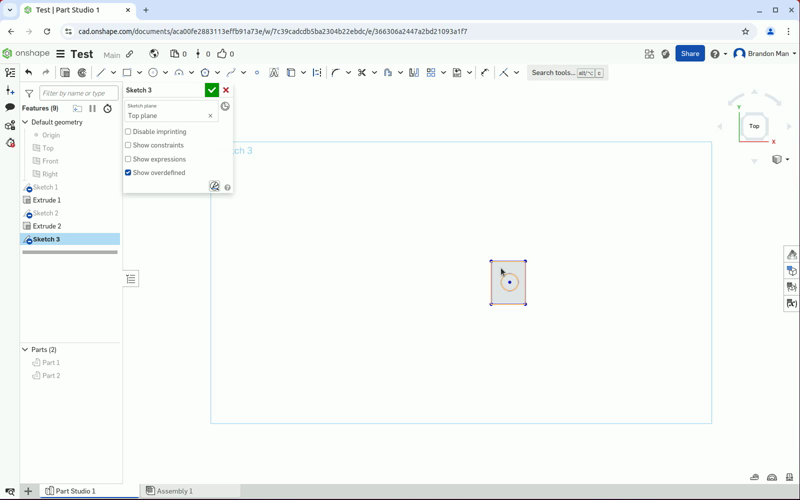
scroll(6)
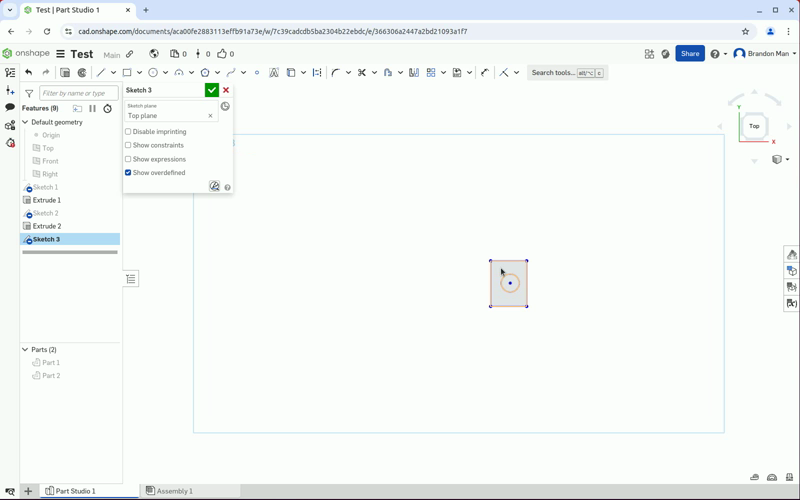
scroll(6)
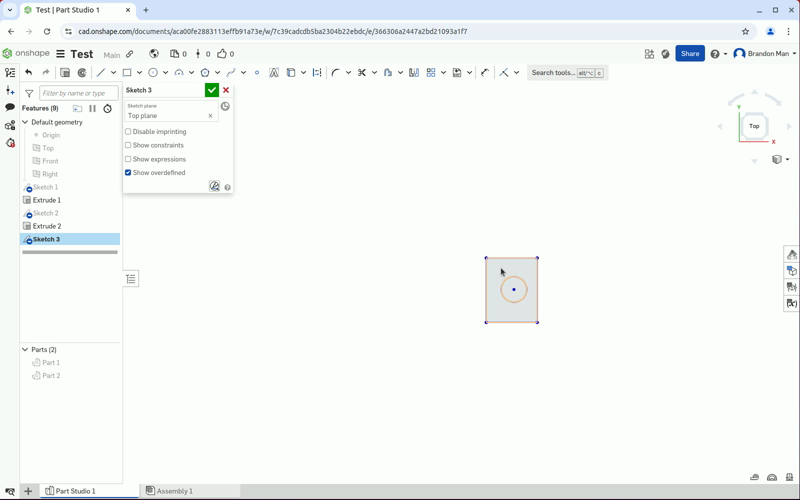
scroll(6)
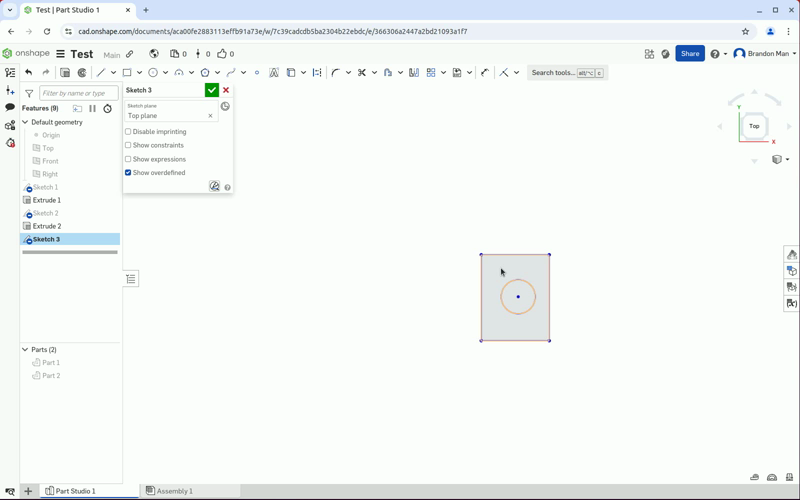
scroll(6)
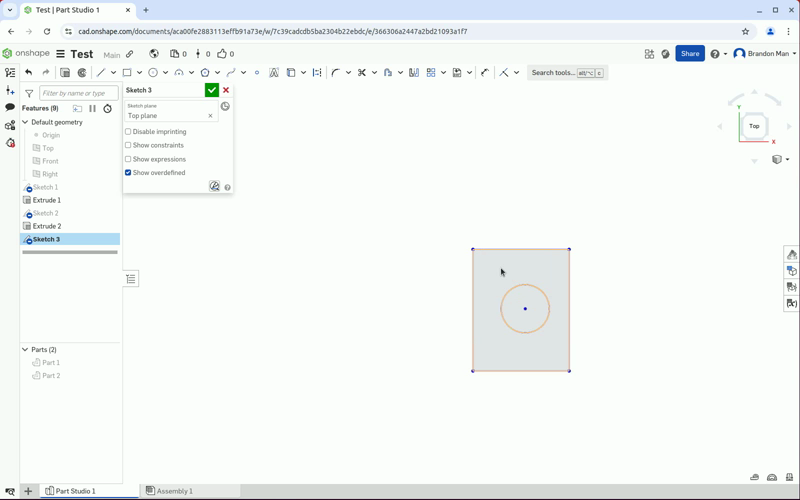
scroll(6)
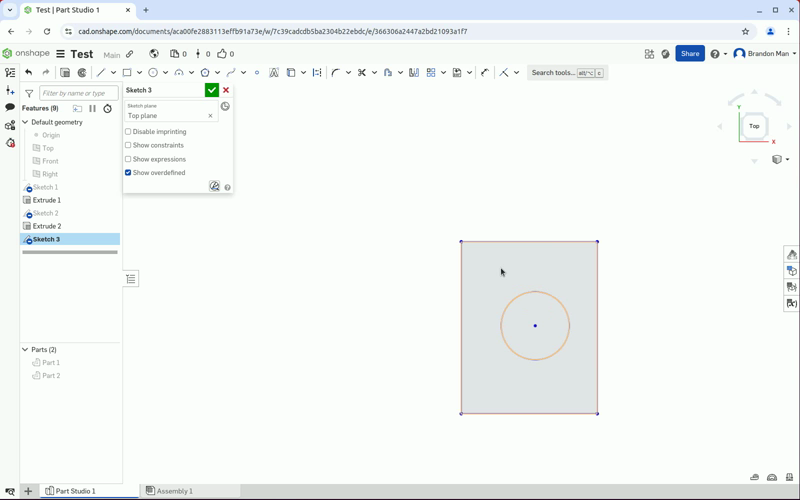
scroll(6)
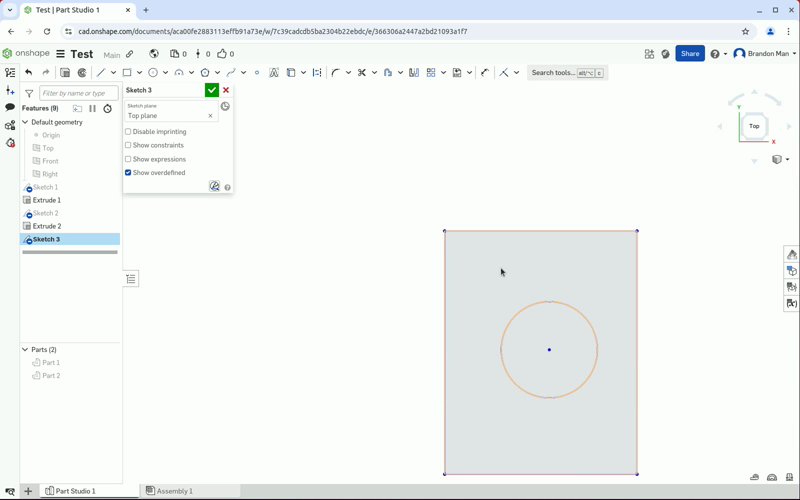
scroll(6)
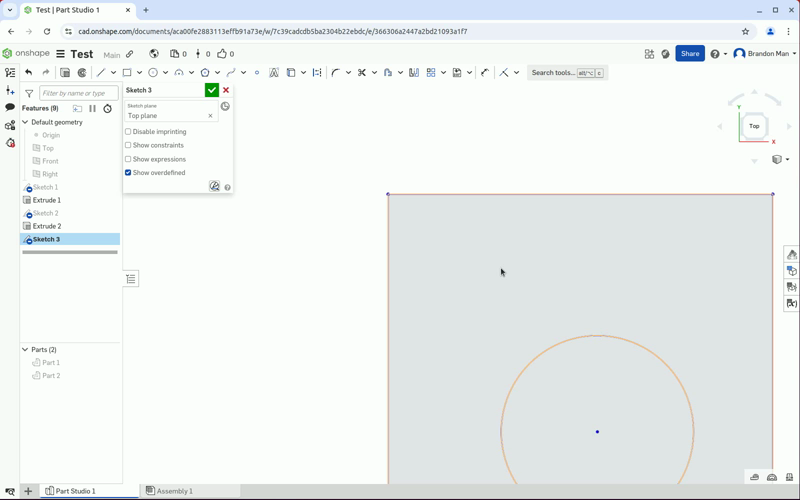
click(501, 267)
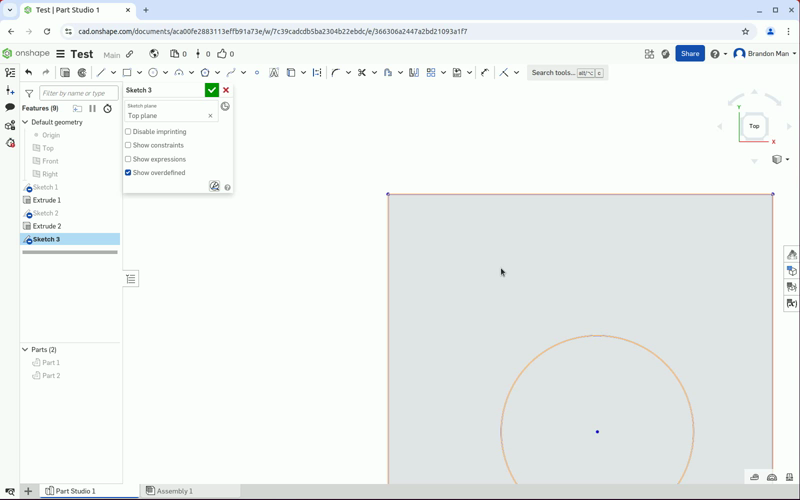
scroll(-6)
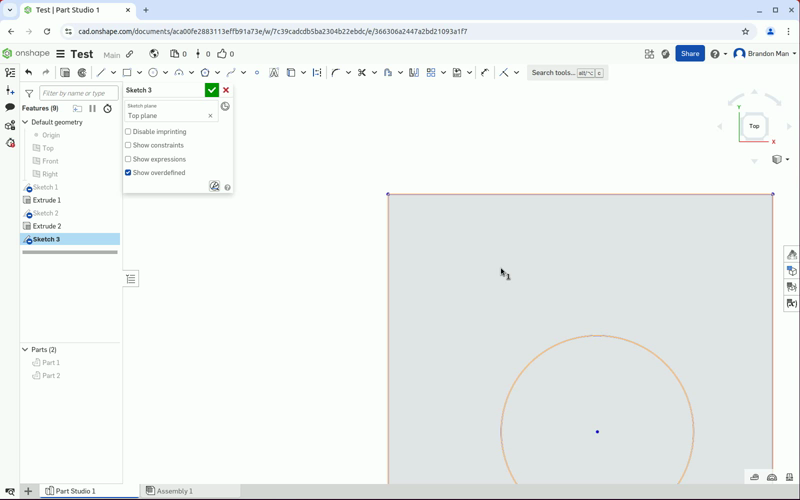
scroll(-6)
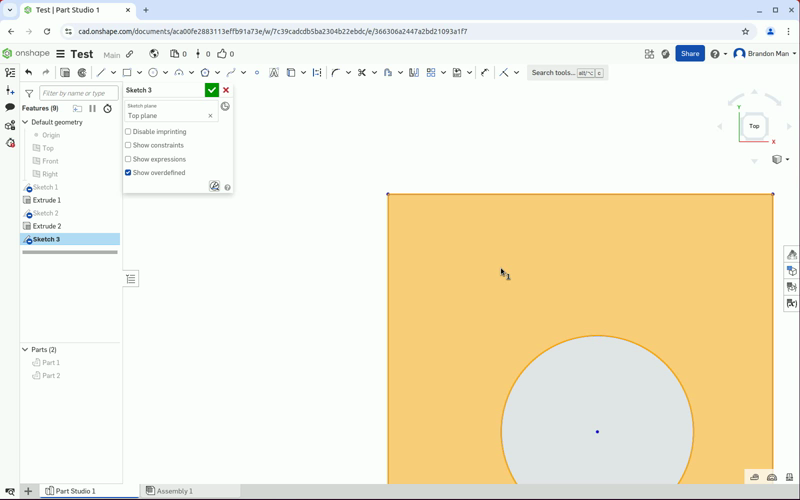
scroll(-6)
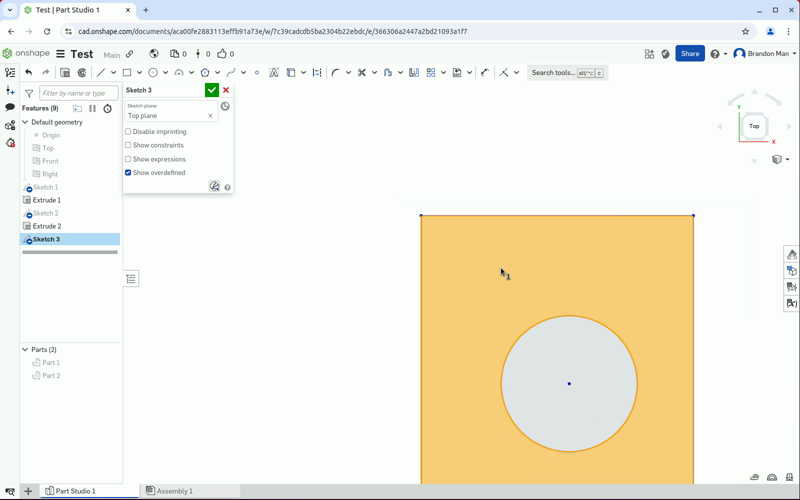
scroll(-6)
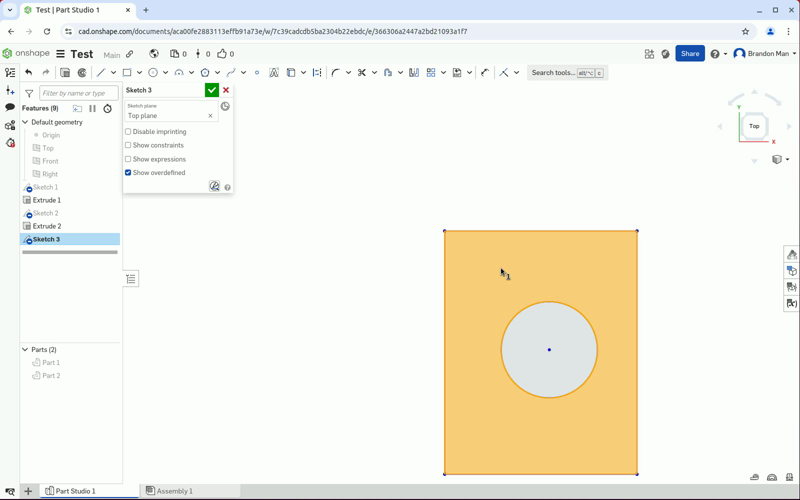
scroll(-6)
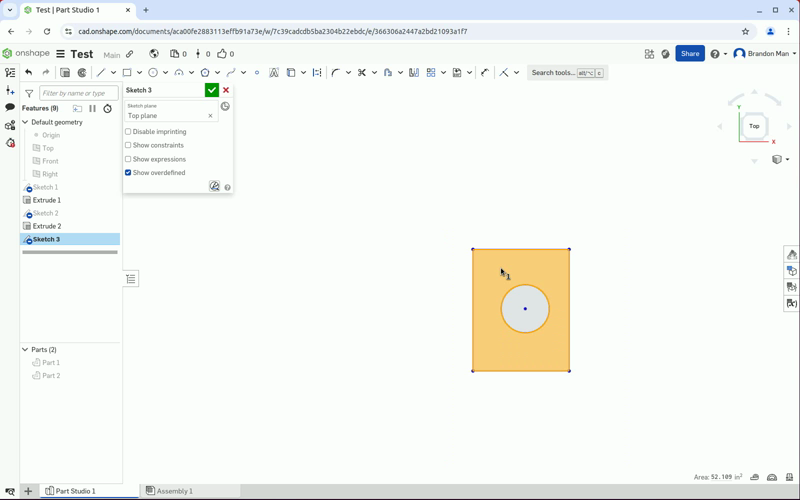
scroll(-6)
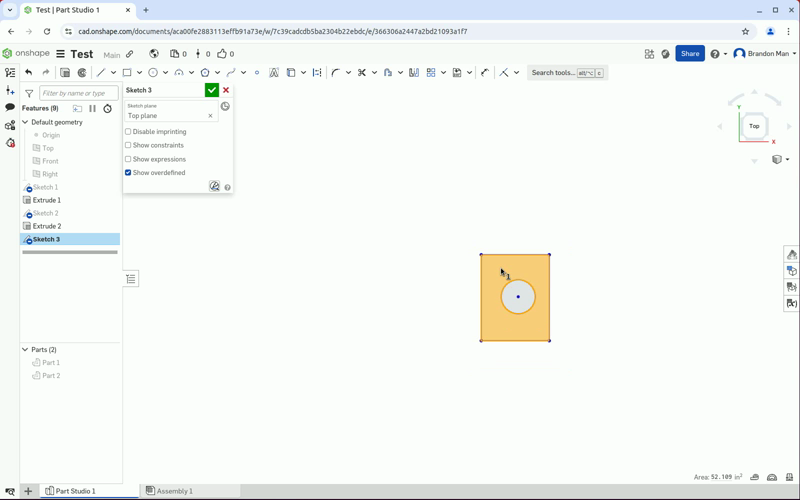
scroll(-6)
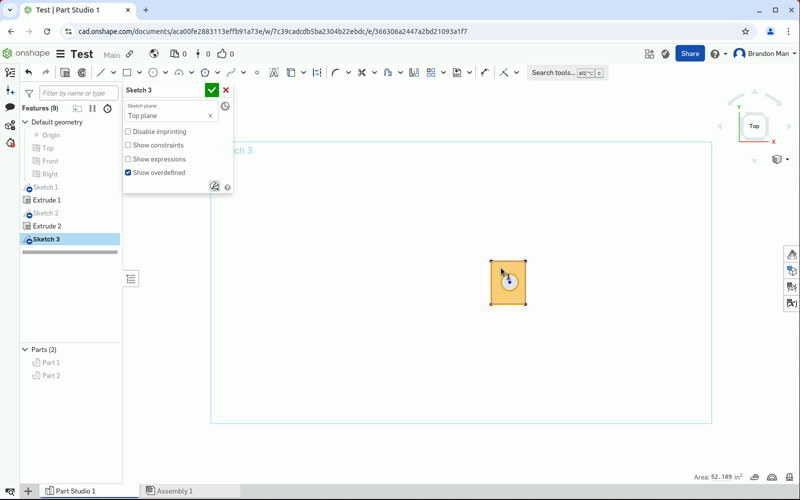
mouse_move(73, 352)
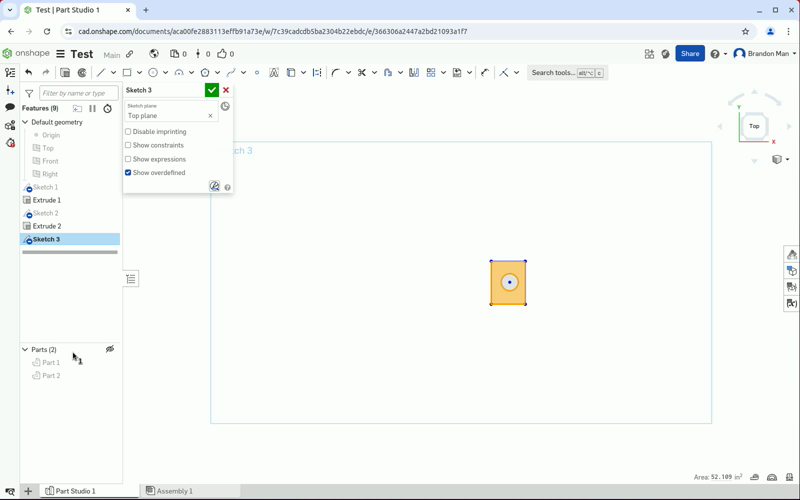
key(shift+y)
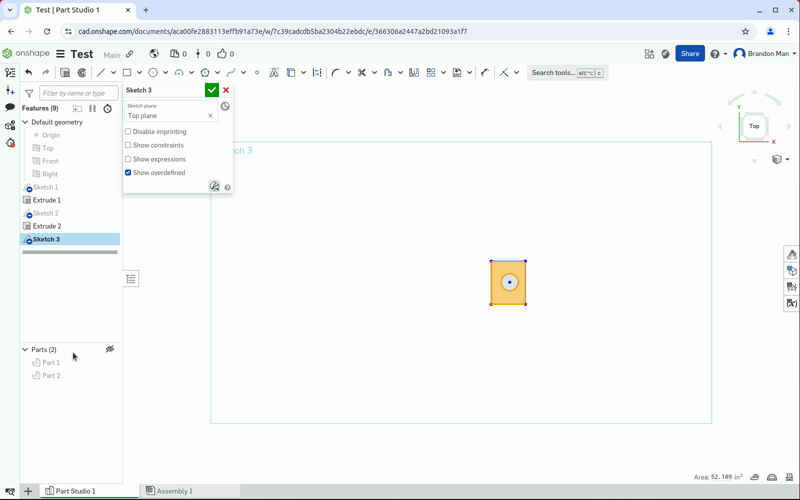
key(shift+e)
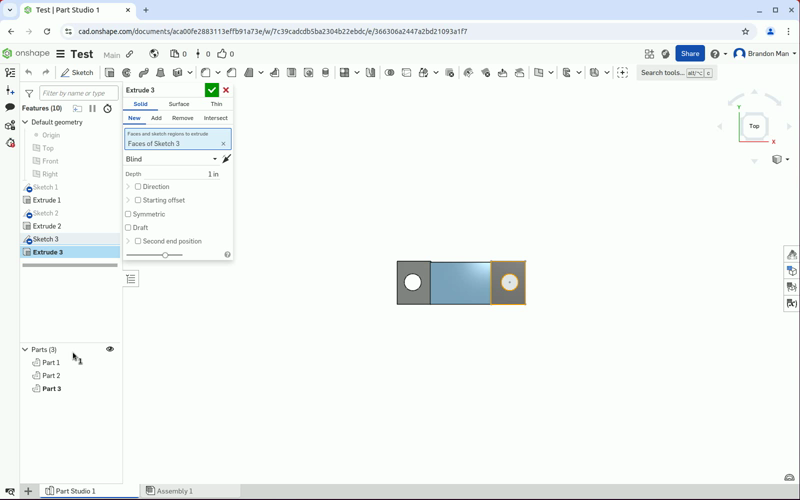
mouse_move(143, 106)
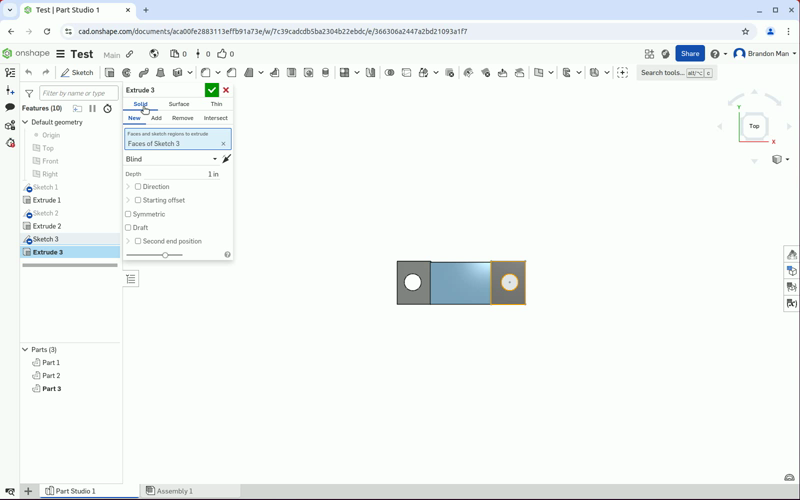
click(143, 106)
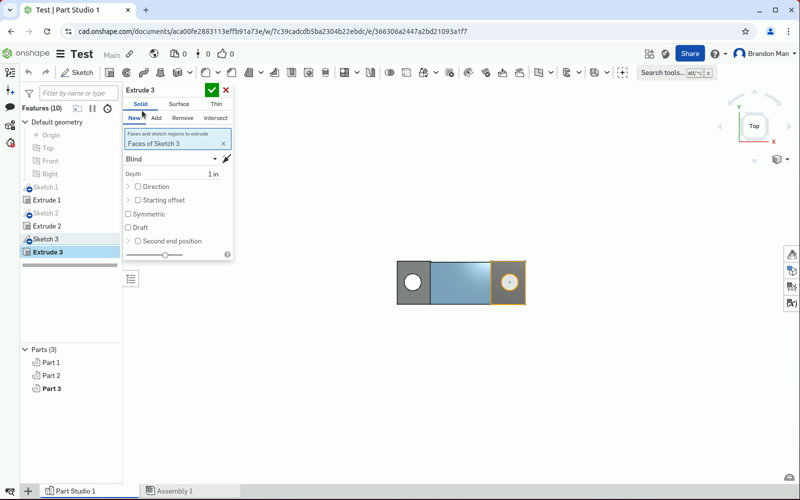
mouse_move(137, 120)
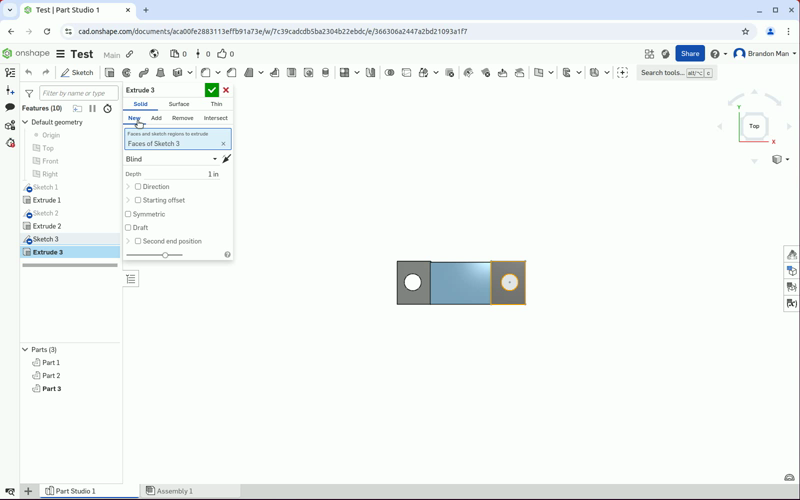
click(137, 120)
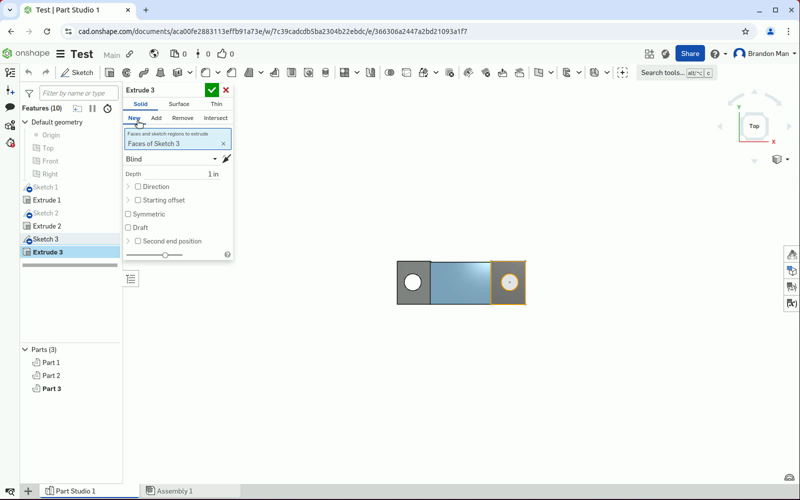
key(tab, 4)
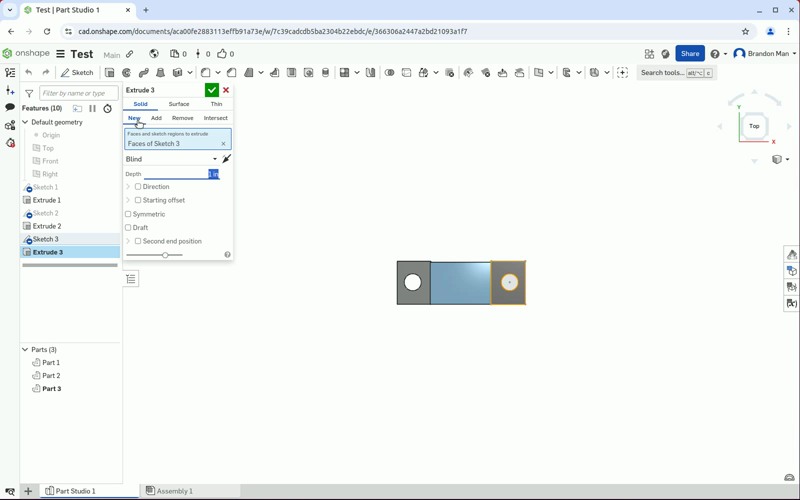
text(3.611)
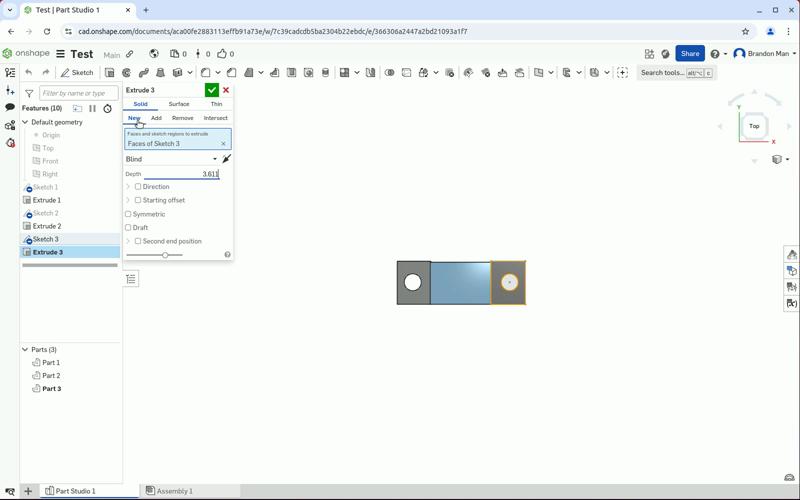
key(enter)
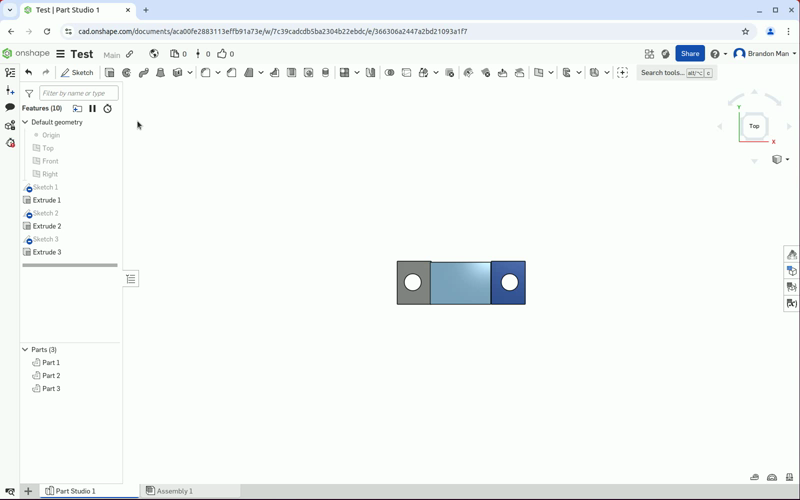
key(shift+h)
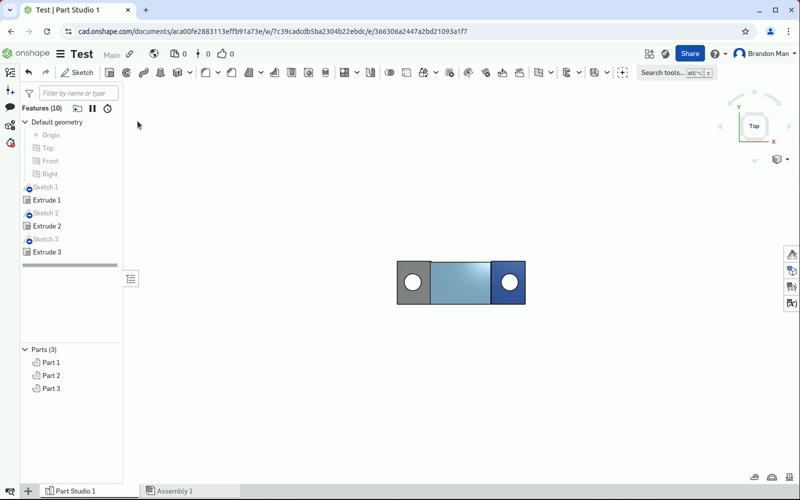
key(shift+h)
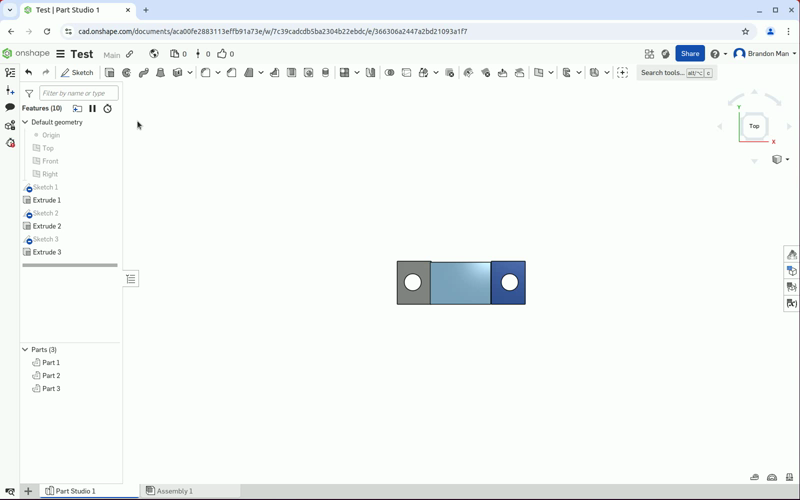
mouse_move(73, 189)
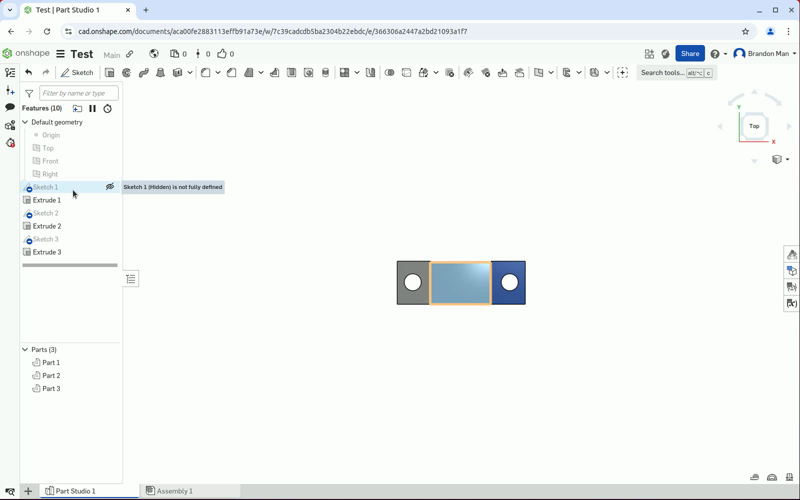
click(73, 189)
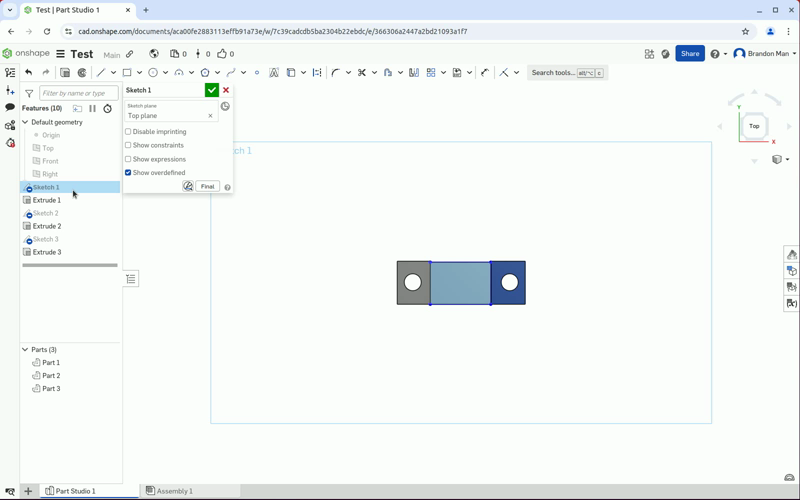
mouse_move(229, 92)
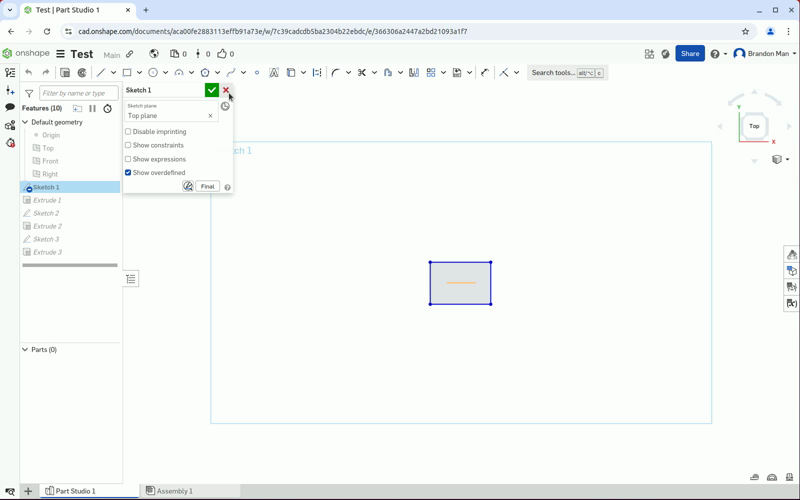
click(229, 92)
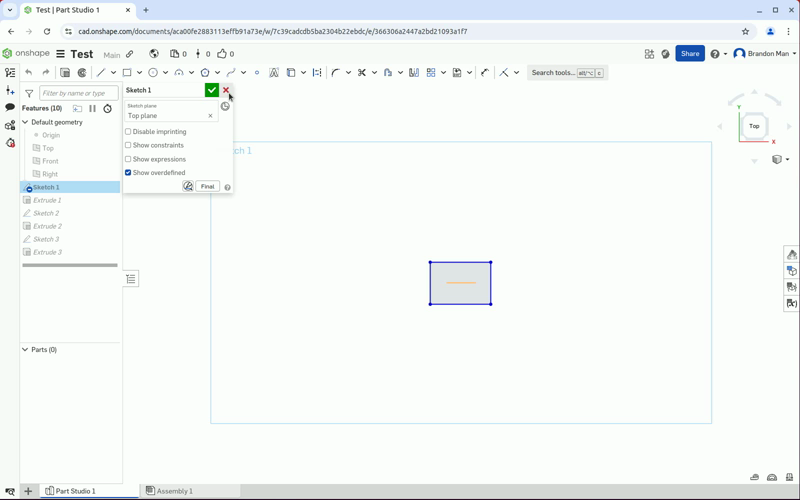
key(shift+s)
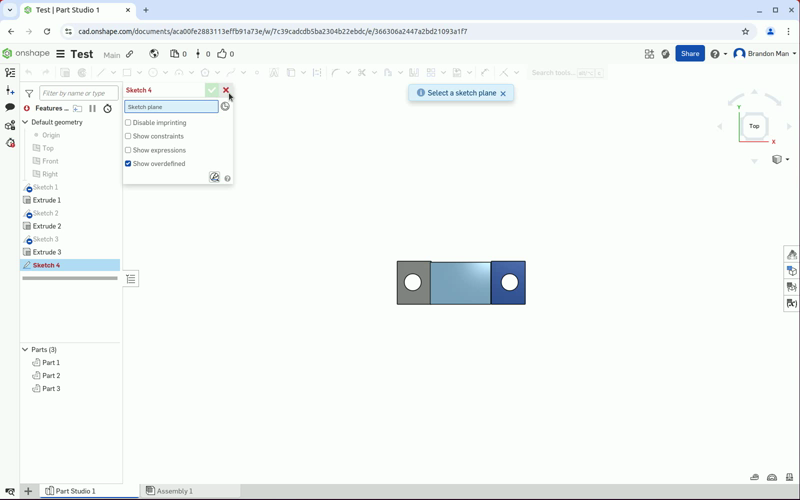
mouse_move(73, 150)
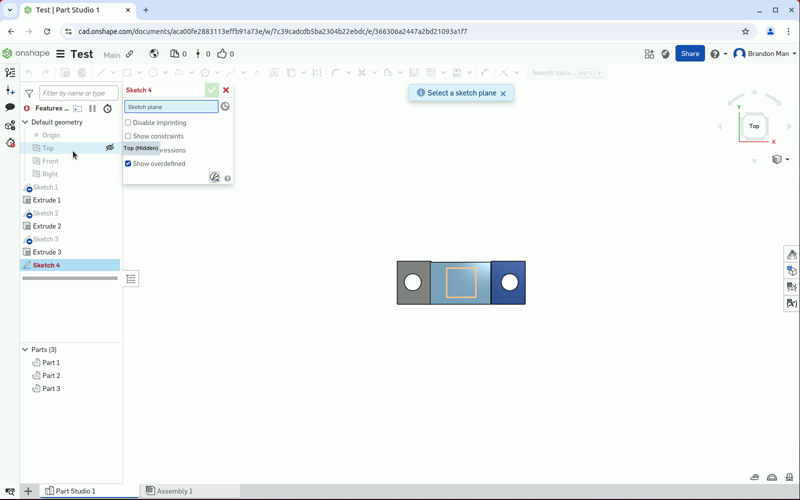
click(73, 150)
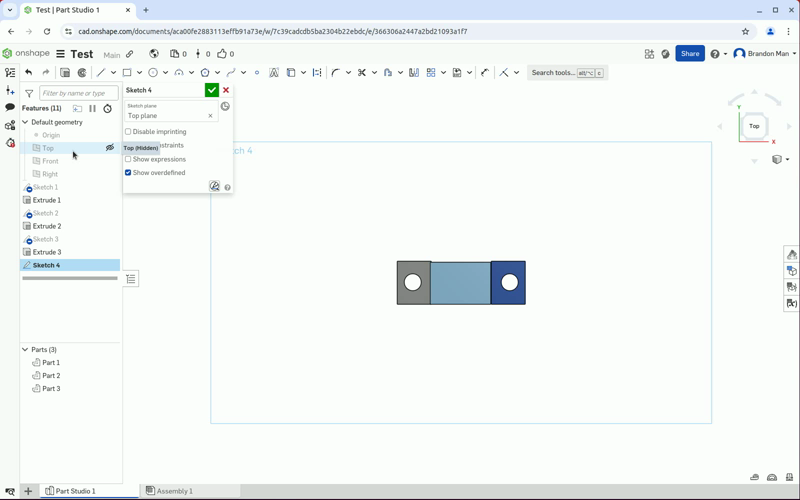
mouse_move(73, 352)
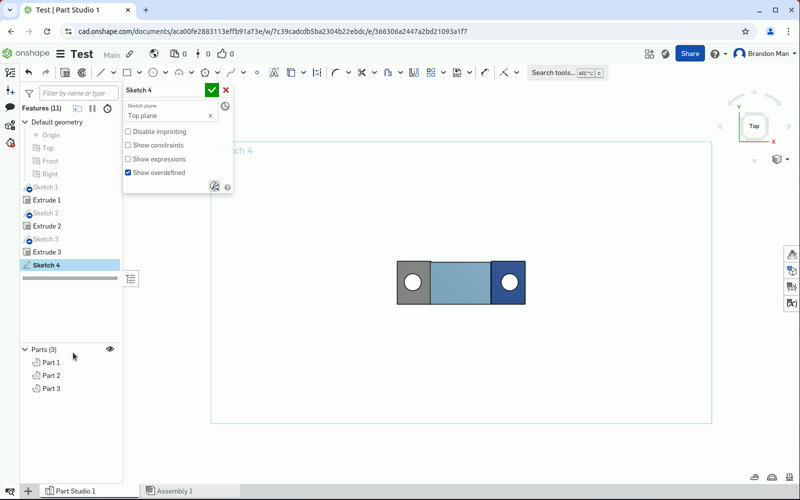
key(y)
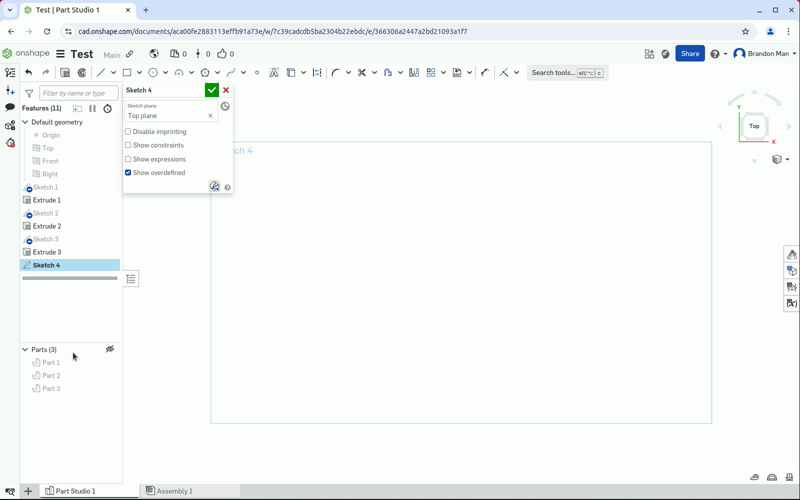
key(l)
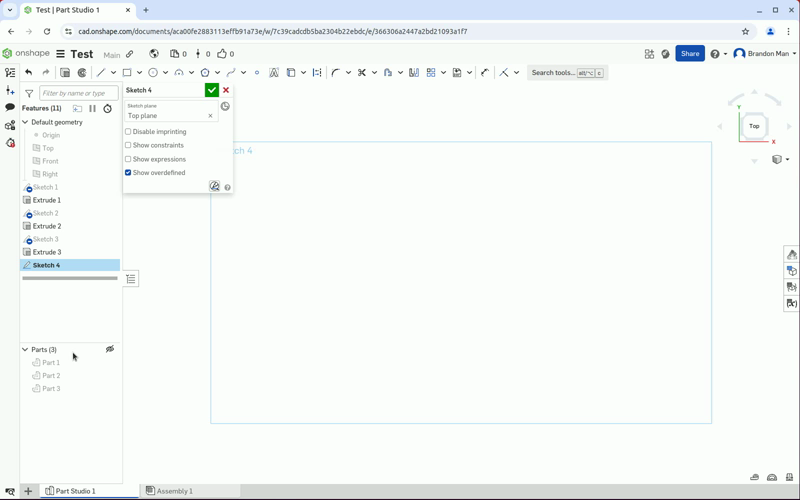
key_down(shift)
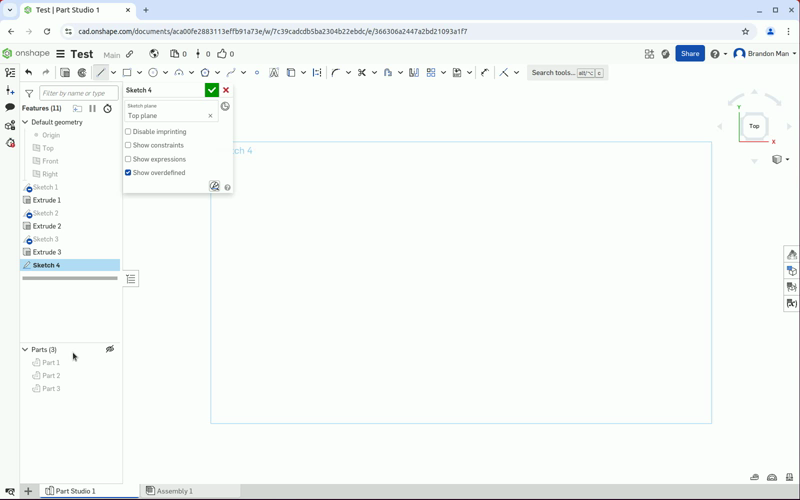
mouse_move(430, 304)
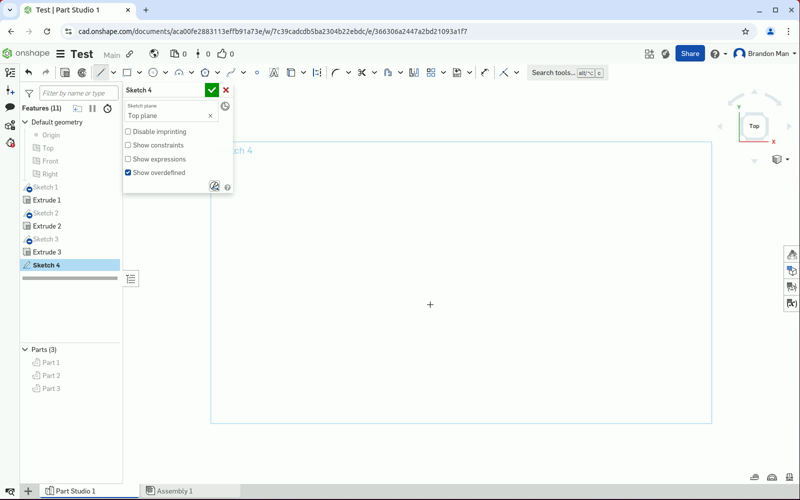
click(430, 304)
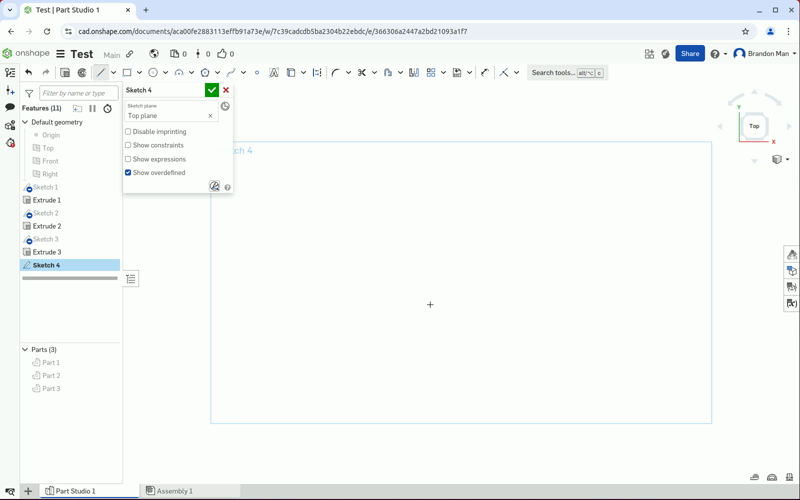
key_up(shift)
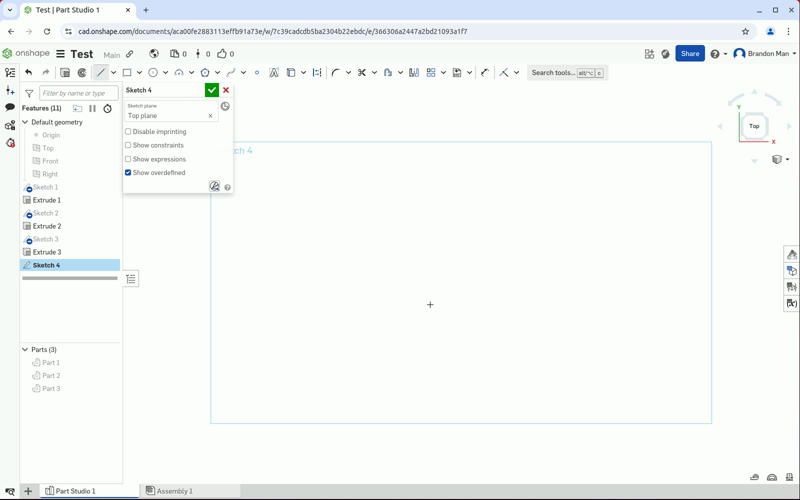
key_down(shift)
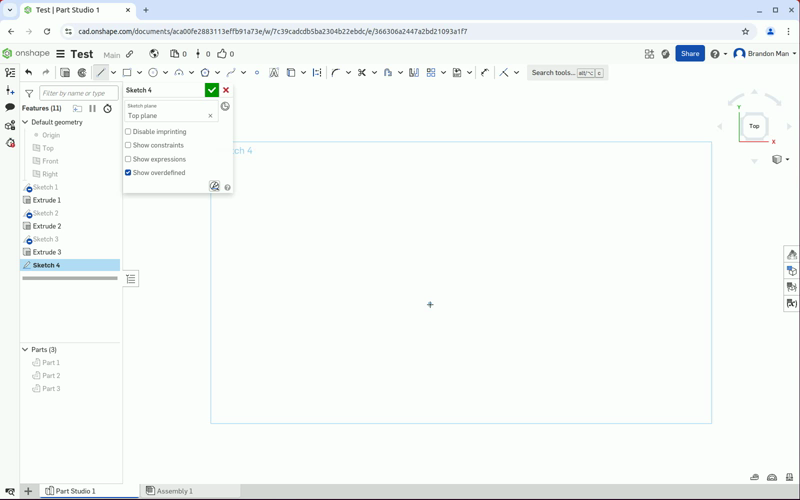
mouse_move(490, 304)
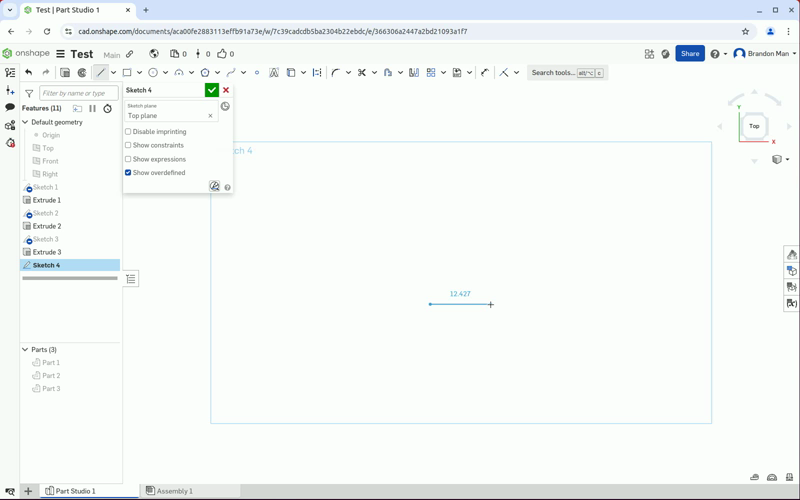
click(490, 304)
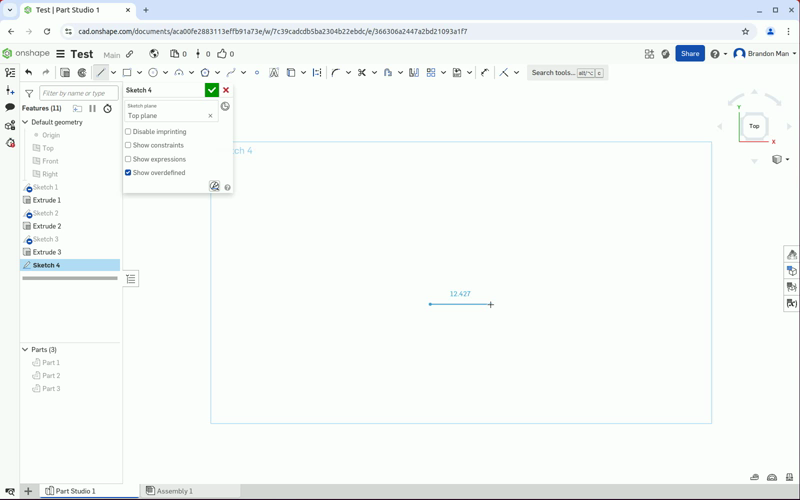
key_up(shift)
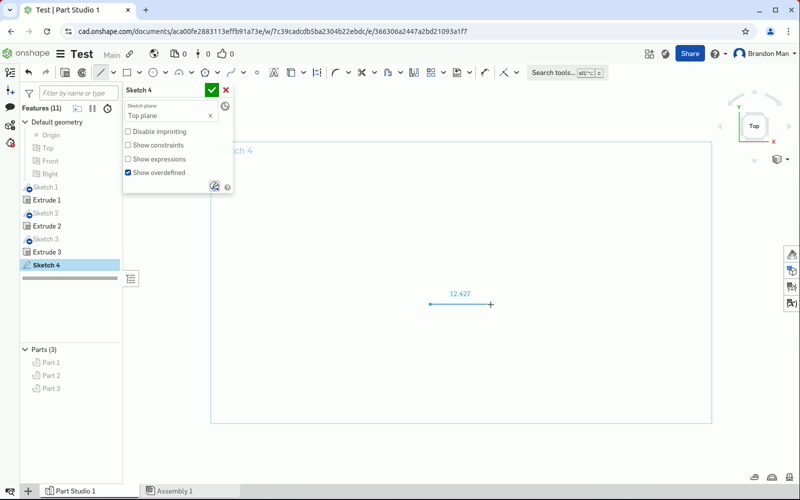
key_down(shift)
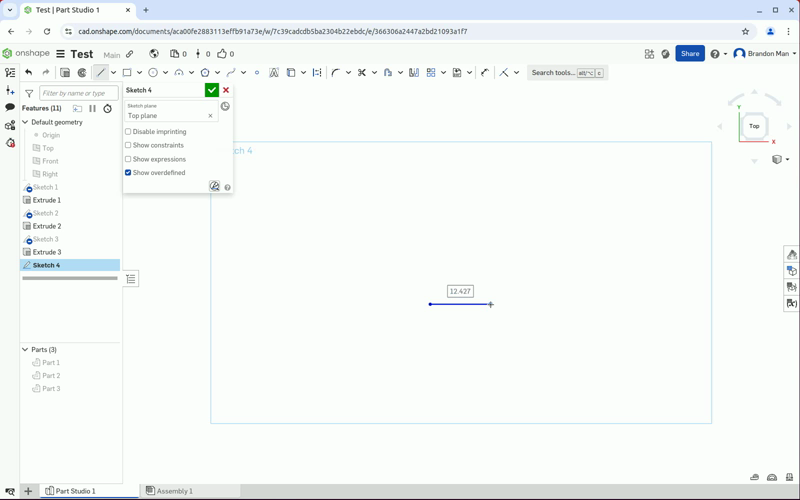
mouse_move(520, 304)
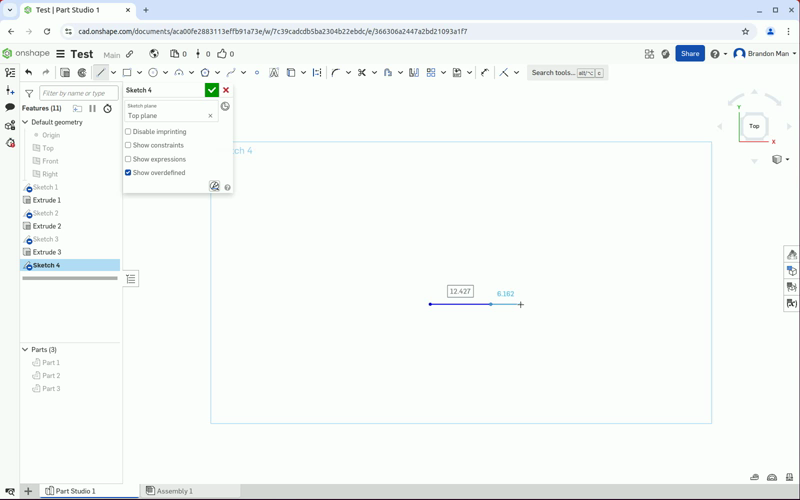
mouse_move(490, 262)
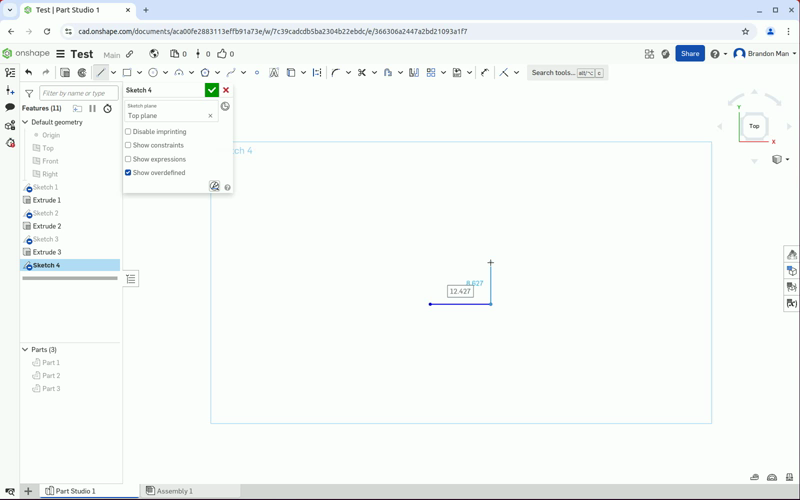
click(490, 262)
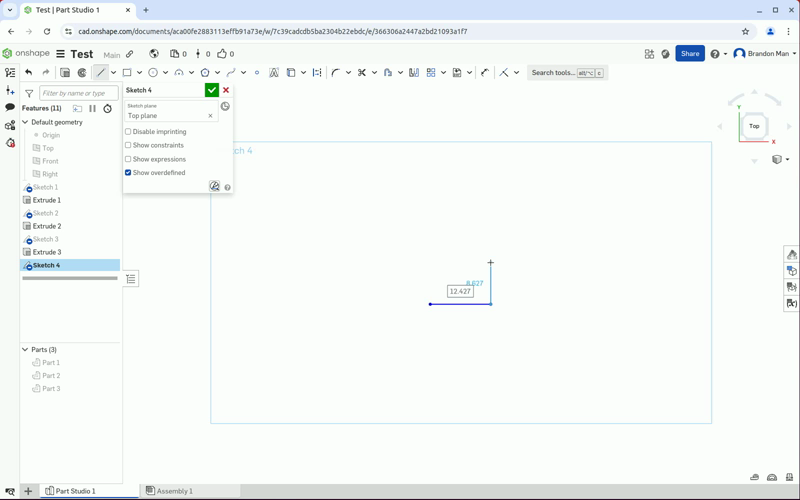
key_up(shift)
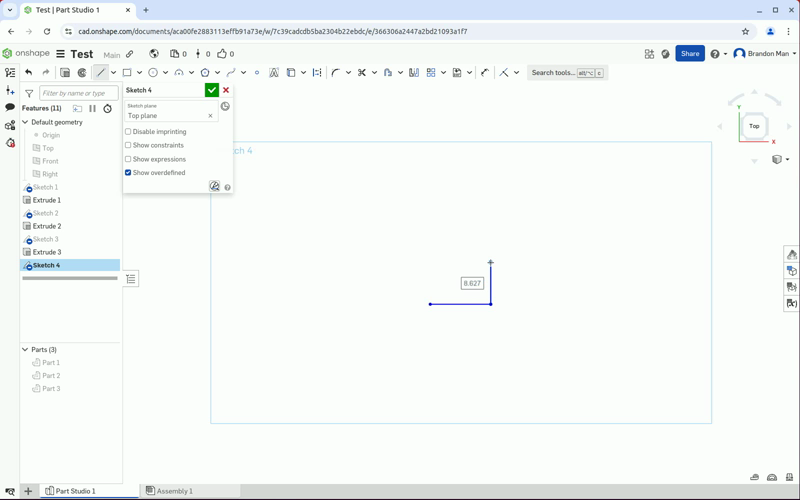
key_down(shift)
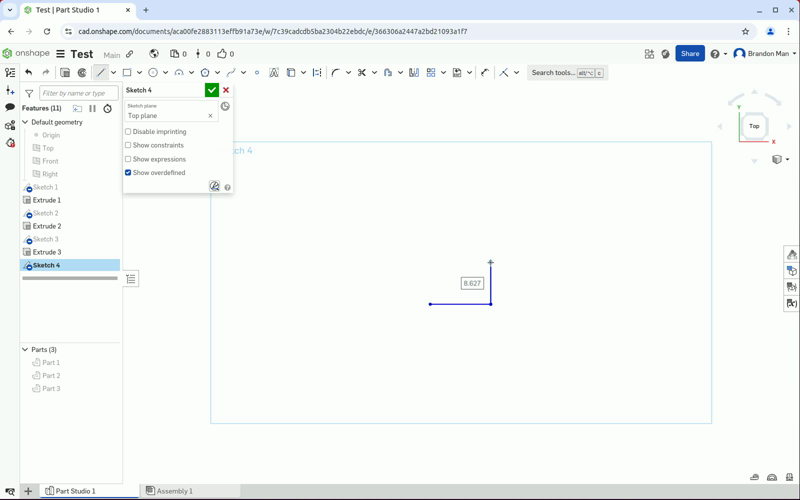
mouse_move(430, 262)
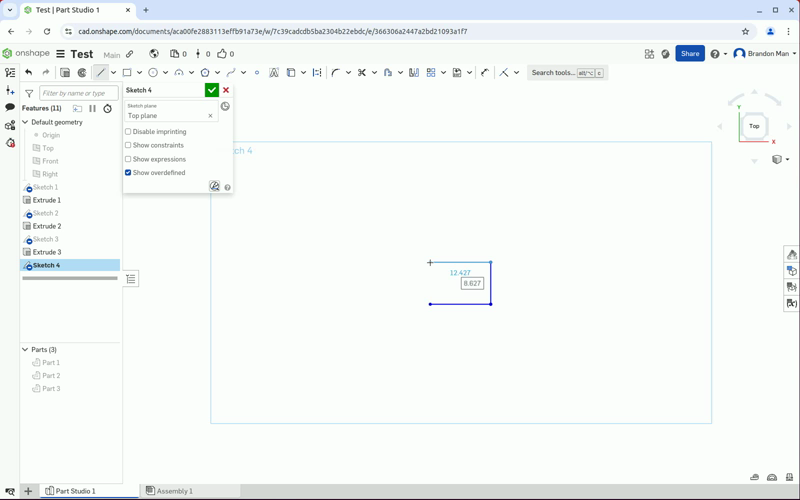
click(430, 262)
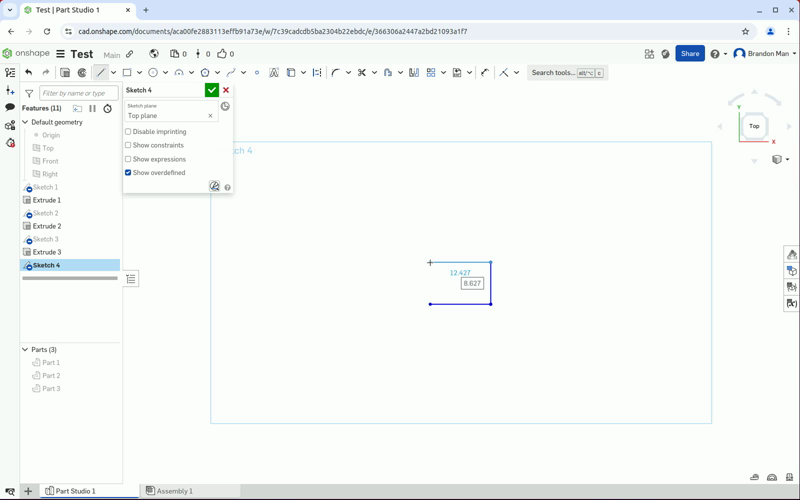
key_up(shift)
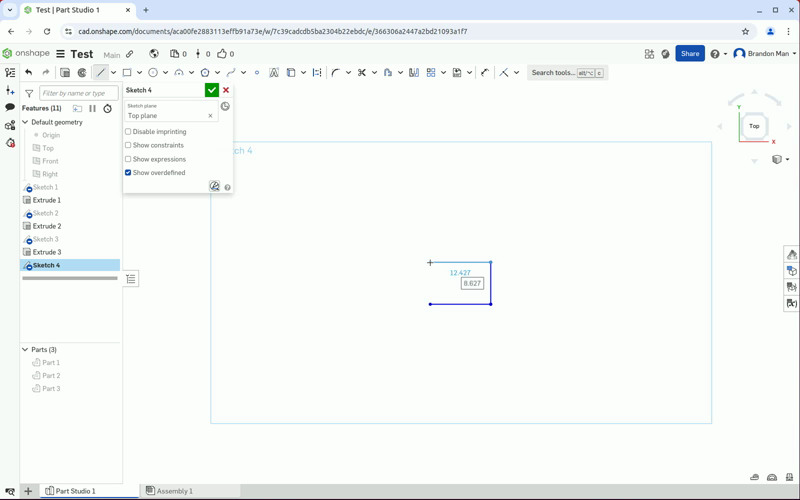
mouse_move(460, 262)
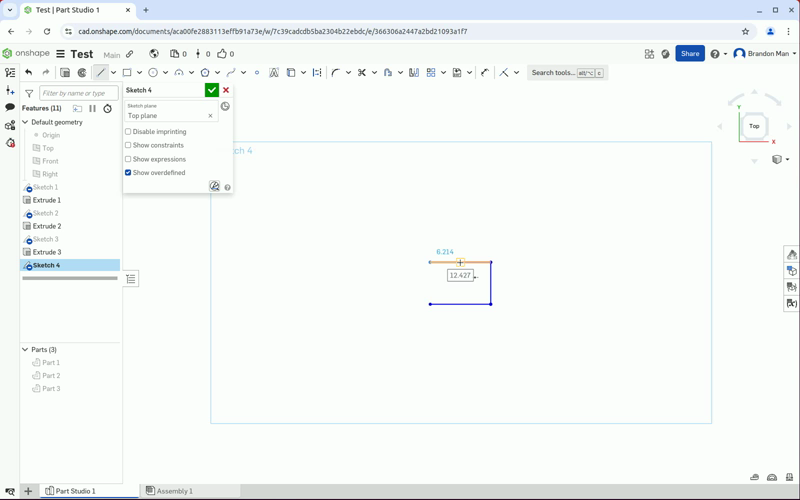
key_down(shift)
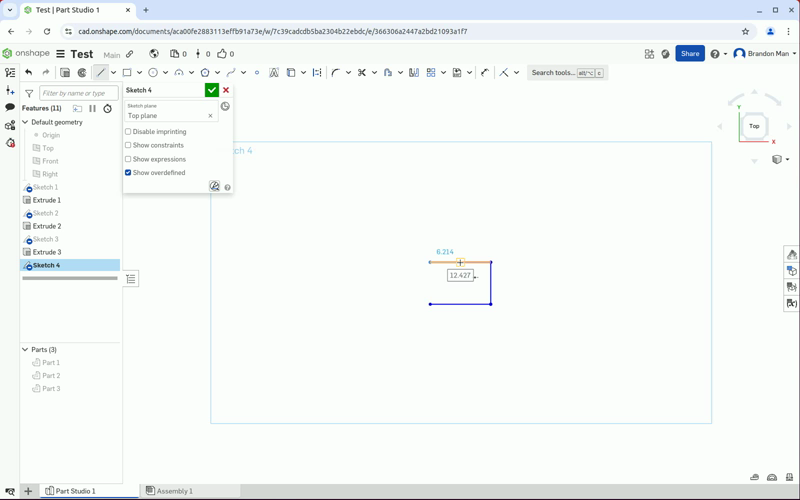
mouse_move(430, 304)
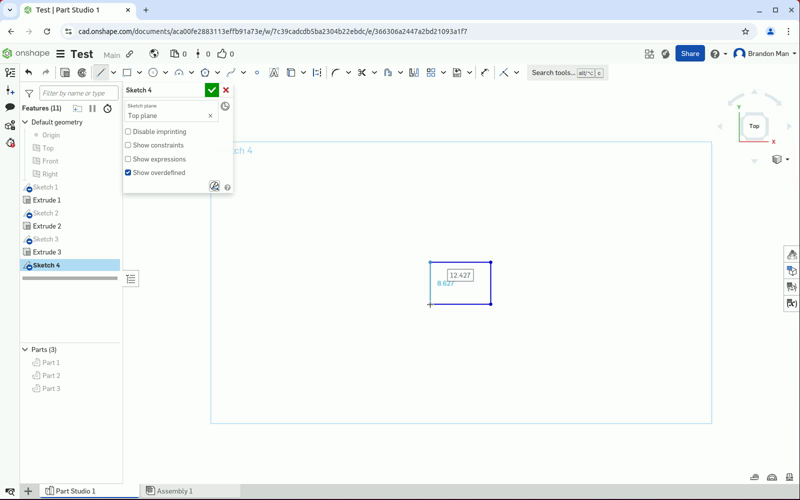
key_up(shift)
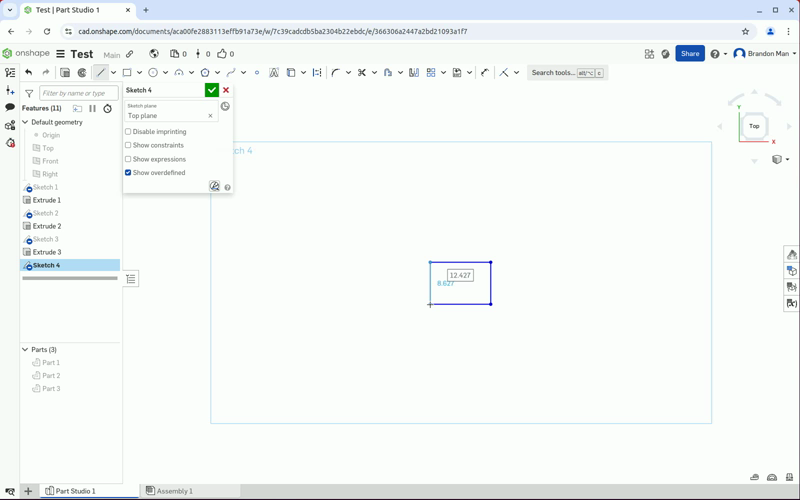
click(430, 304)
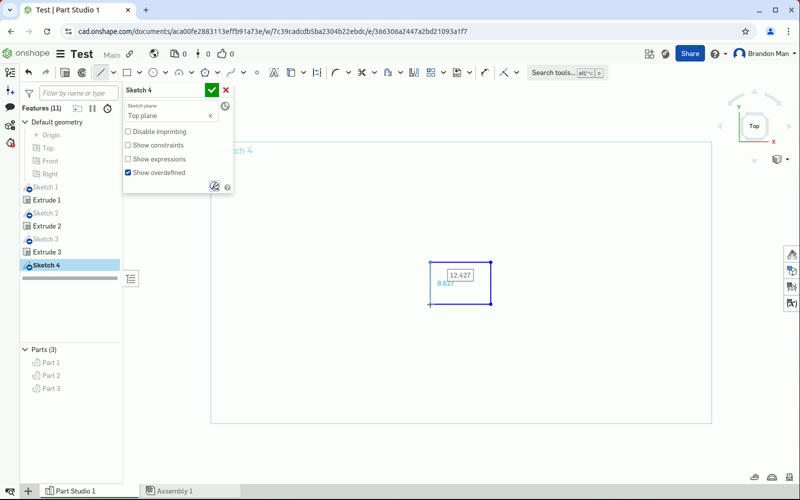
key(esc)
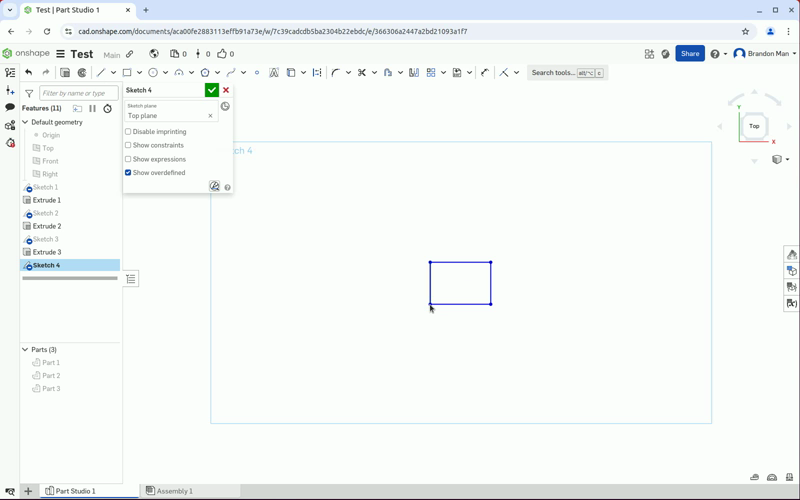
mouse_move(456, 282)
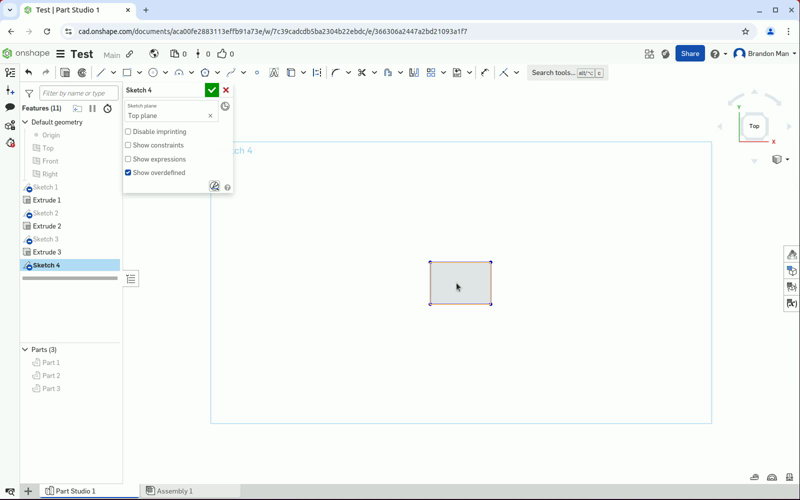
click(456, 282)
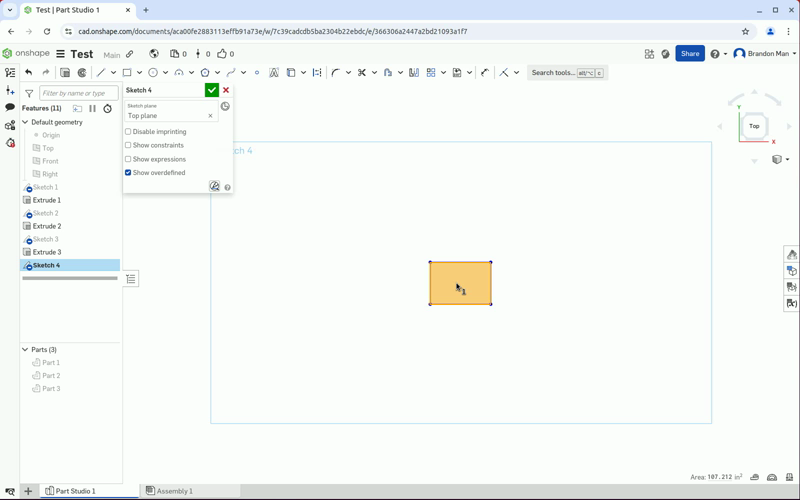
mouse_move(73, 352)
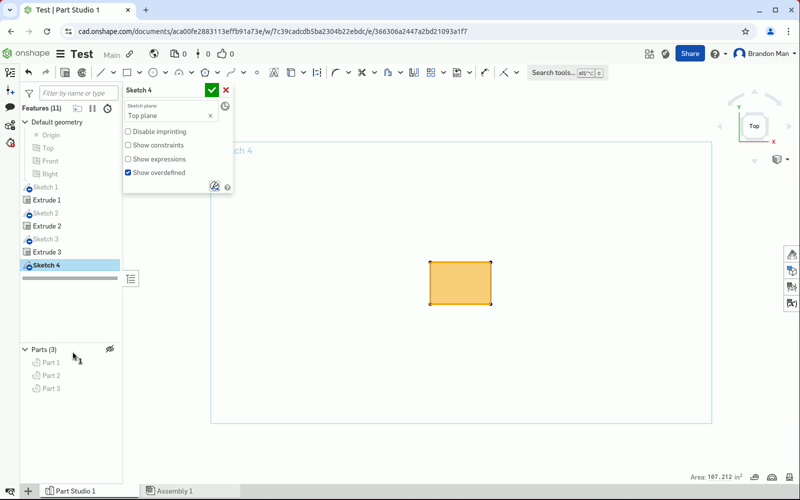
key(shift+y)
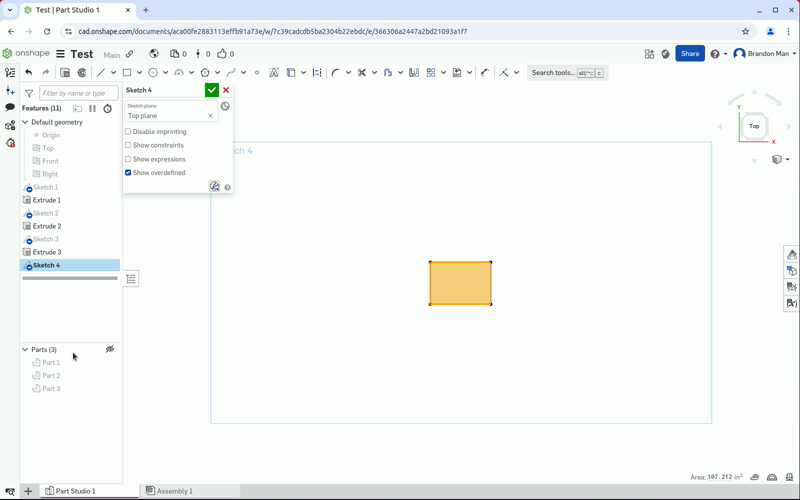
key(shift+e)
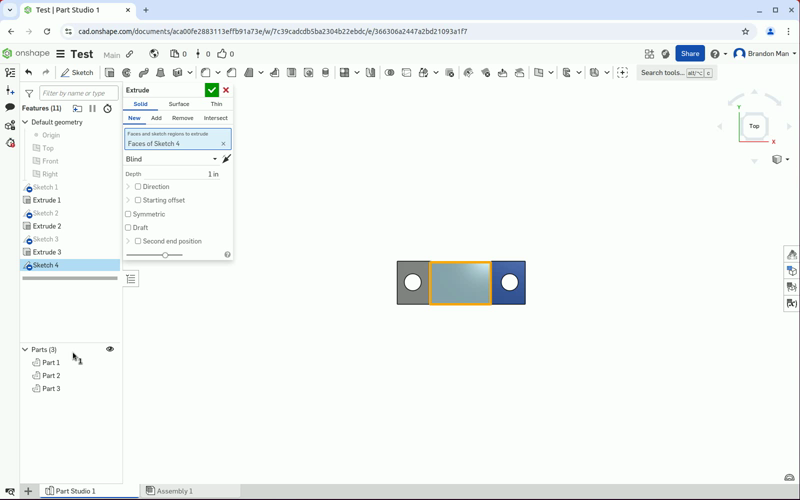
mouse_move(143, 106)
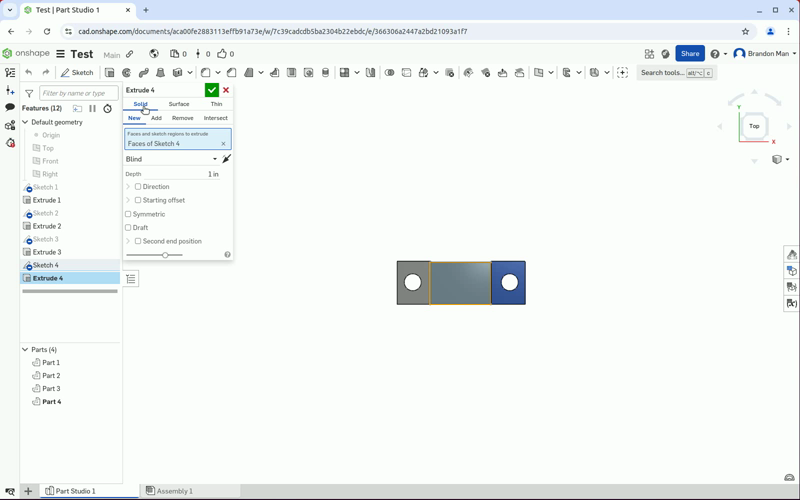
click(143, 106)
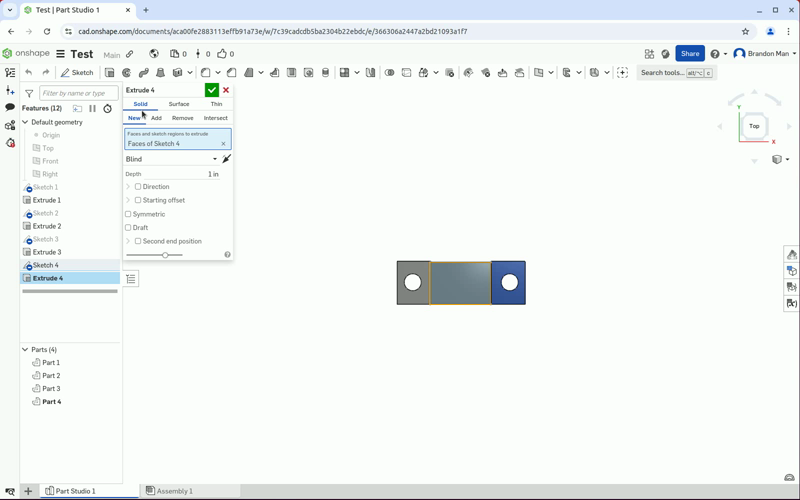
mouse_move(137, 120)
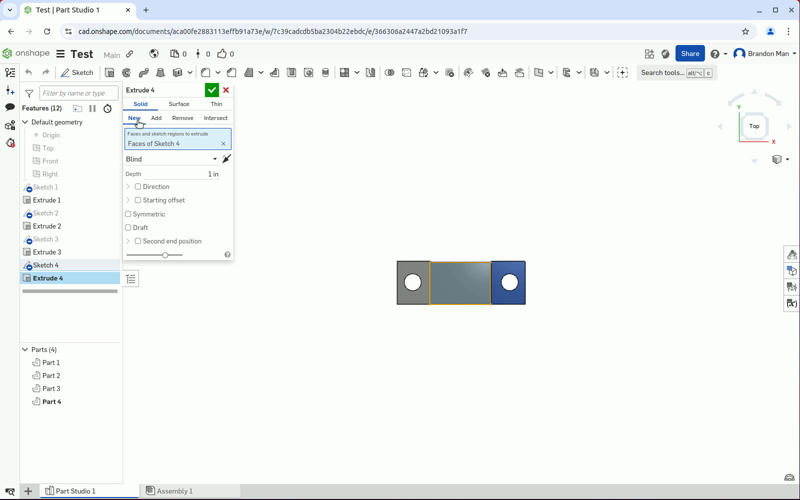
click(137, 120)
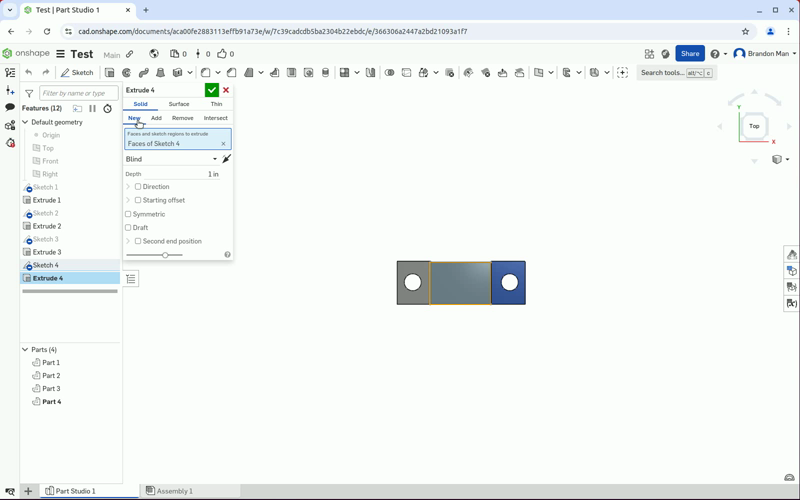
key(tab, 4)
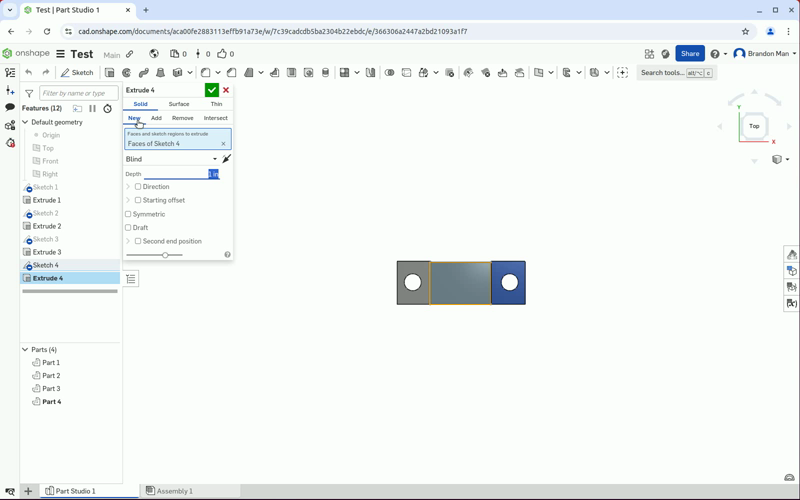
text(3.611)
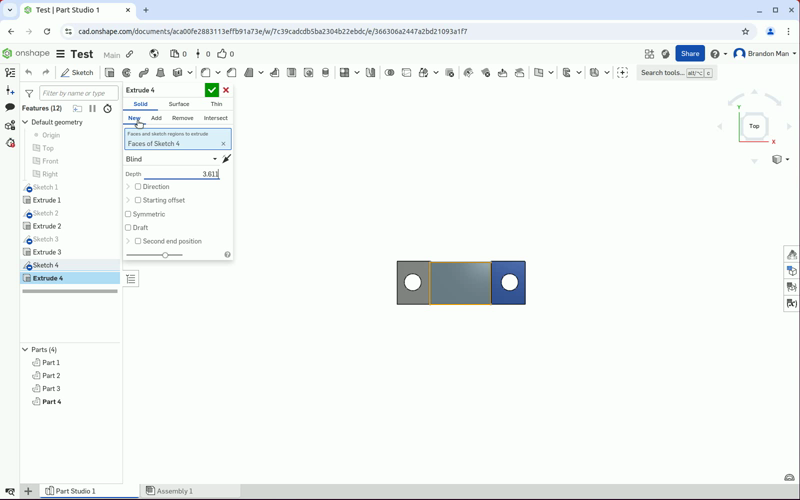
key(enter)
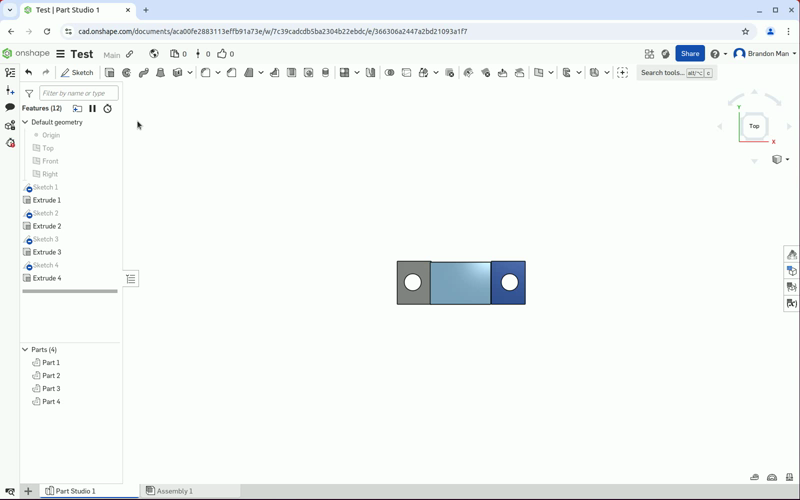
key(shift+h)
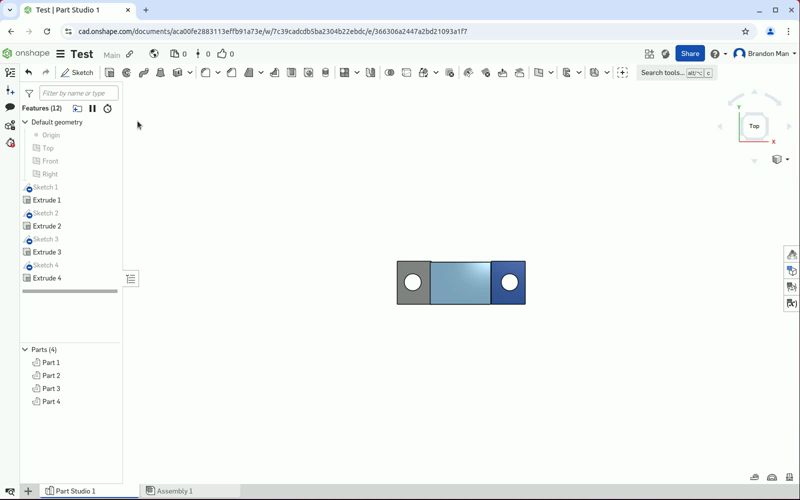
key(shift+h)
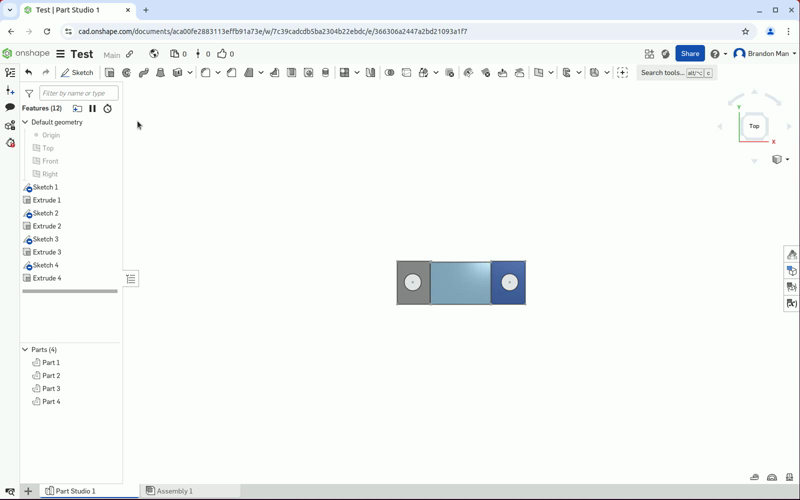
key(shift+7)
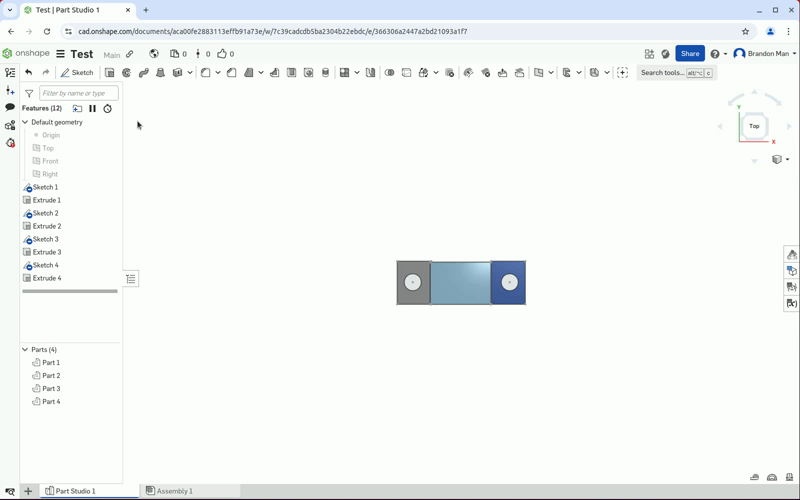
key(up, 3)
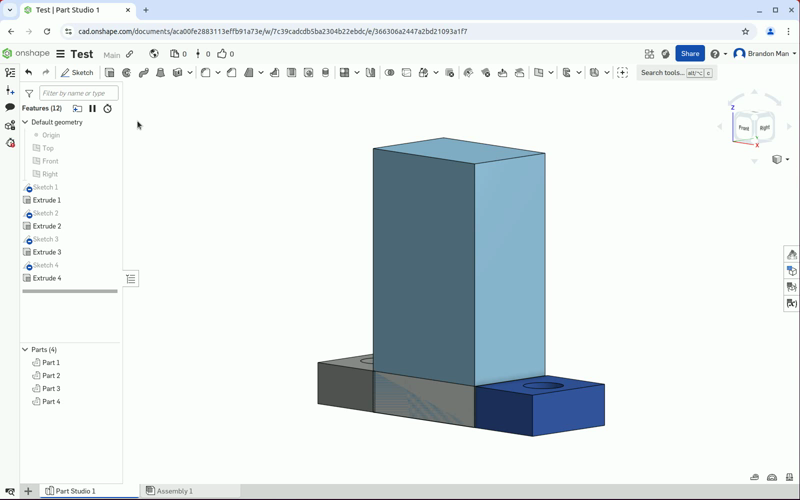
key(left, 3)
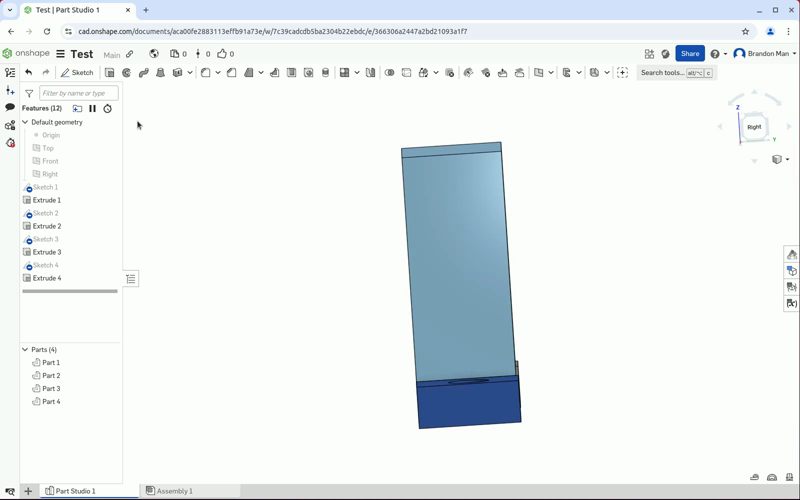
key(right, 3)
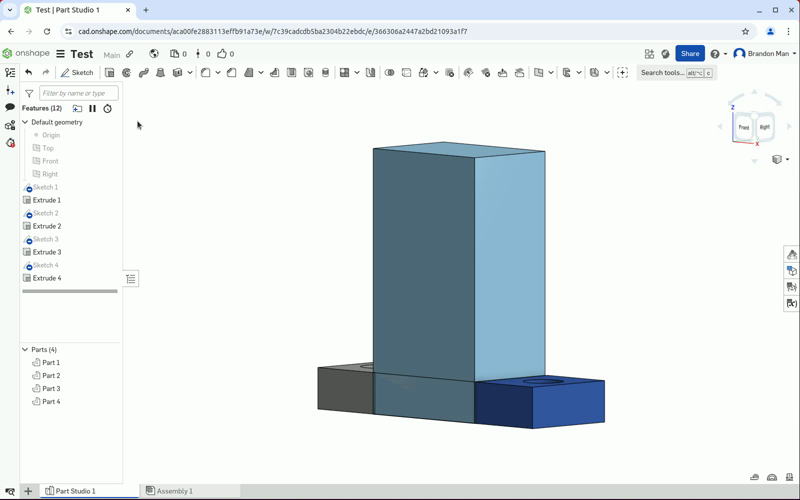
key(down, 3)
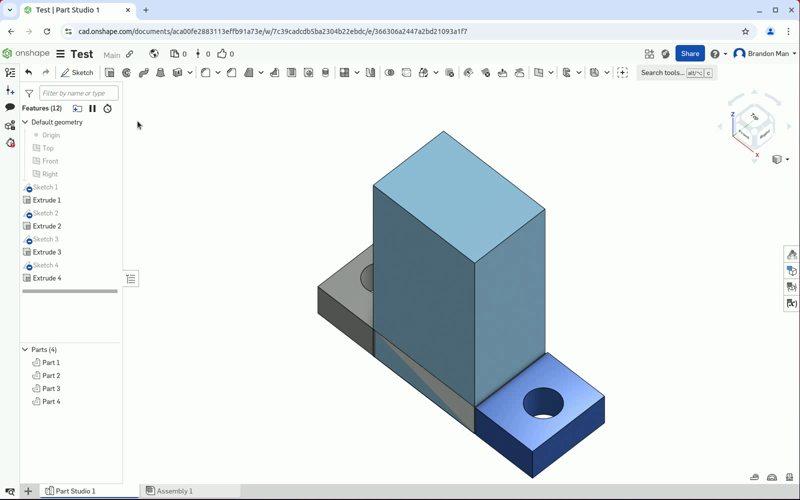
mouse_move(73, 189)
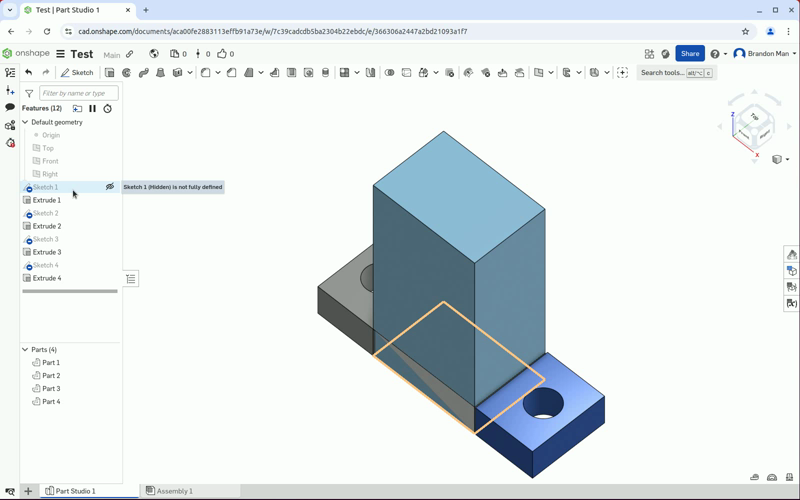
click(73, 189)